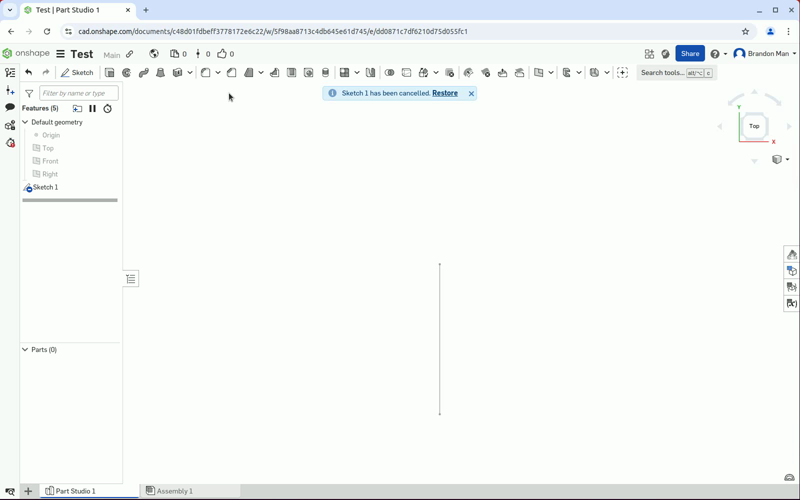
key(shift+h)
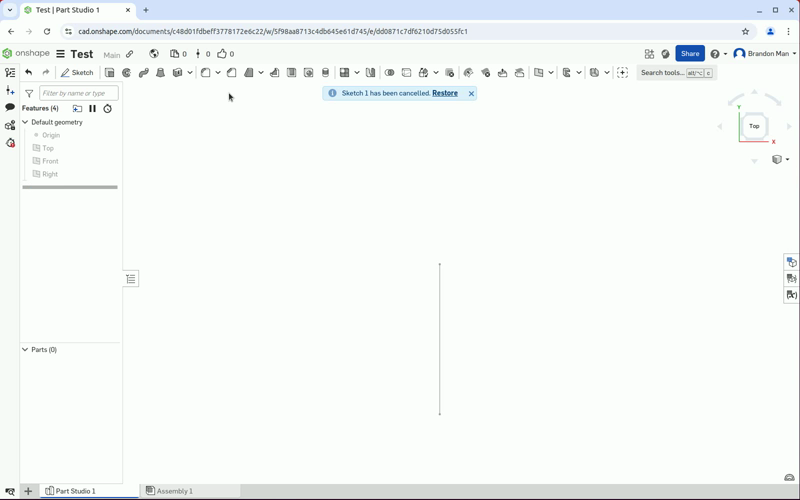
key(shift+s)
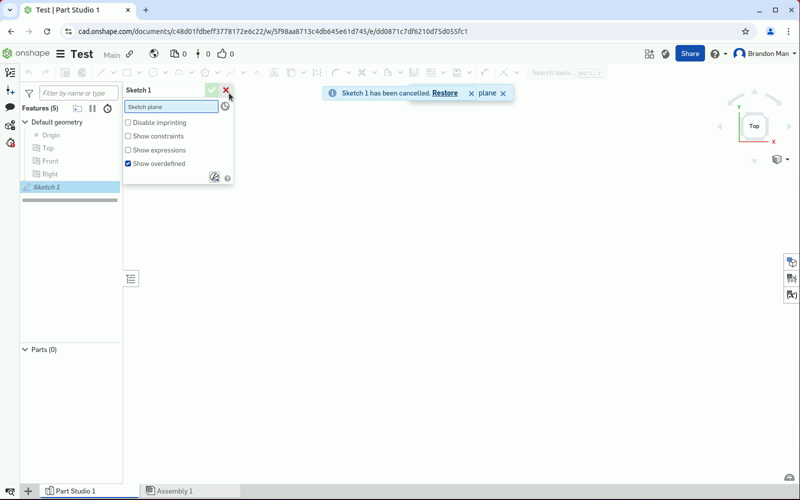
mouse_move(73, 150)
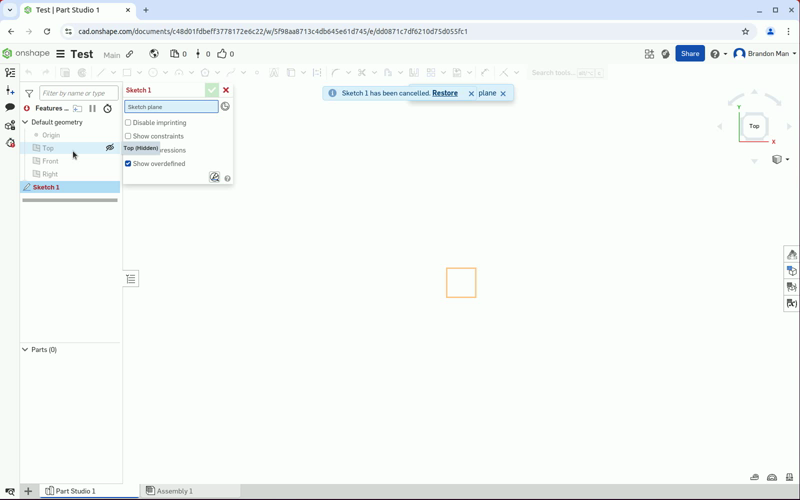
click(73, 150)
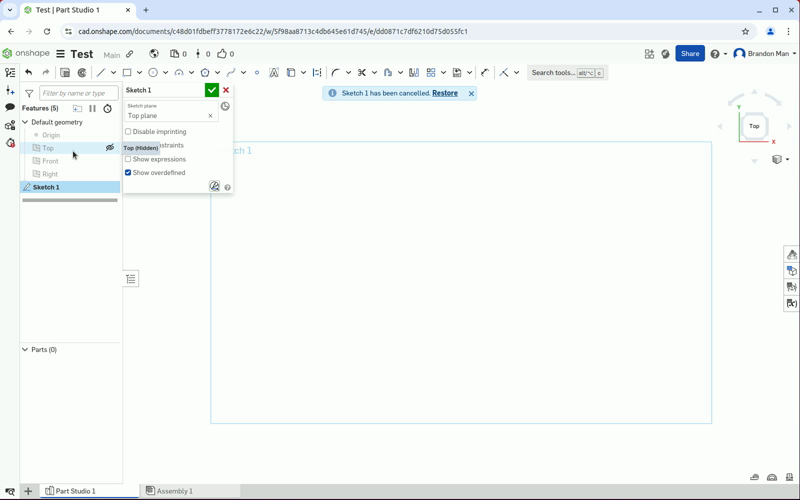
mouse_move(73, 352)
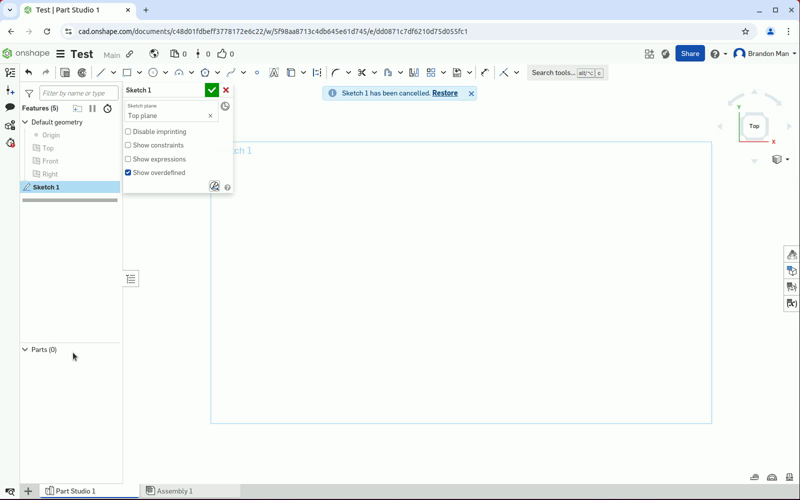
key(y)
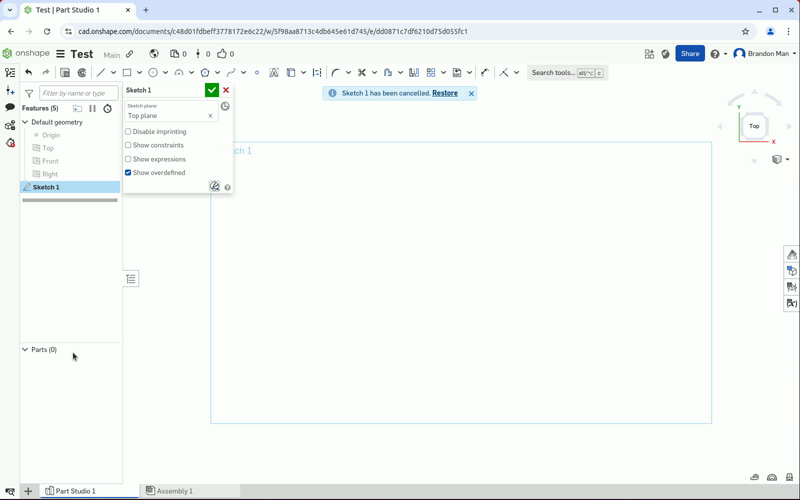
key(c)
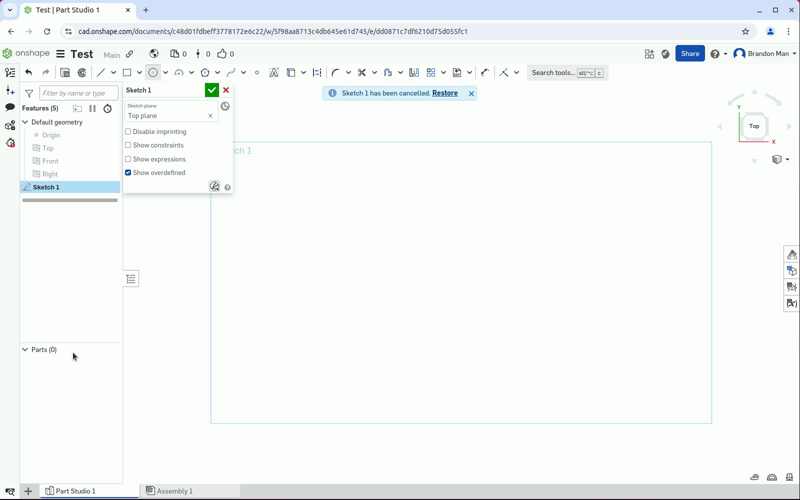
key_down(shift)
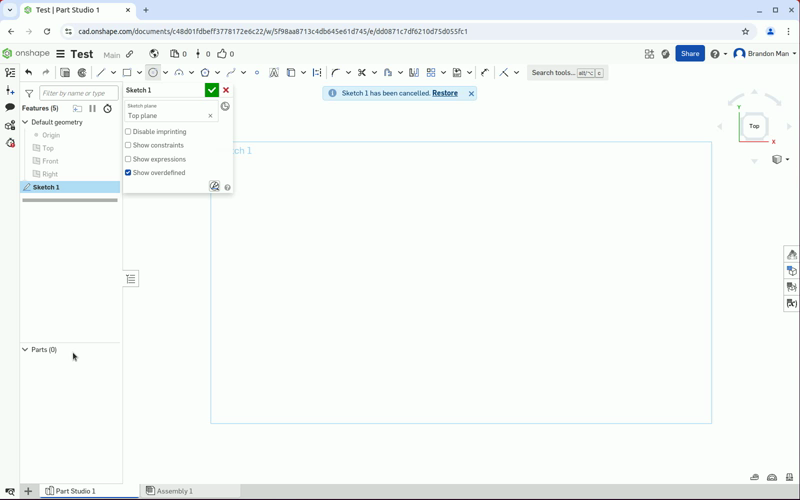
mouse_move(461, 182)
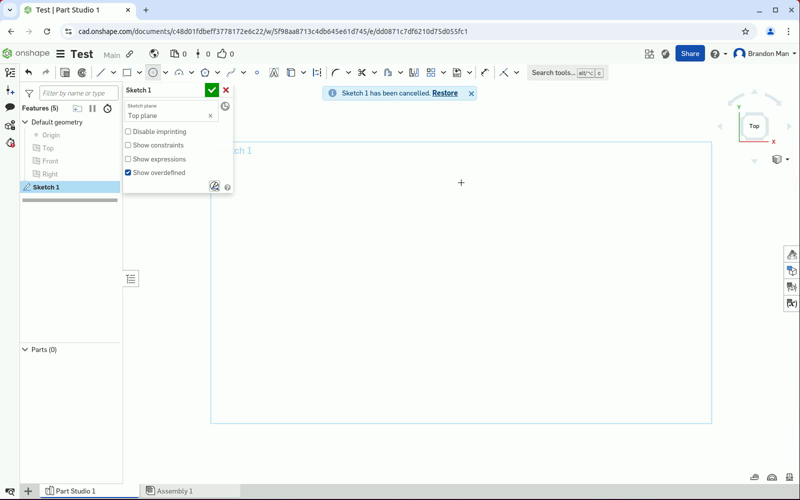
click(461, 182)
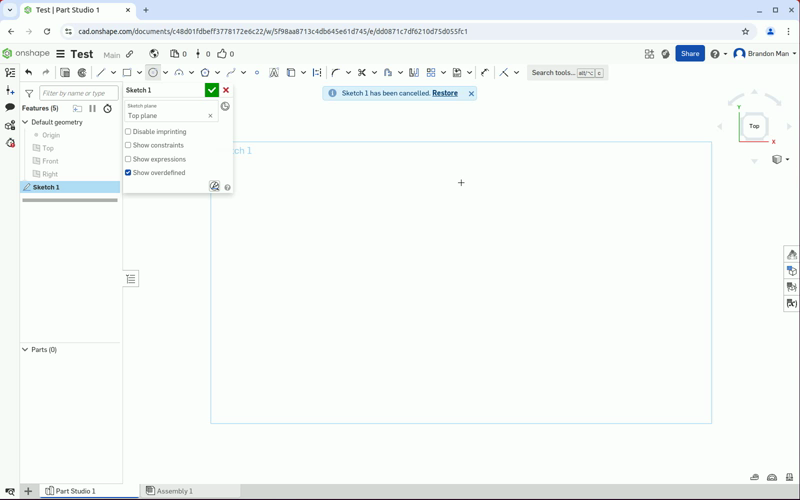
key_up(shift)
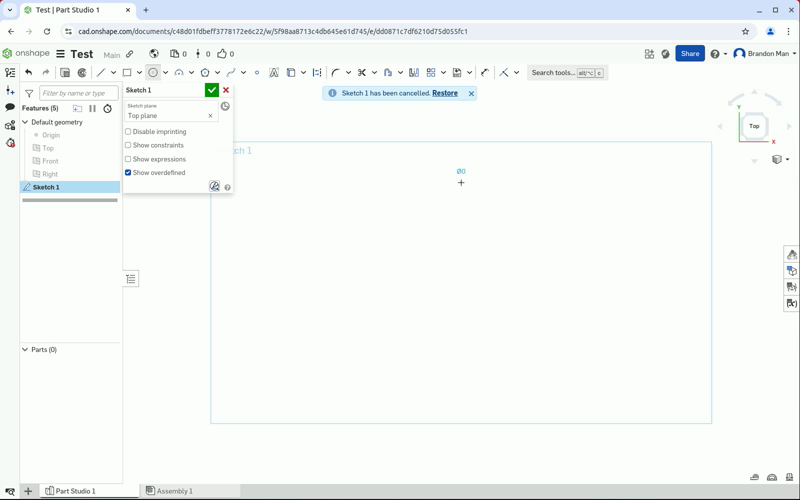
mouse_move(473, 182)
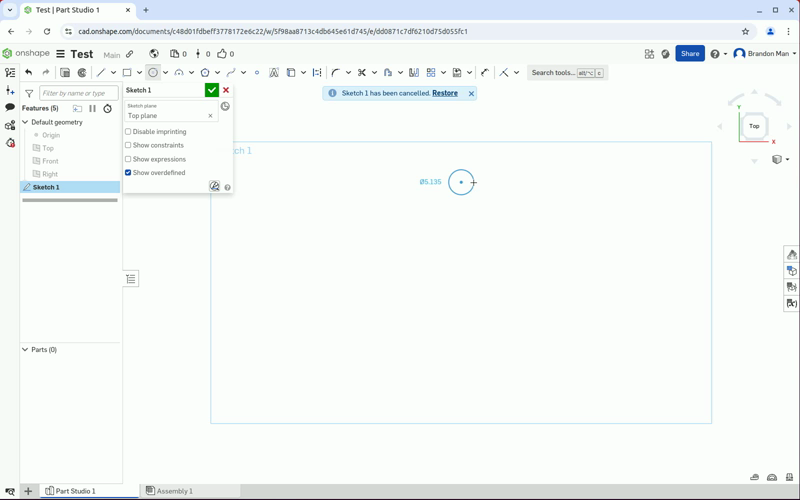
click(473, 182)
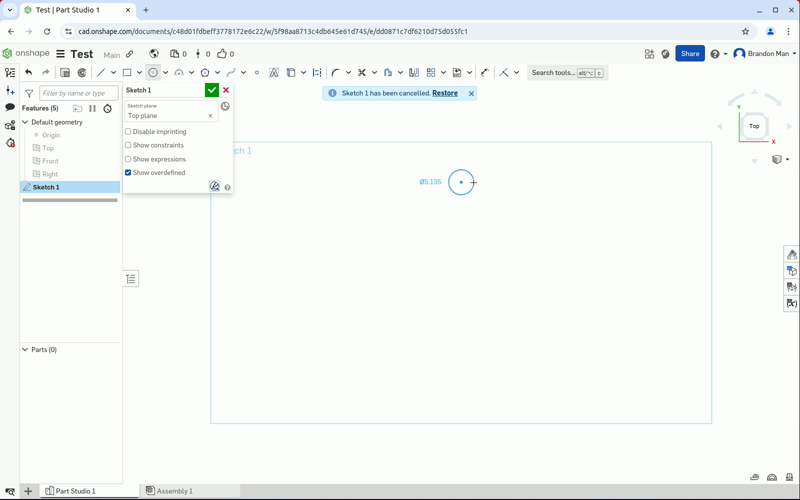
key(esc)
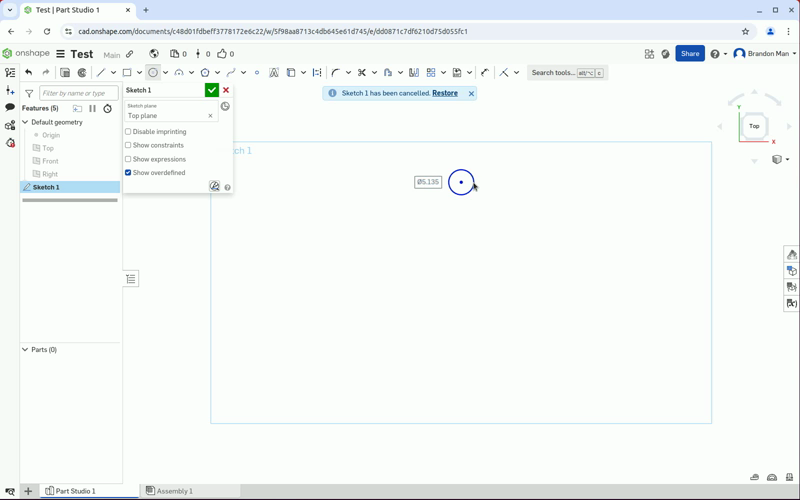
mouse_move(460, 177)
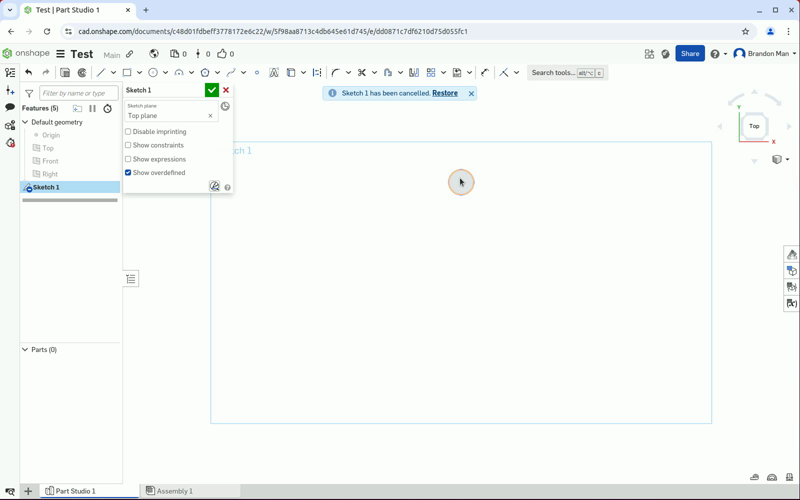
scroll(6)
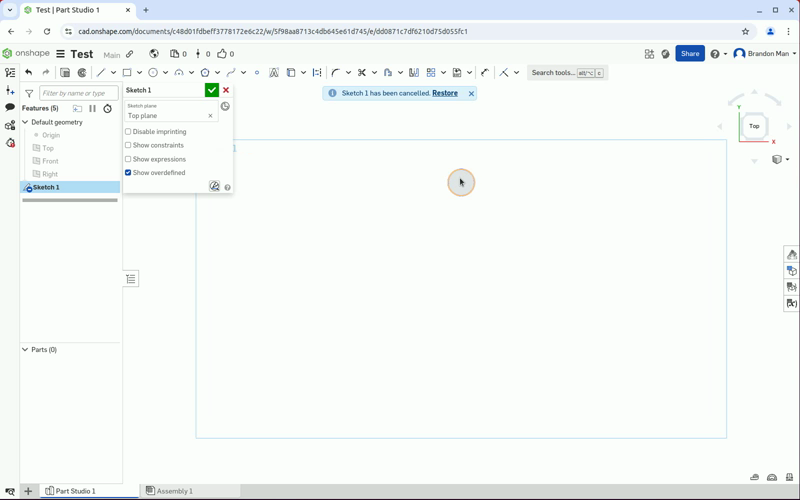
scroll(6)
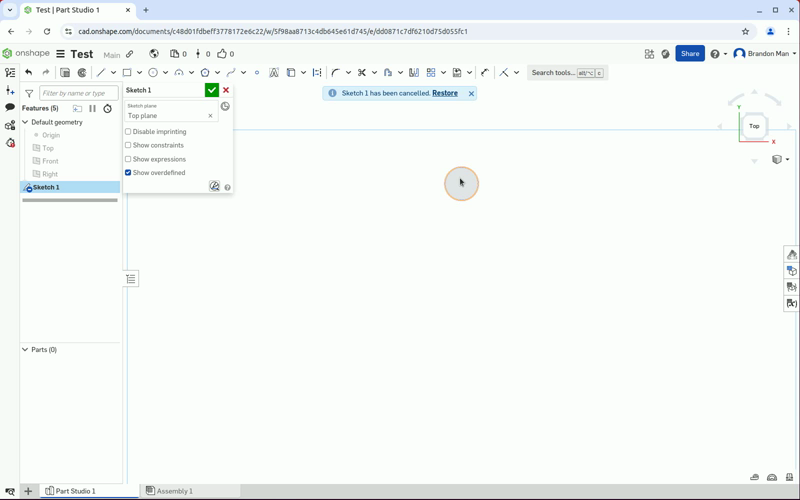
scroll(6)
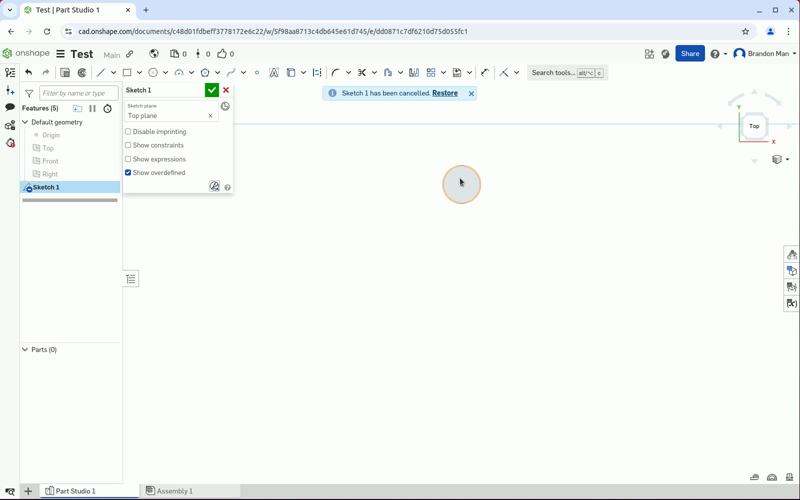
scroll(6)
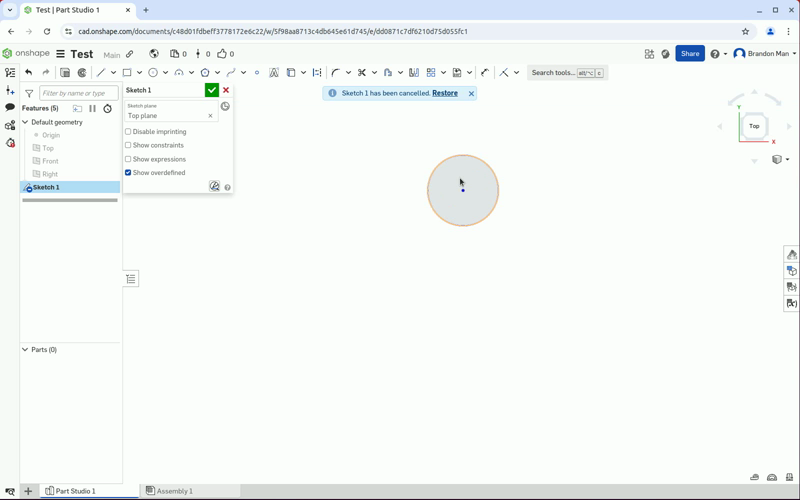
scroll(6)
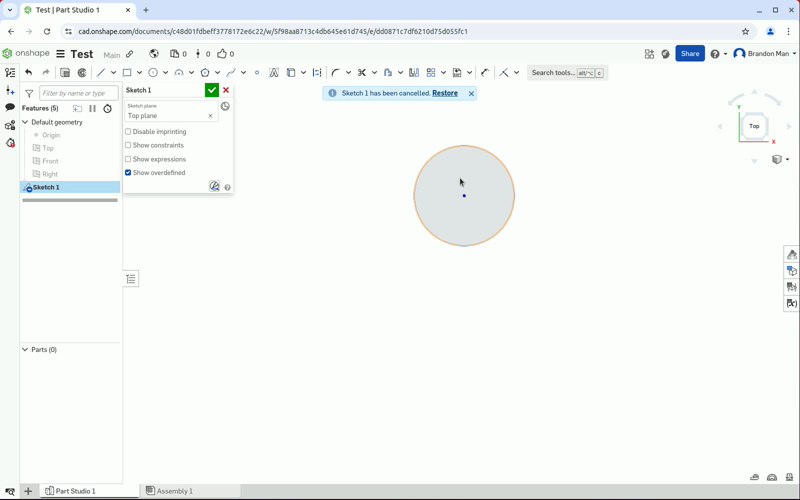
scroll(6)
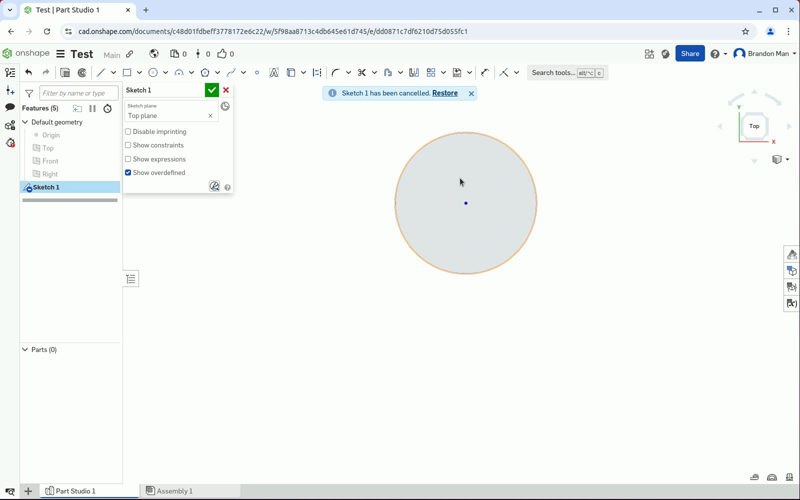
scroll(6)
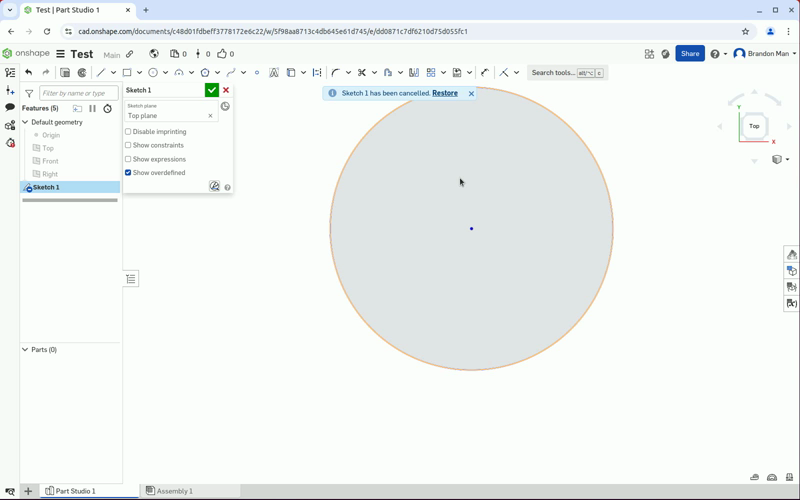
click(460, 177)
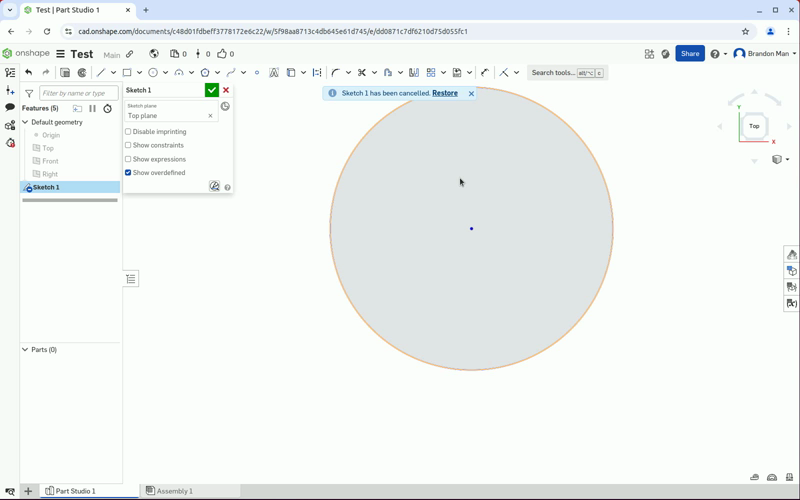
scroll(-6)
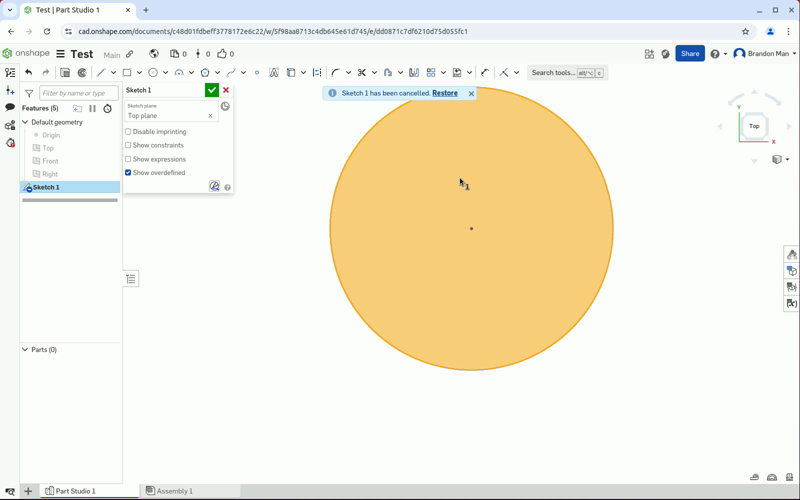
scroll(-6)
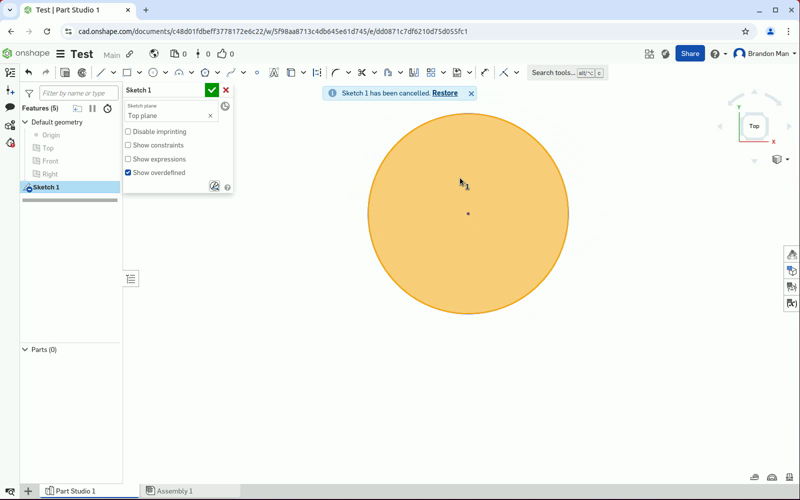
scroll(-6)
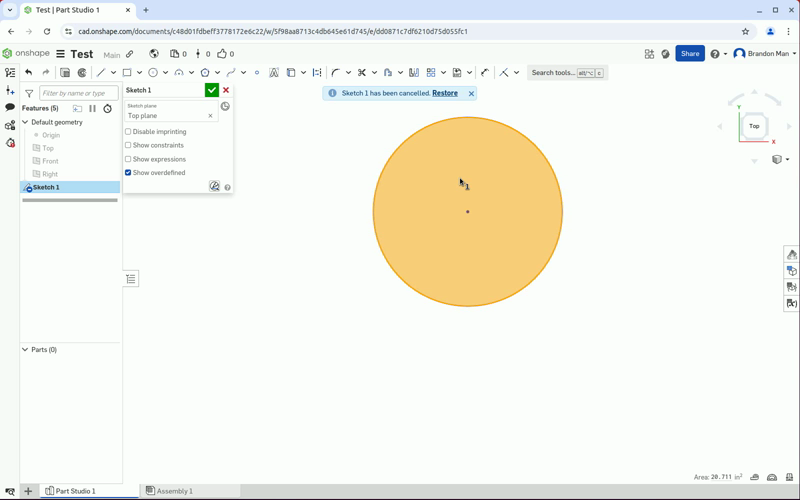
scroll(-6)
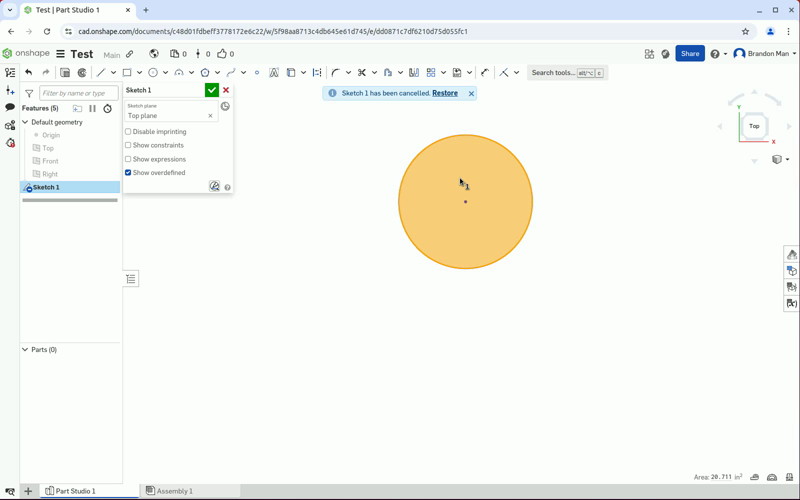
scroll(-6)
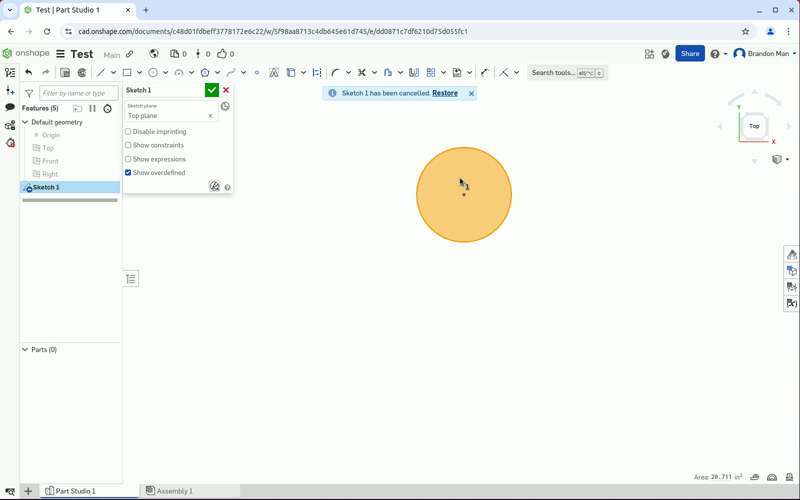
scroll(-6)
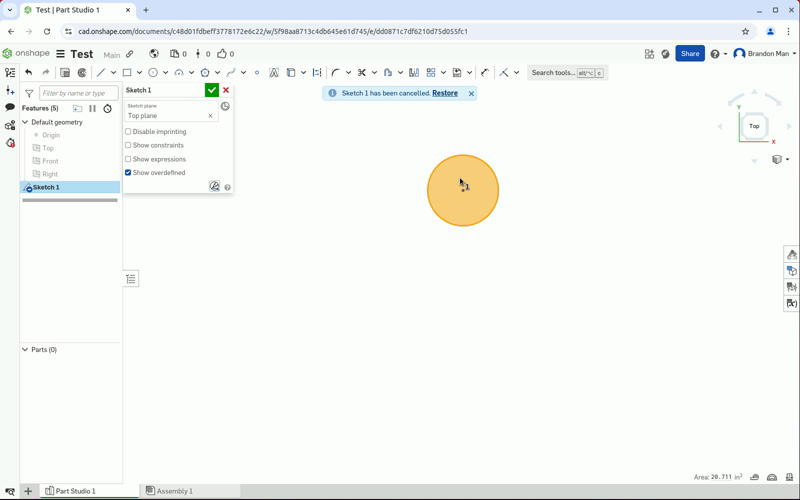
scroll(-6)
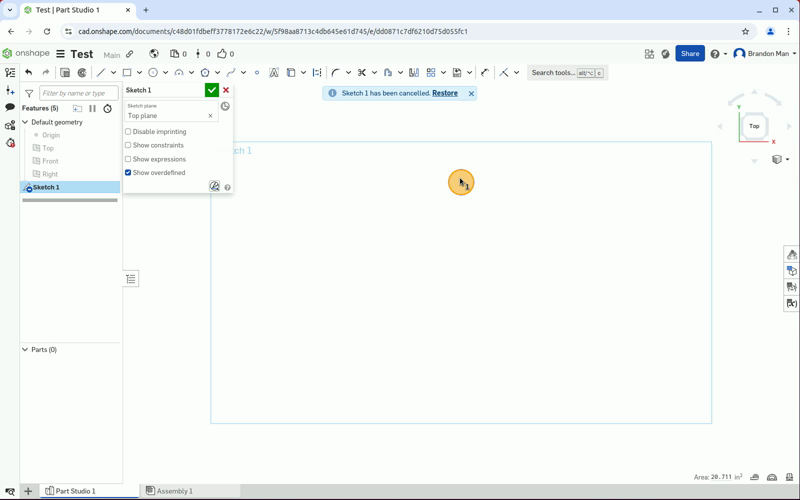
mouse_move(73, 352)
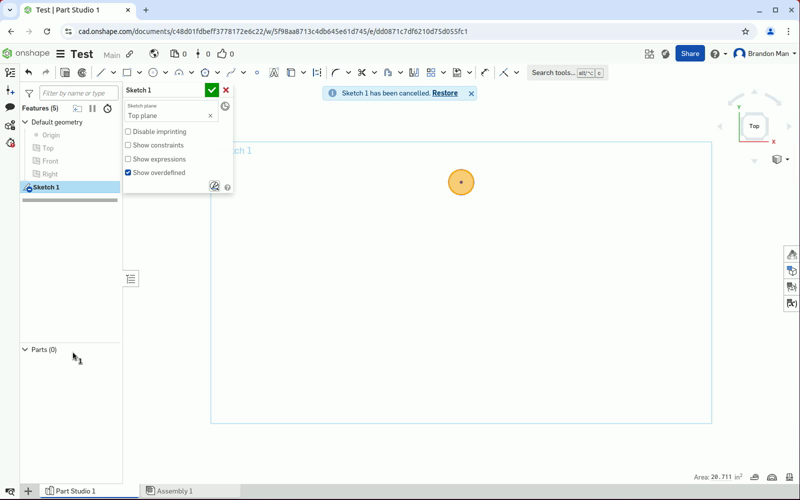
key(shift+y)
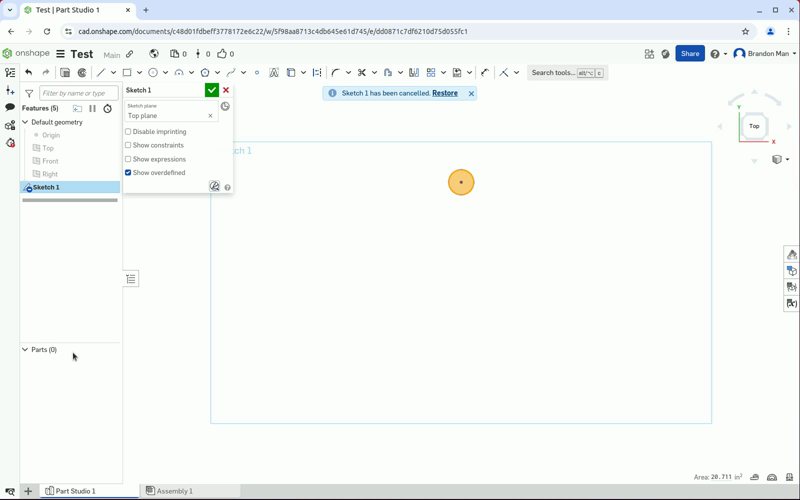
key(shift+e)
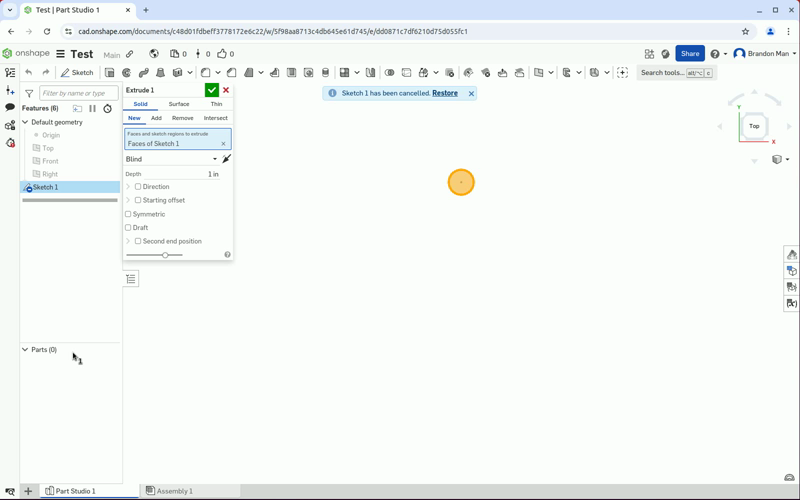
mouse_move(143, 106)
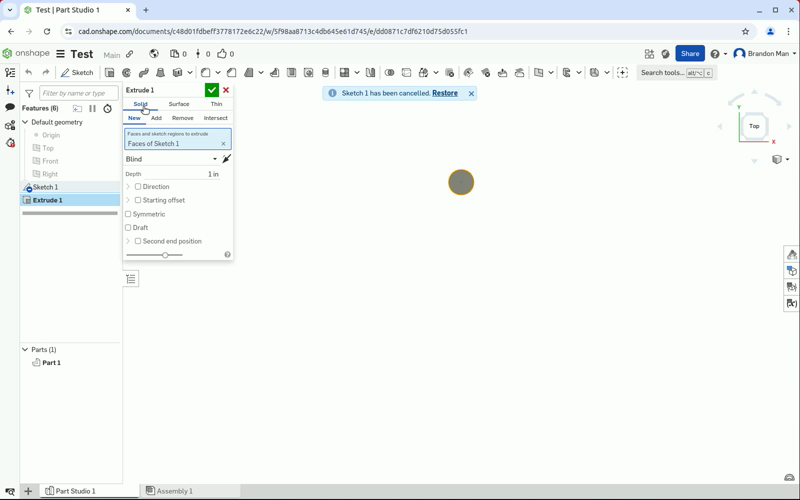
click(143, 106)
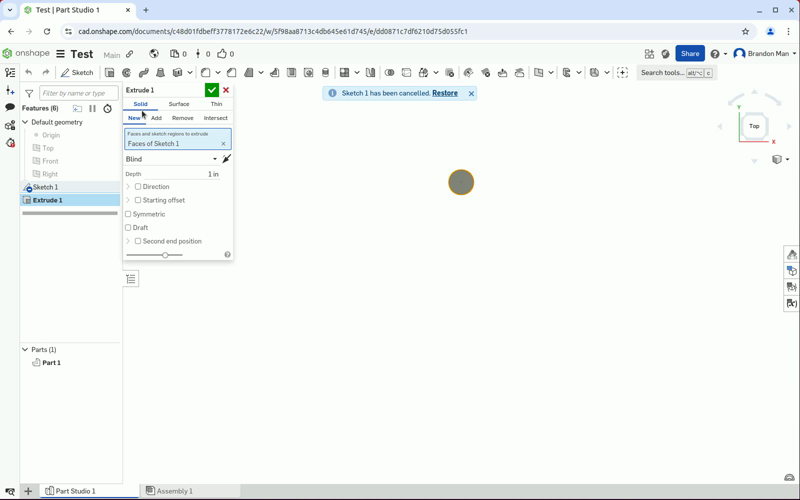
mouse_move(137, 120)
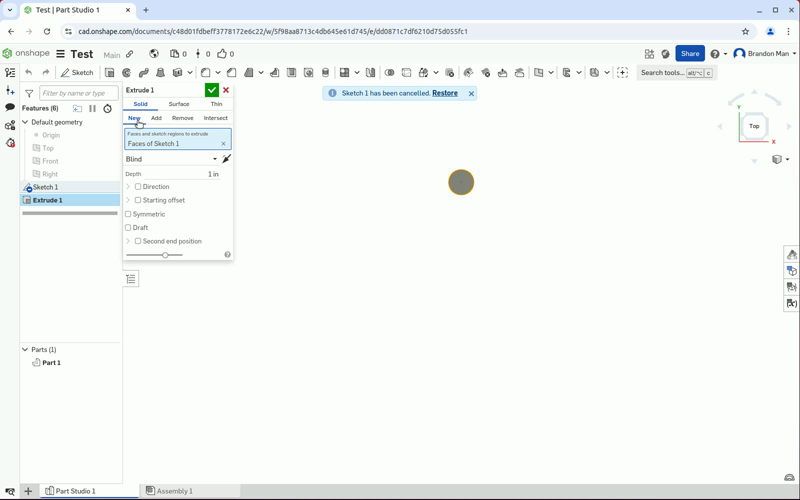
click(137, 120)
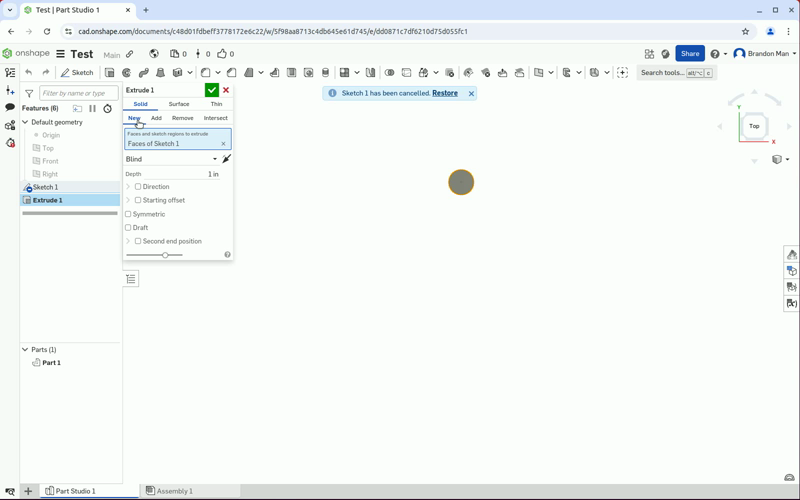
key(tab, 4)
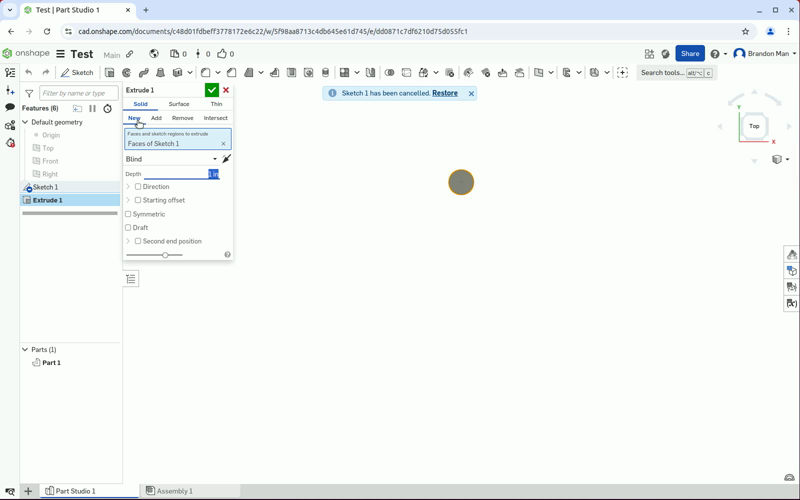
text(0.241)
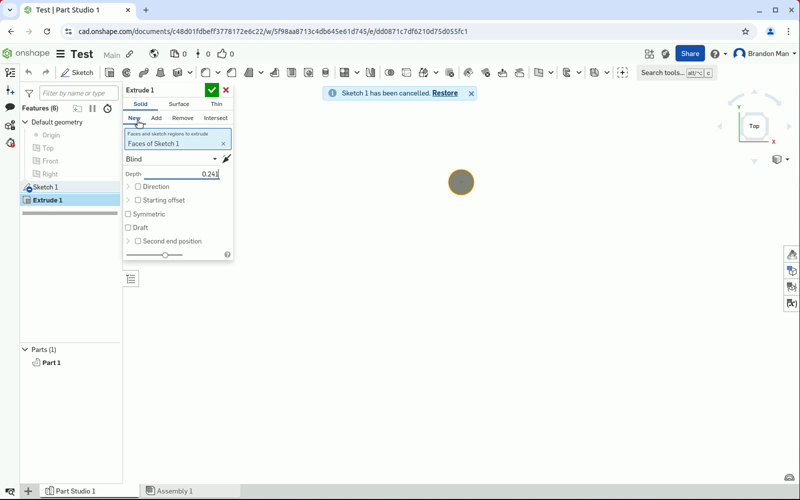
key(enter)
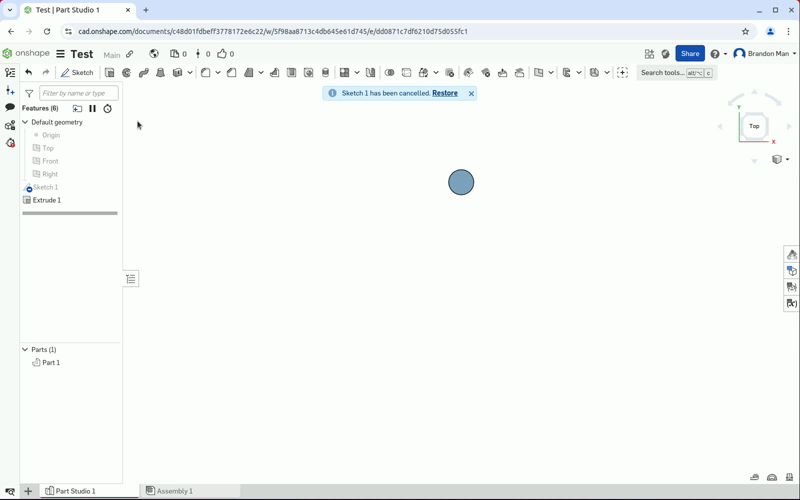
key(shift+h)
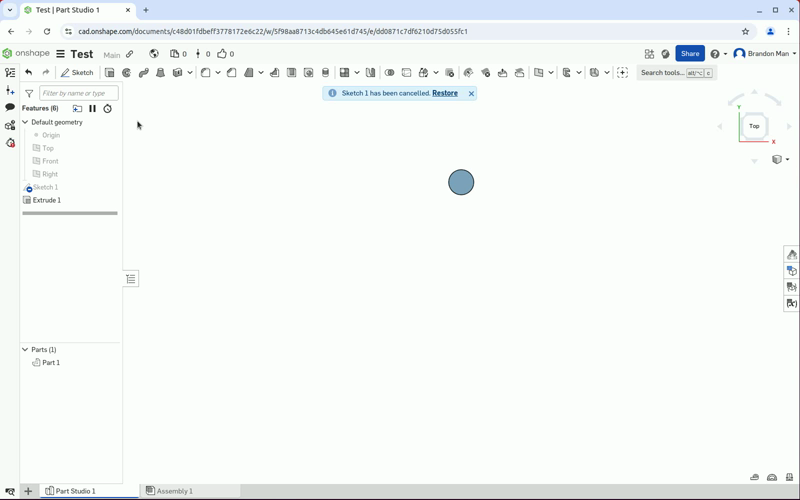
key(shift+h)
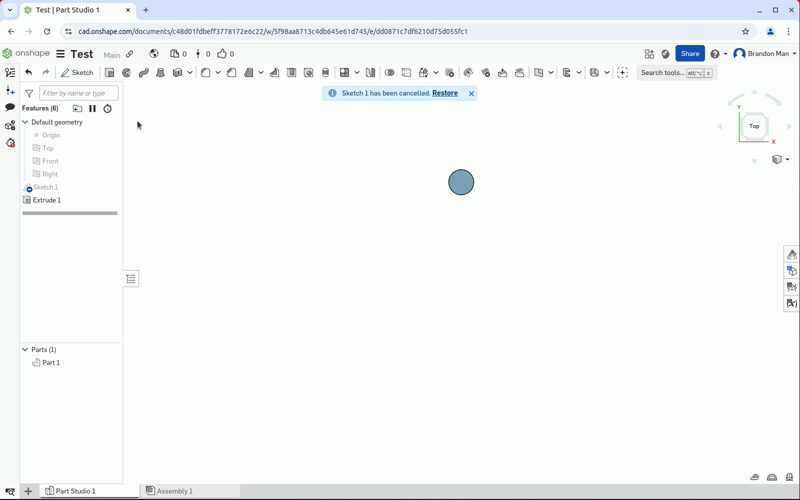
mouse_move(73, 189)
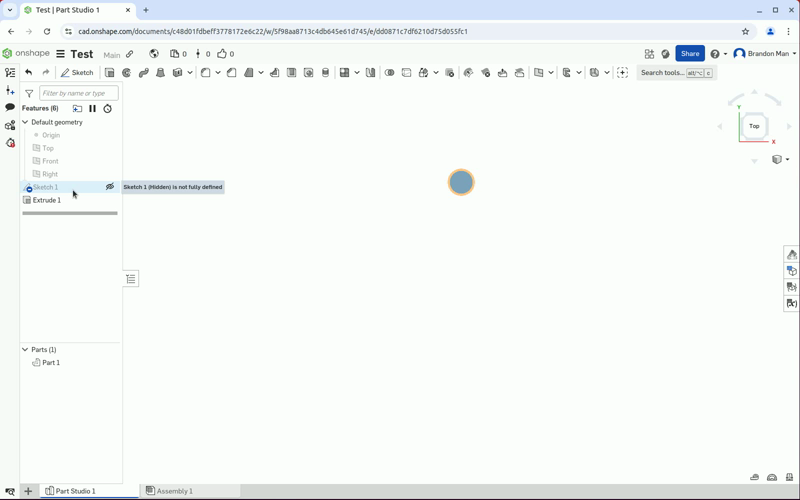
click(73, 189)
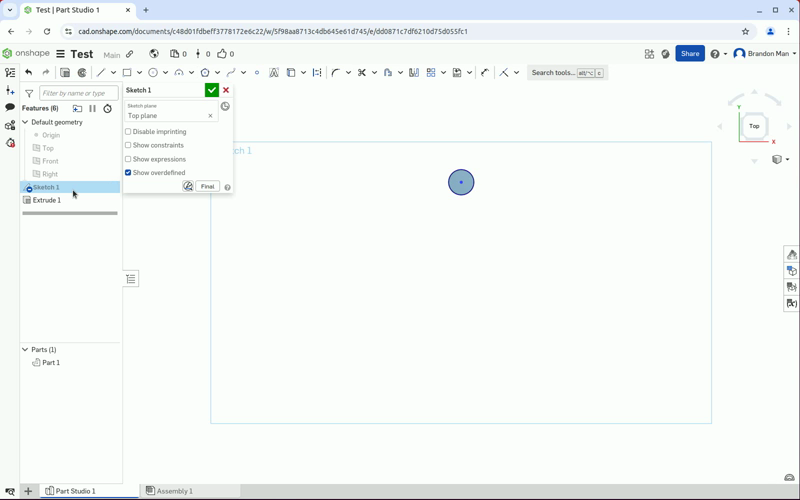
mouse_move(229, 92)
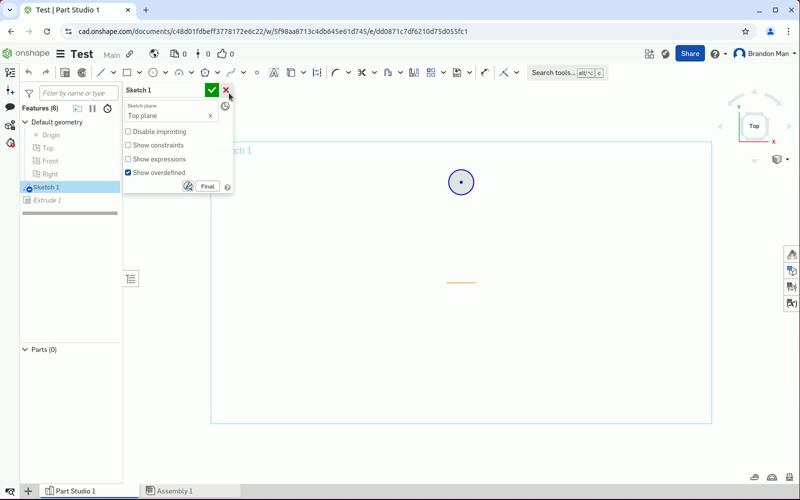
click(229, 92)
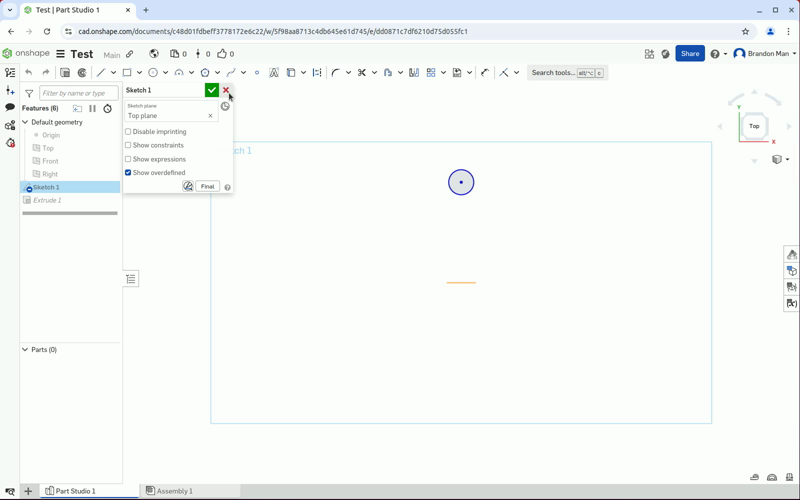
key(shift+s)
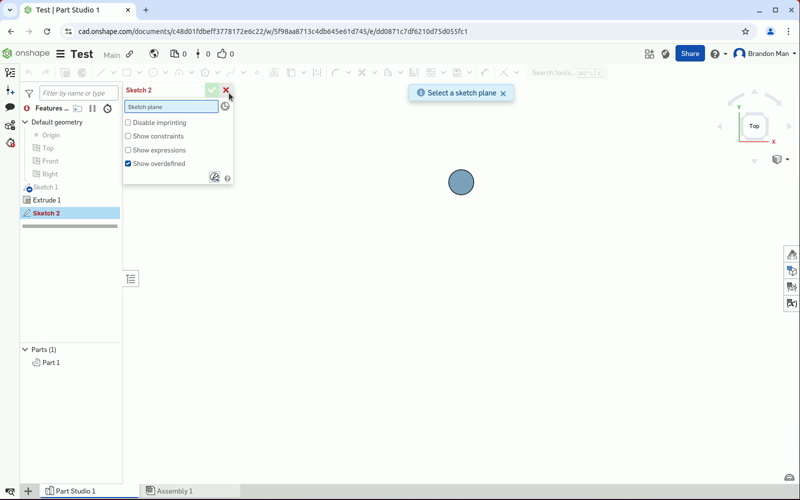
mouse_move(73, 150)
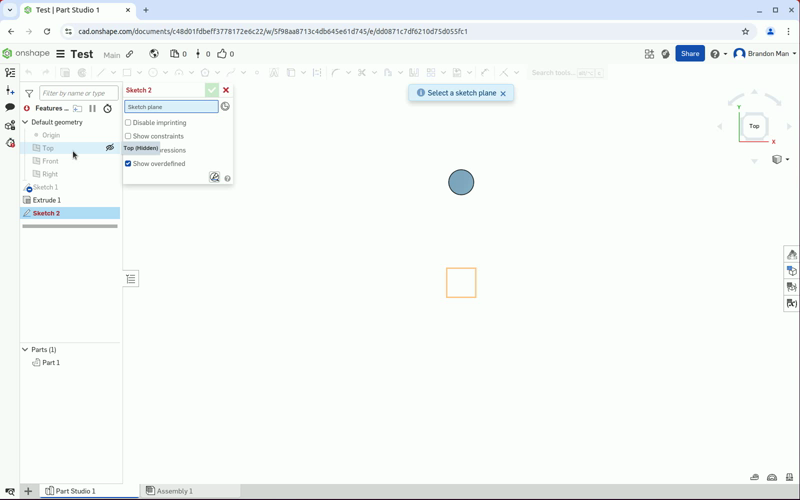
click(73, 150)
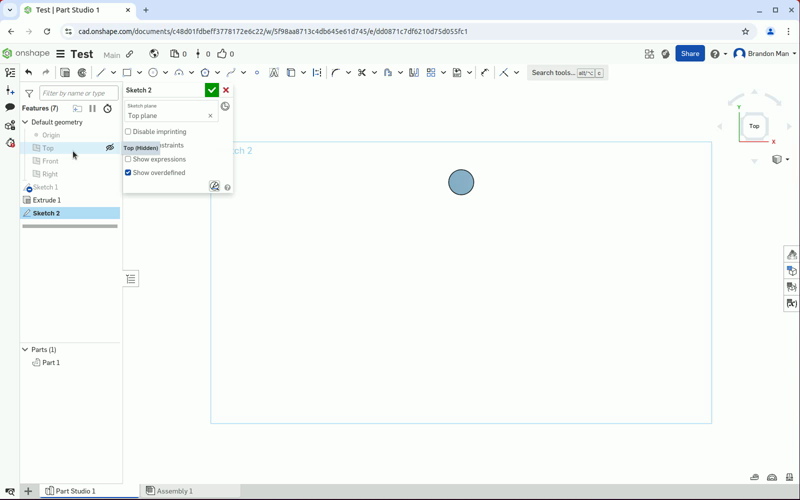
mouse_move(73, 352)
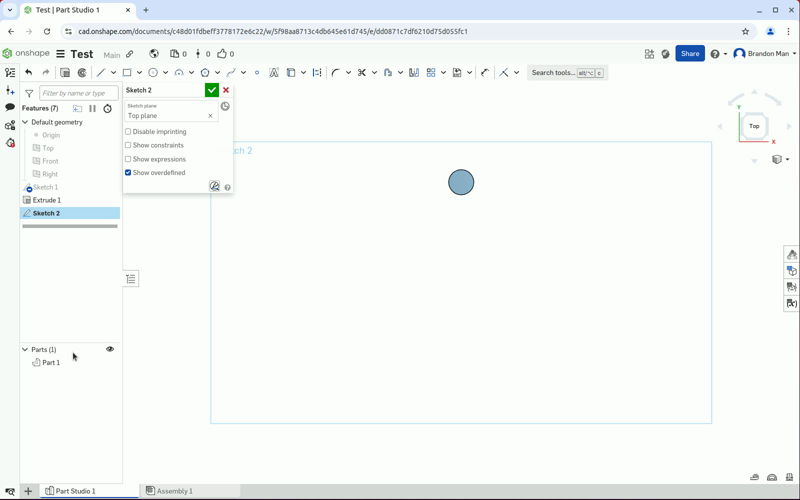
key(y)
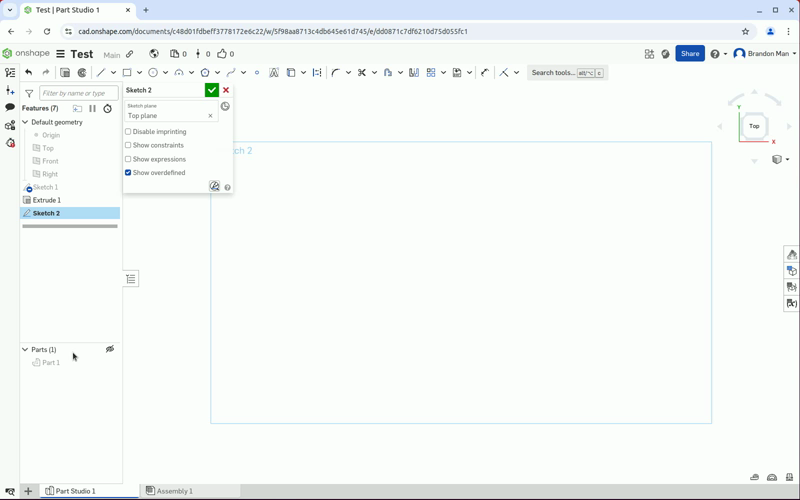
key(c)
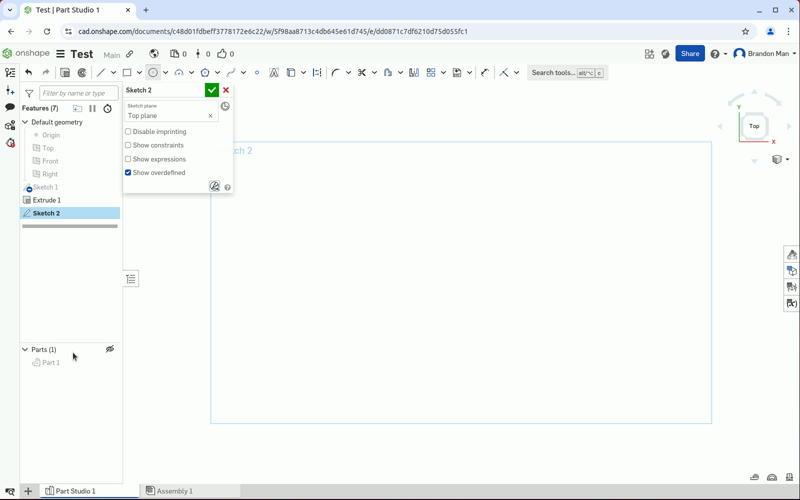
key_down(shift)
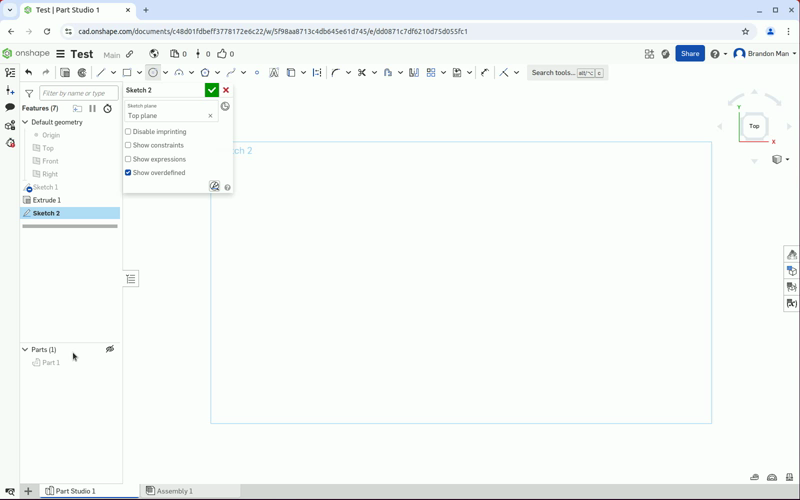
mouse_move(374, 232)
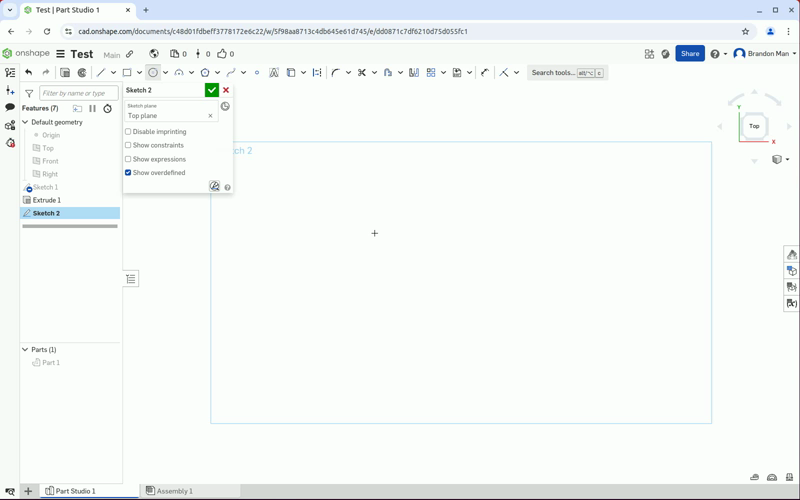
click(374, 232)
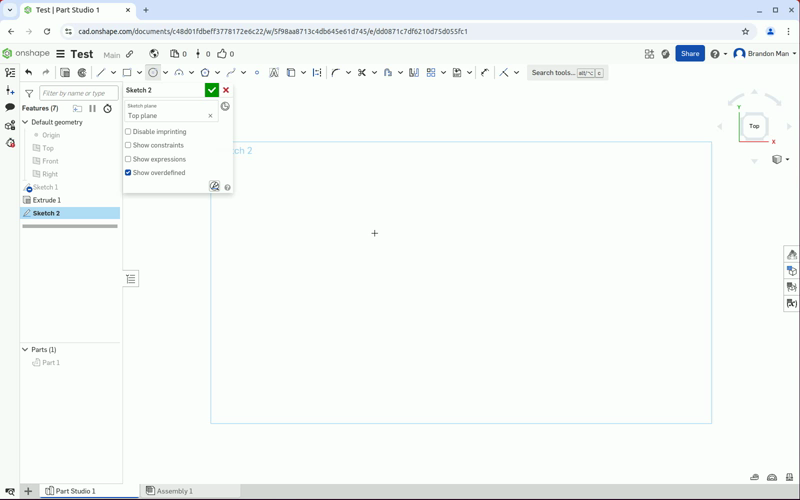
key_up(shift)
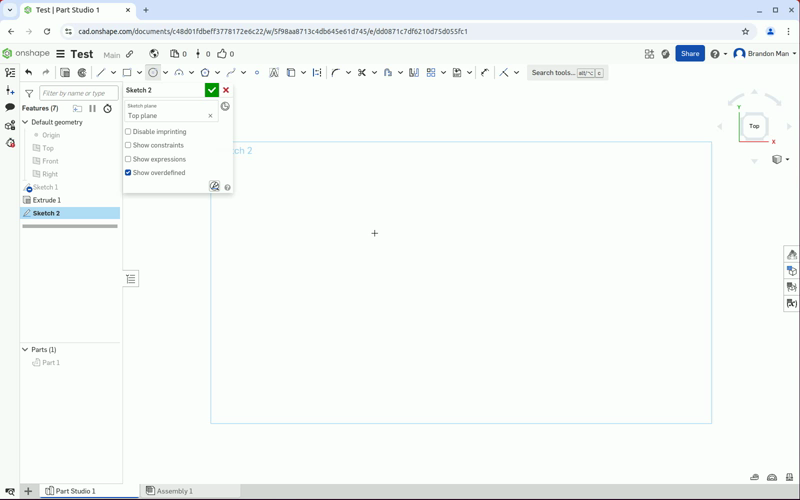
mouse_move(386, 232)
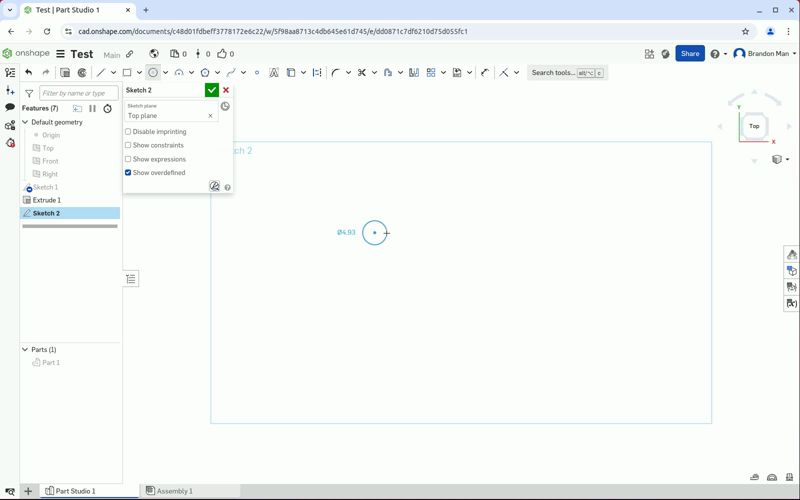
click(386, 232)
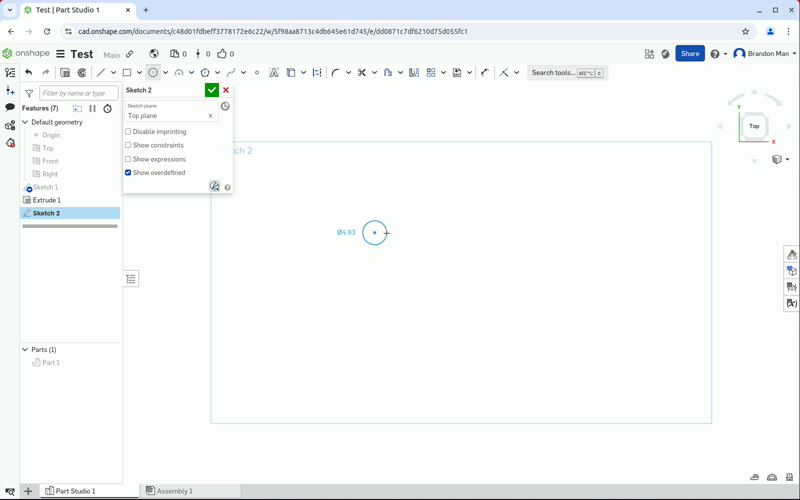
key(esc)
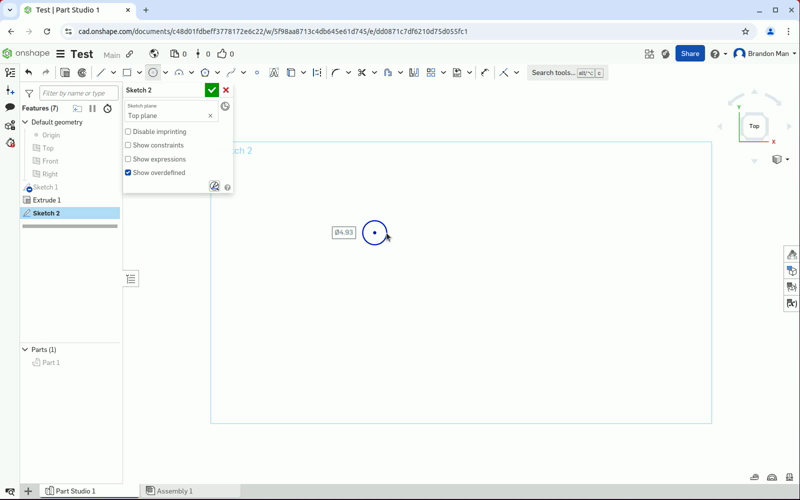
mouse_move(375, 236)
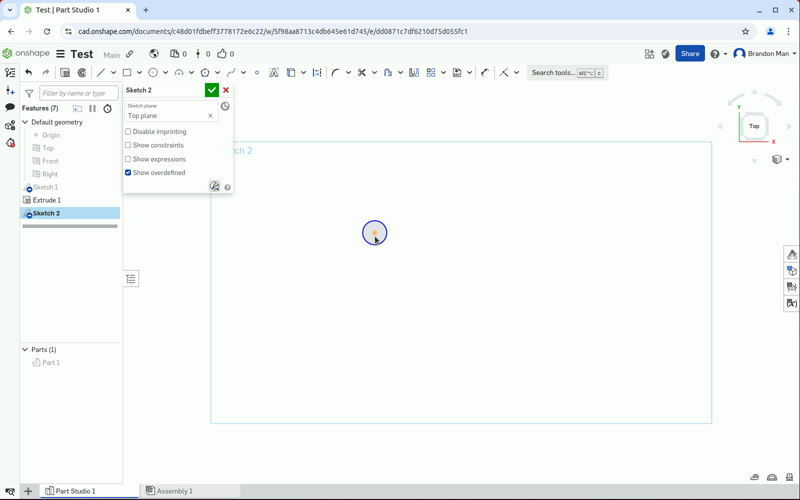
scroll(6)
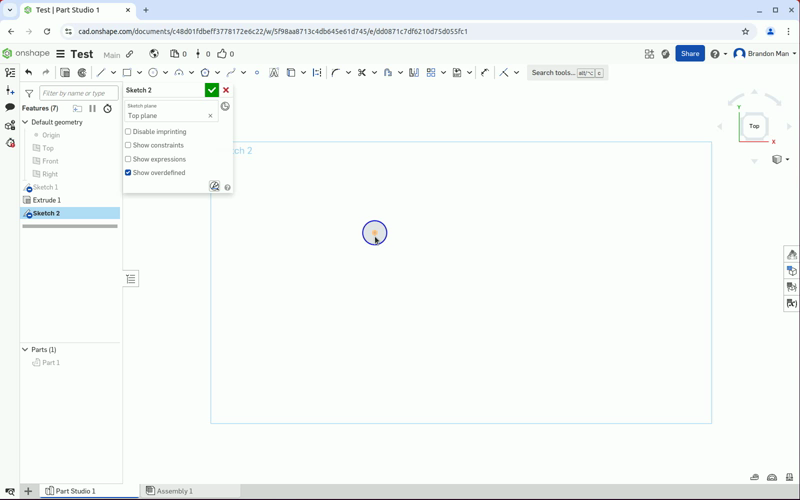
scroll(6)
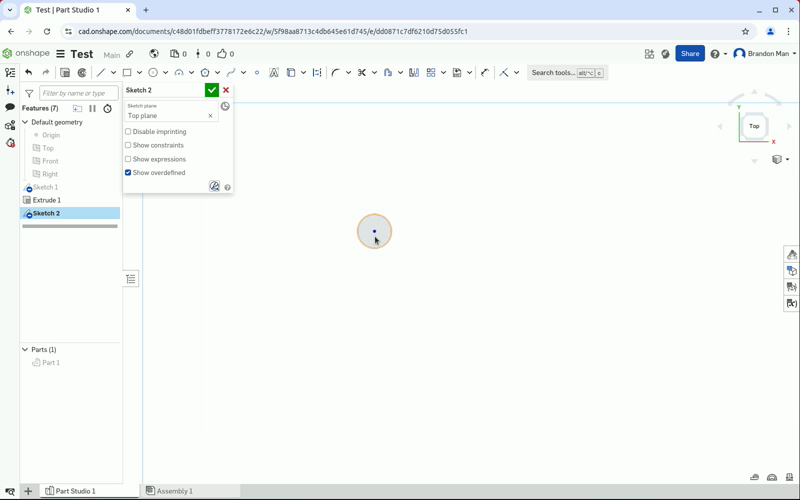
scroll(6)
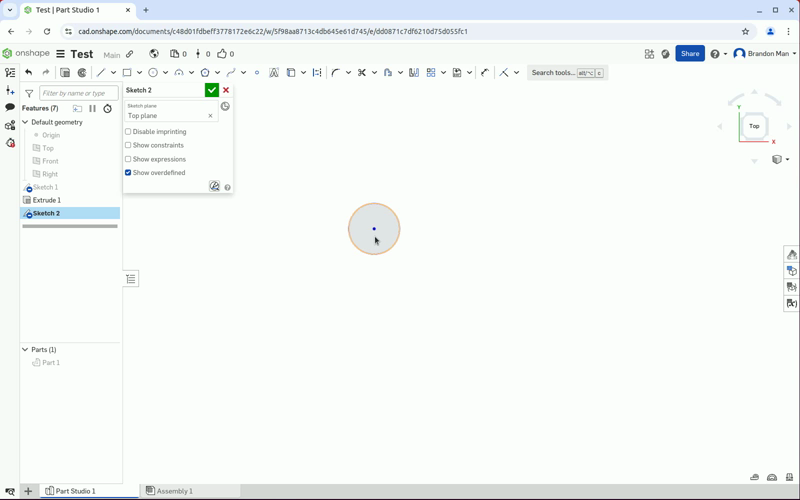
scroll(6)
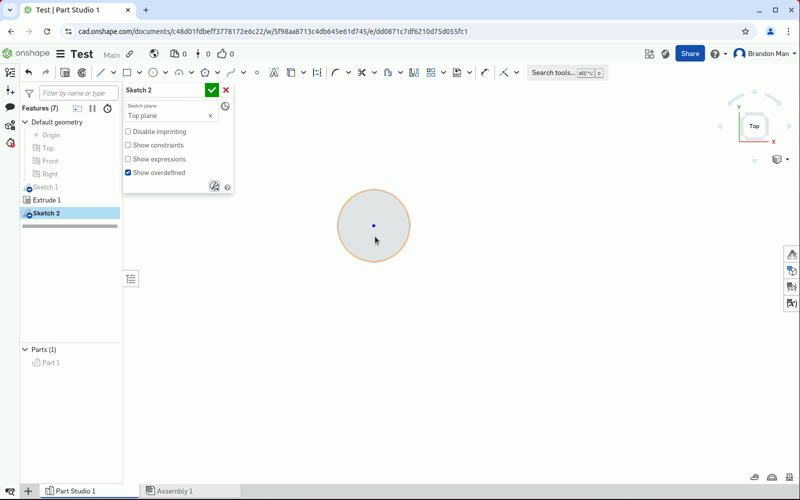
scroll(6)
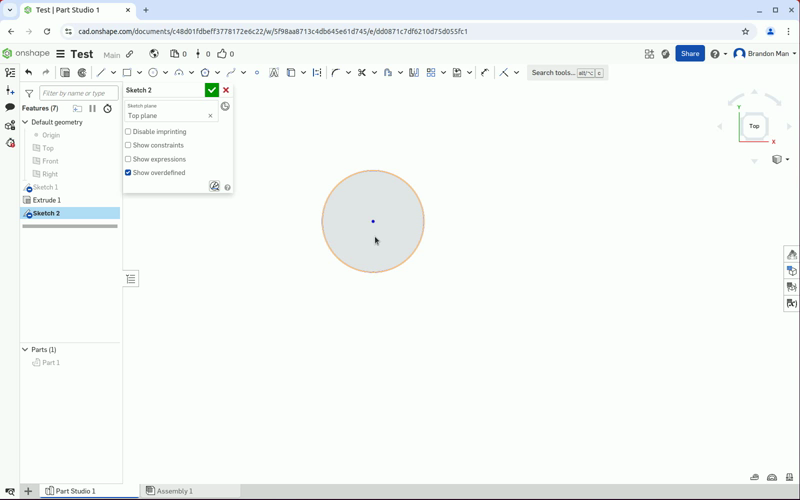
scroll(6)
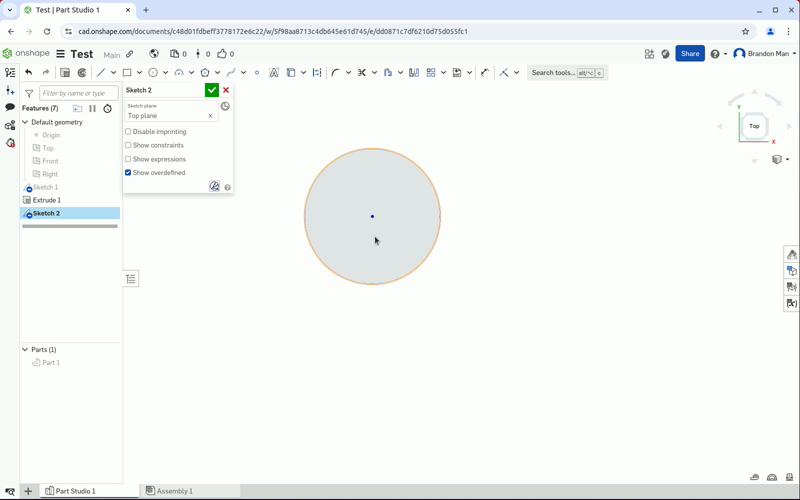
scroll(6)
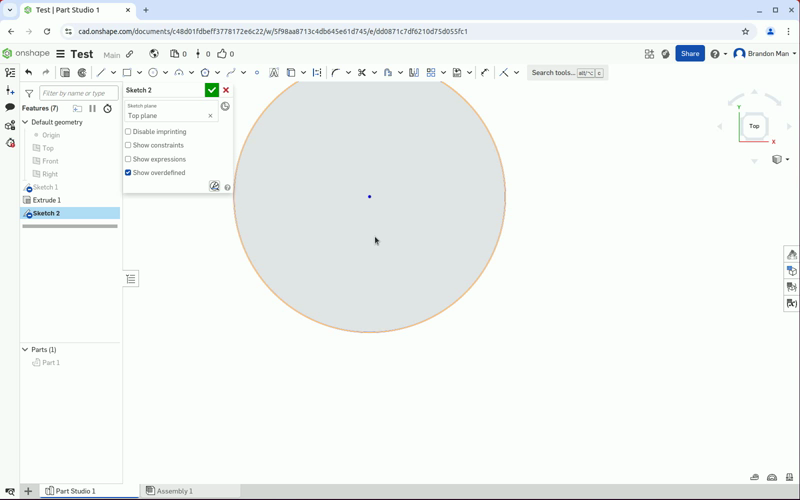
click(375, 236)
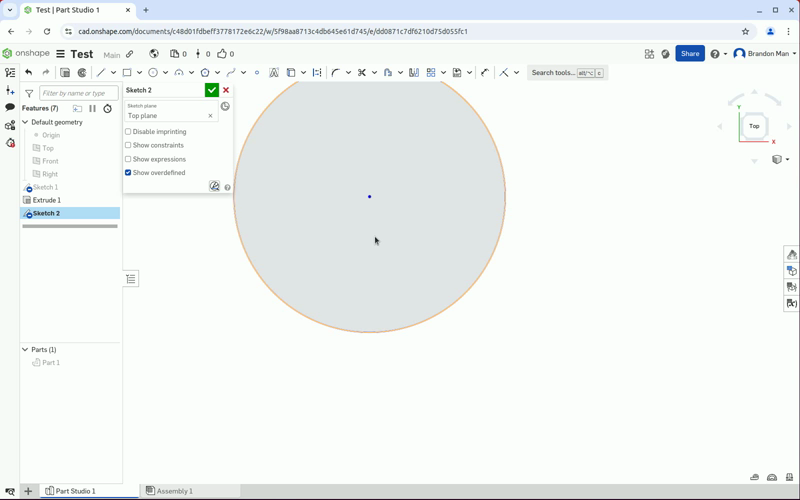
scroll(-6)
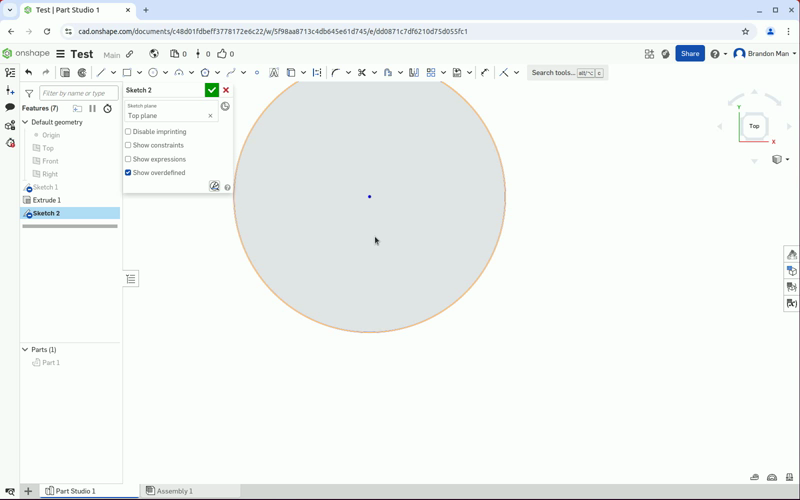
scroll(-6)
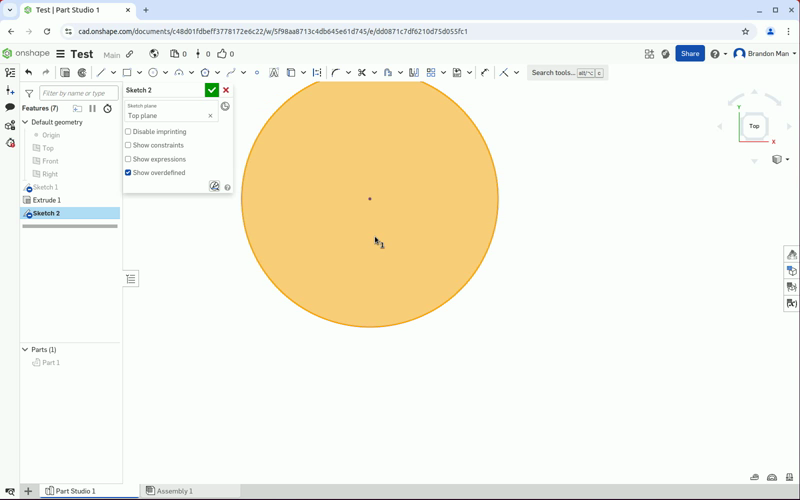
scroll(-6)
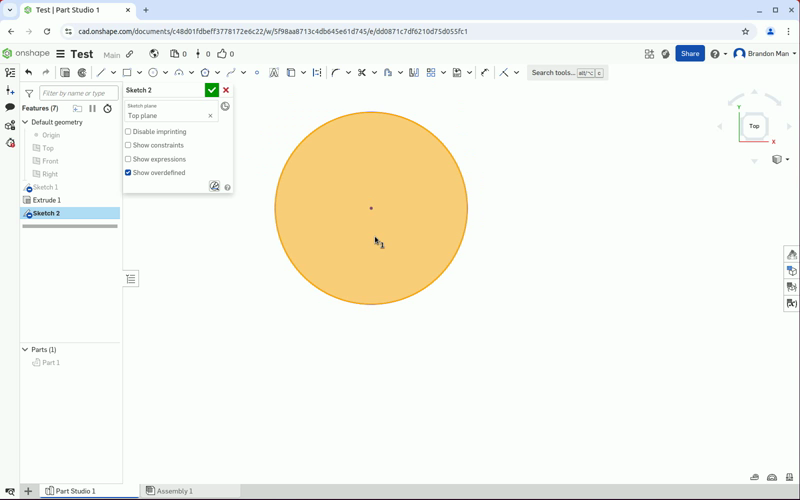
scroll(-6)
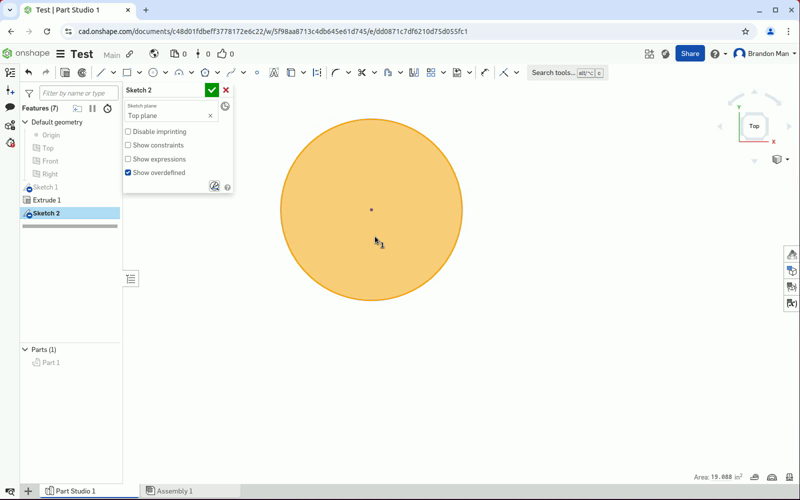
scroll(-6)
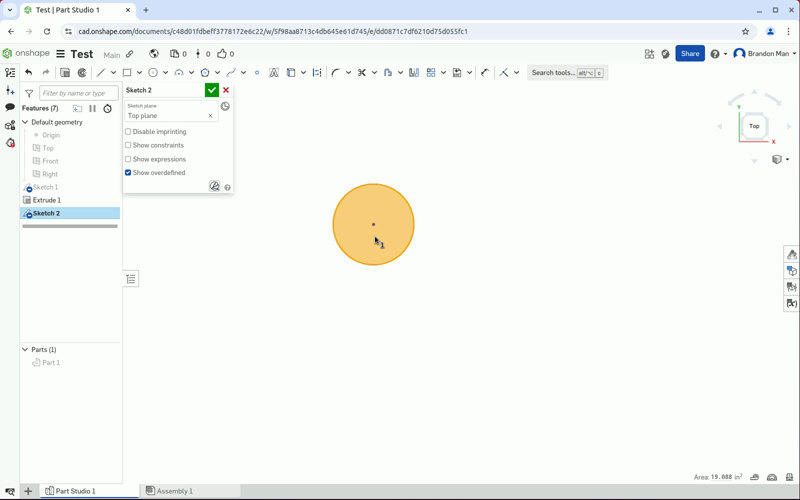
scroll(-6)
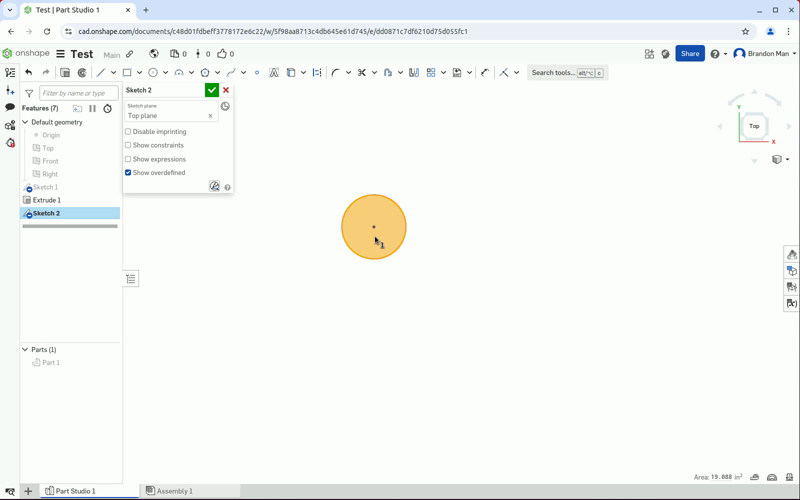
scroll(-6)
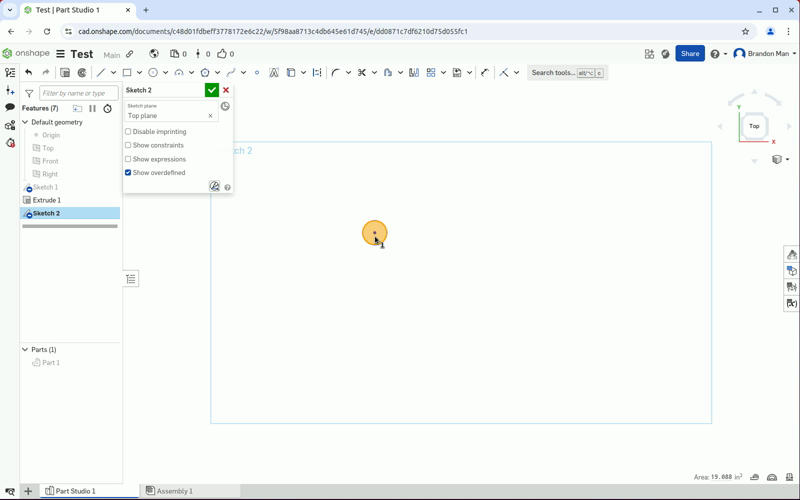
mouse_move(73, 352)
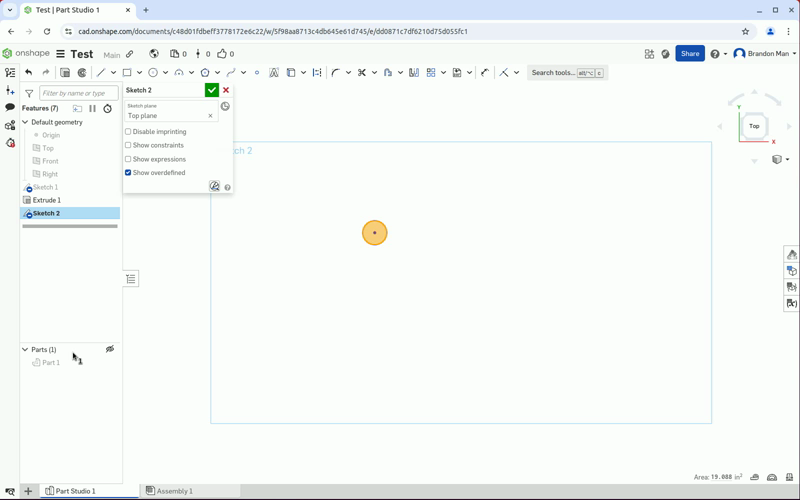
key(shift+y)
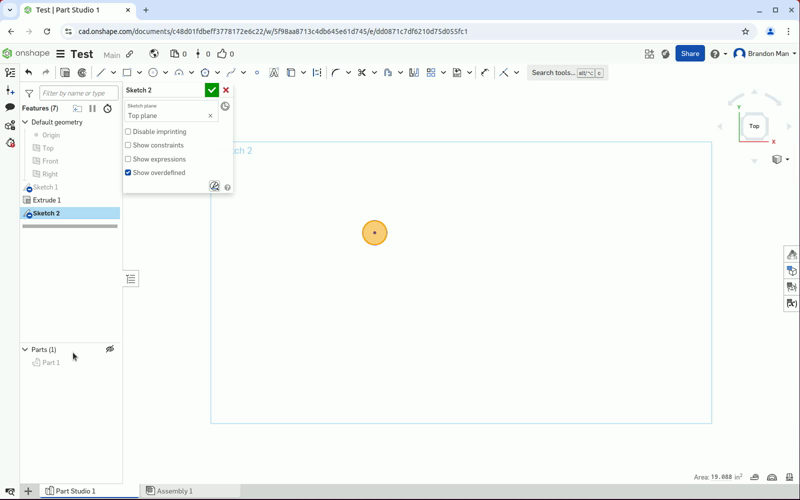
key(shift+e)
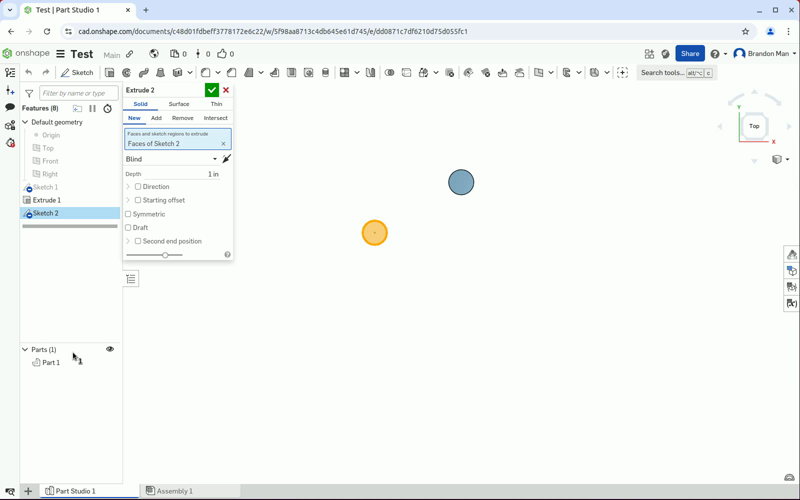
mouse_move(143, 106)
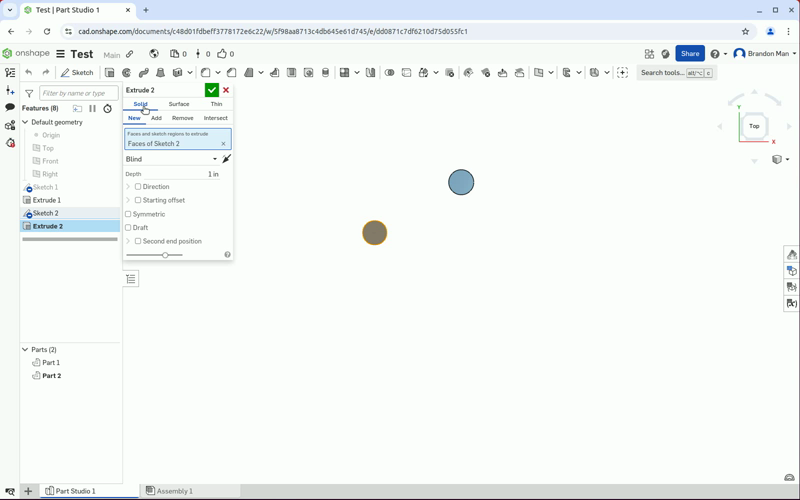
click(143, 106)
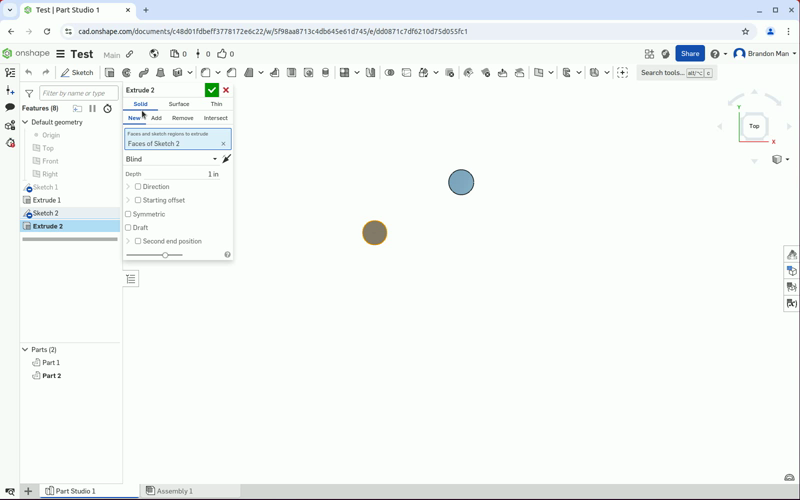
mouse_move(137, 120)
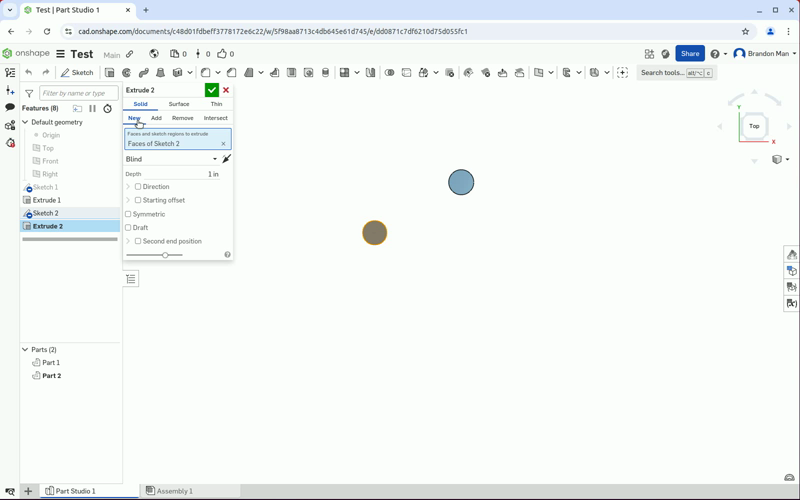
click(137, 120)
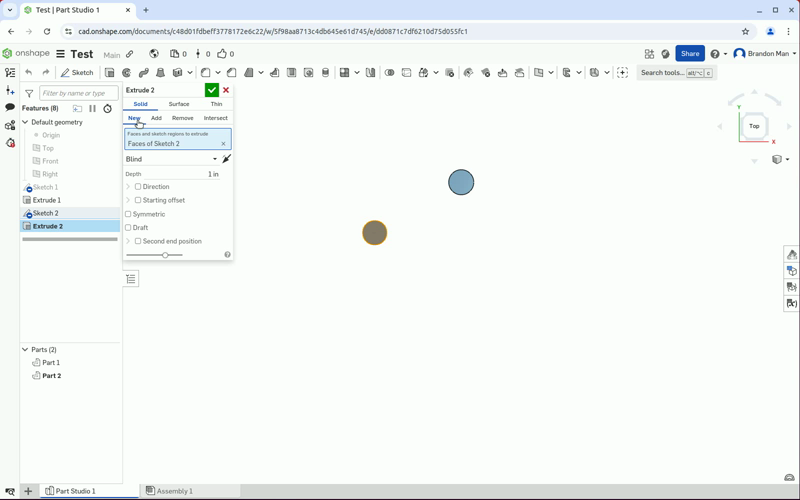
key(tab, 4)
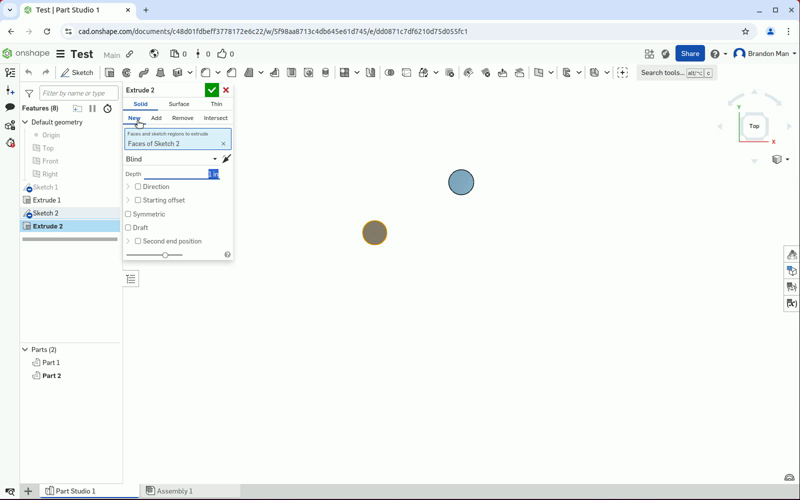
text(0.241)
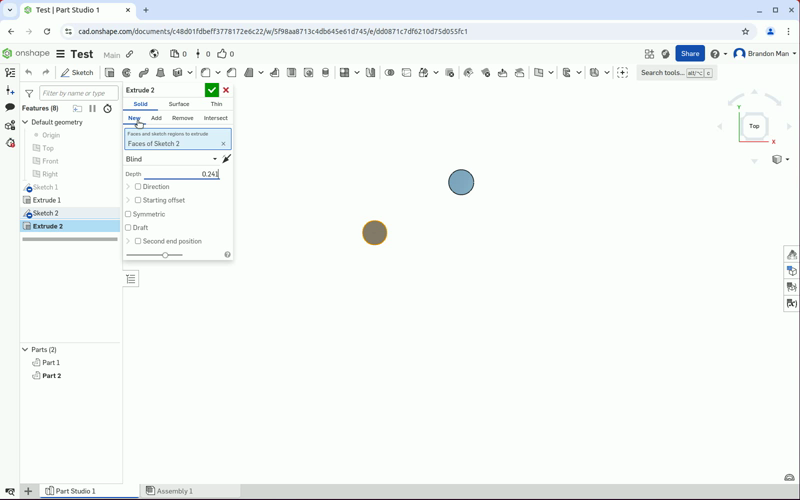
key(enter)
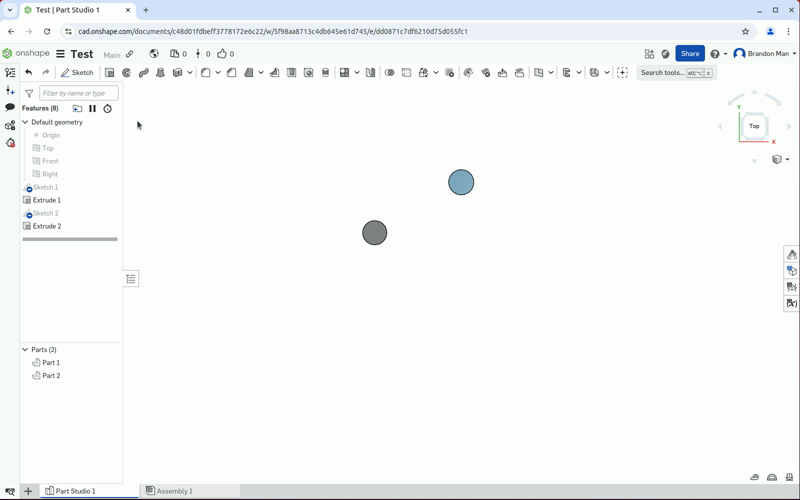
key(shift+h)
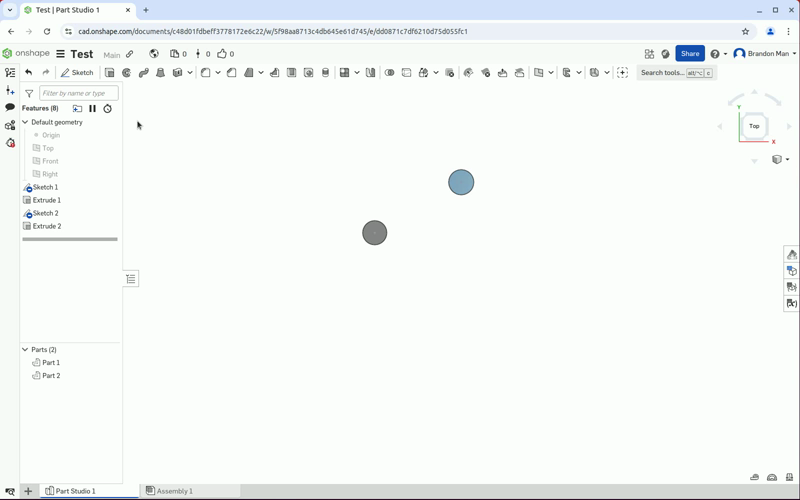
key(shift+h)
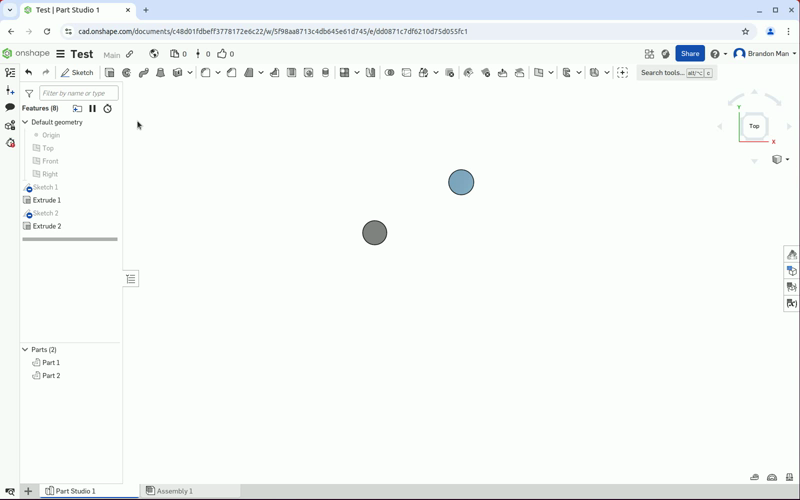
mouse_move(73, 189)
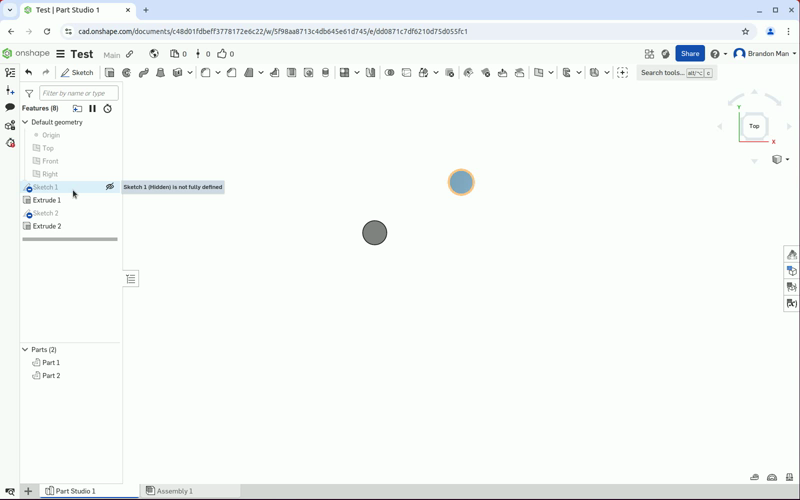
click(73, 189)
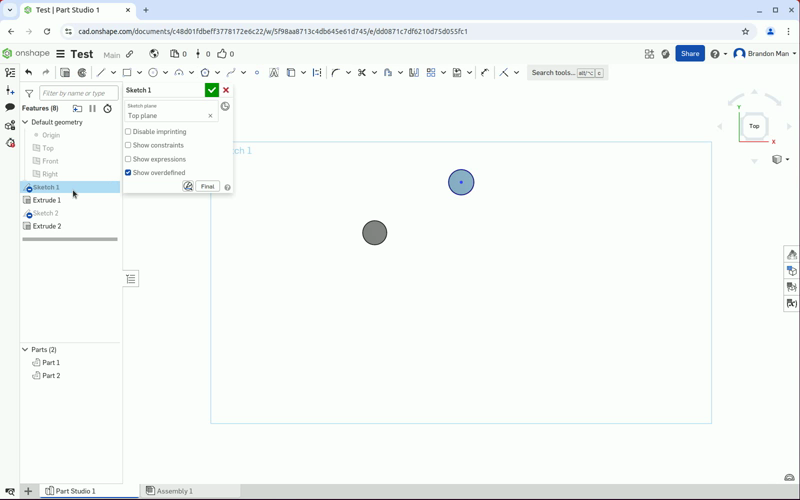
mouse_move(229, 92)
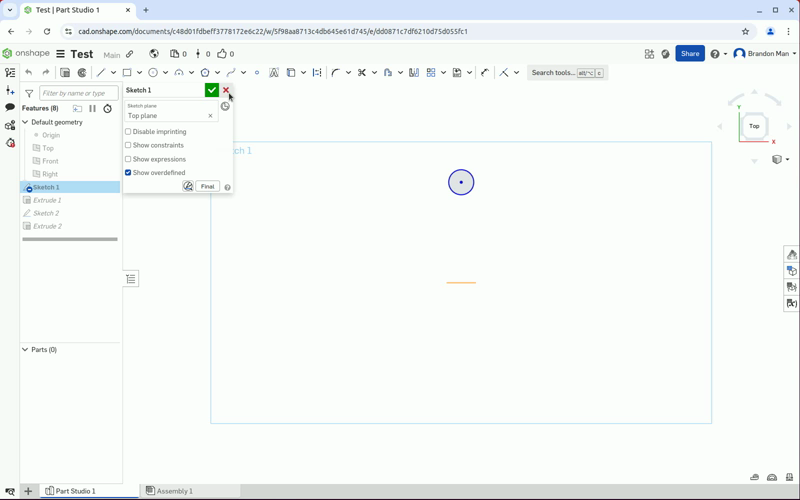
click(229, 92)
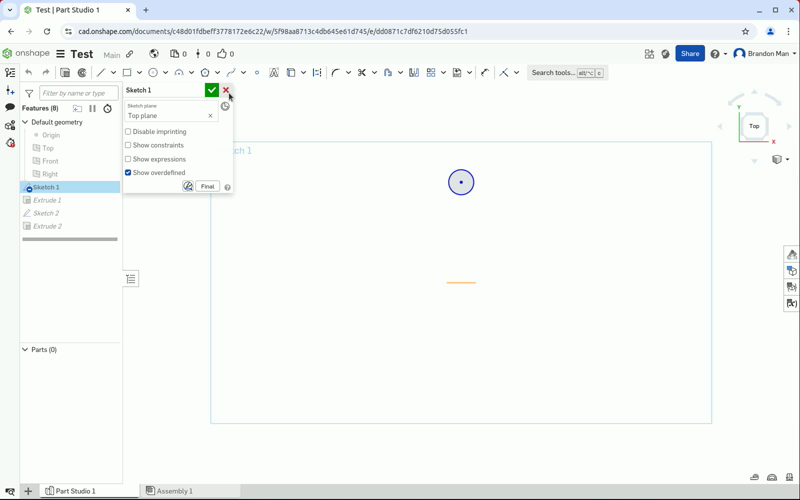
key(shift+s)
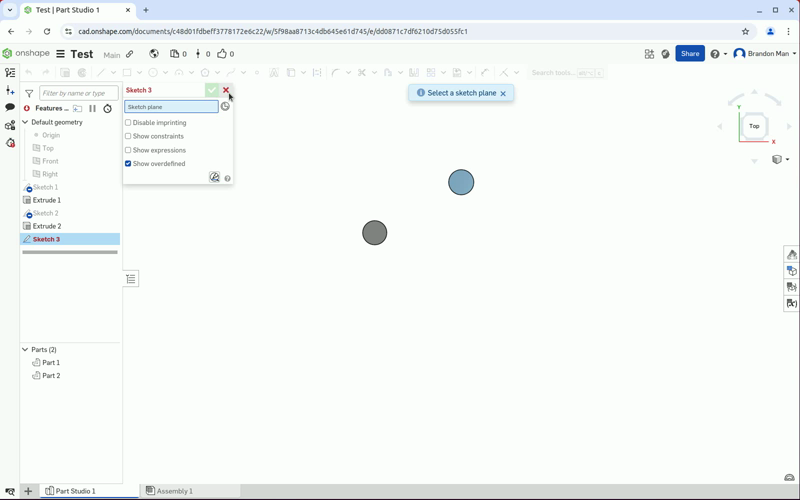
mouse_move(73, 150)
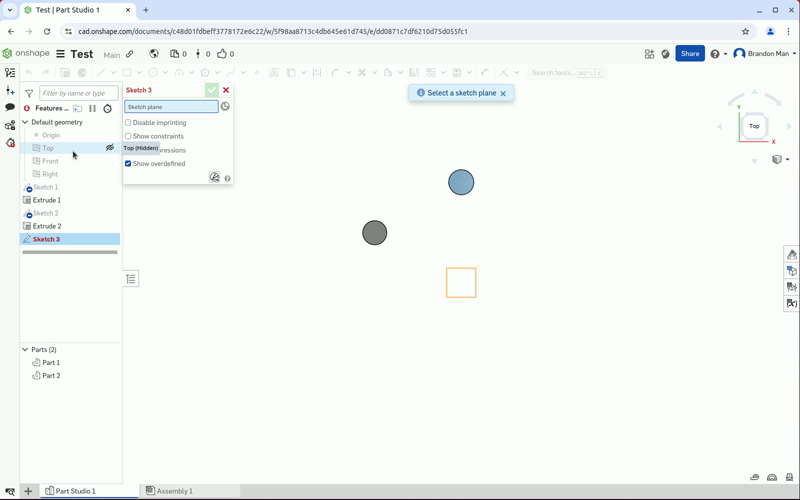
click(73, 150)
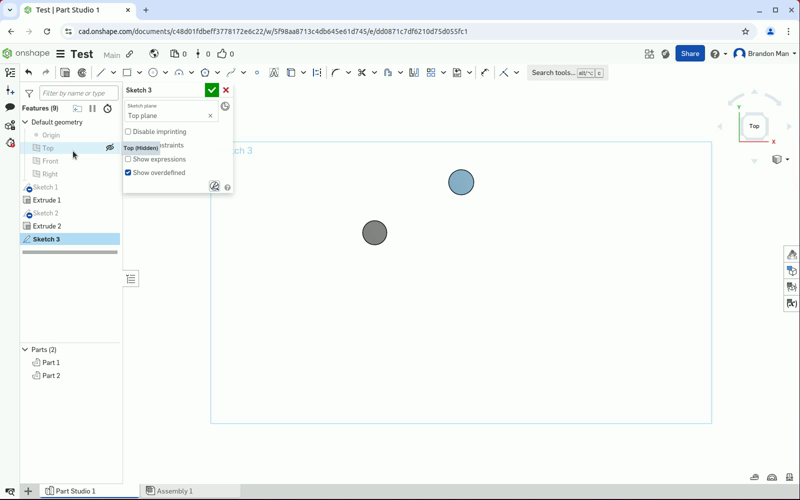
mouse_move(73, 352)
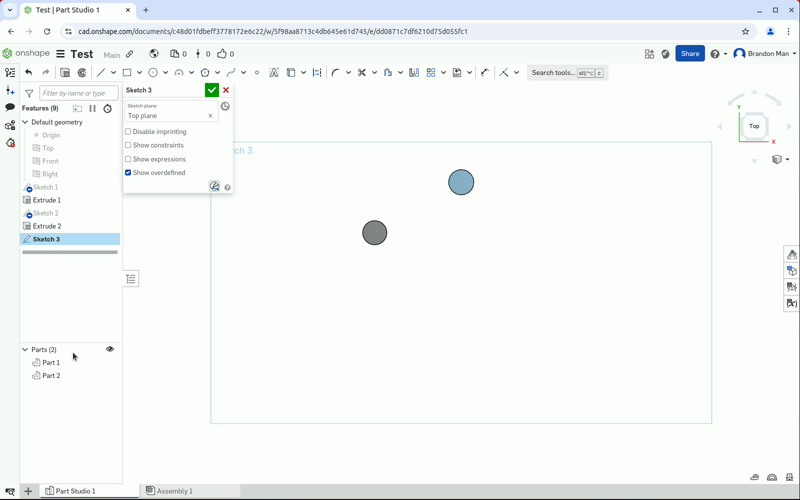
key(y)
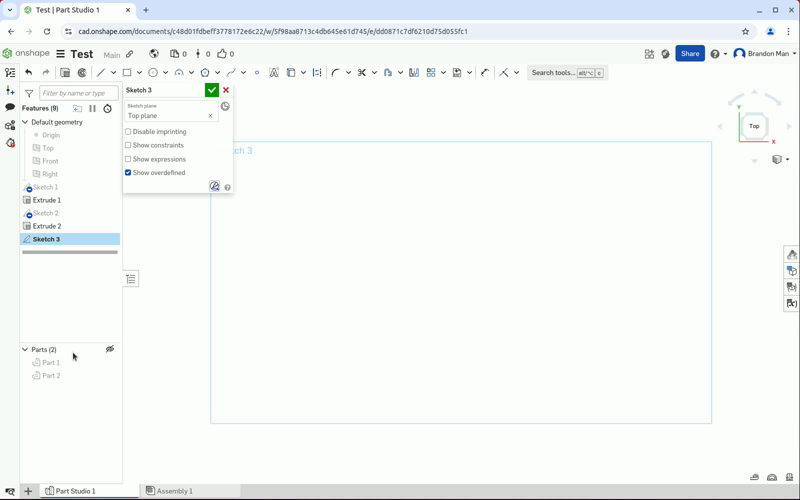
key(c)
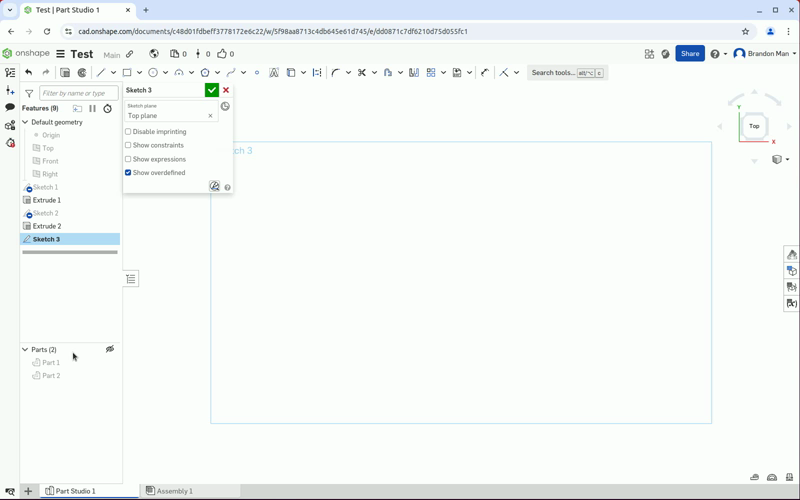
key_down(shift)
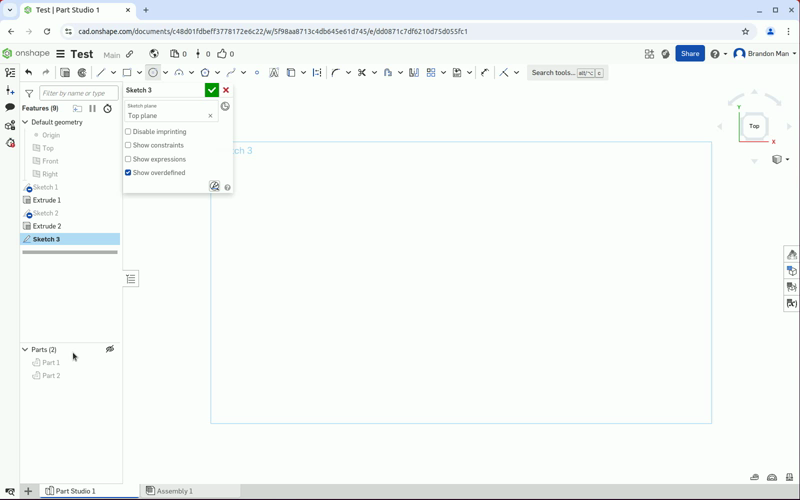
mouse_move(374, 333)
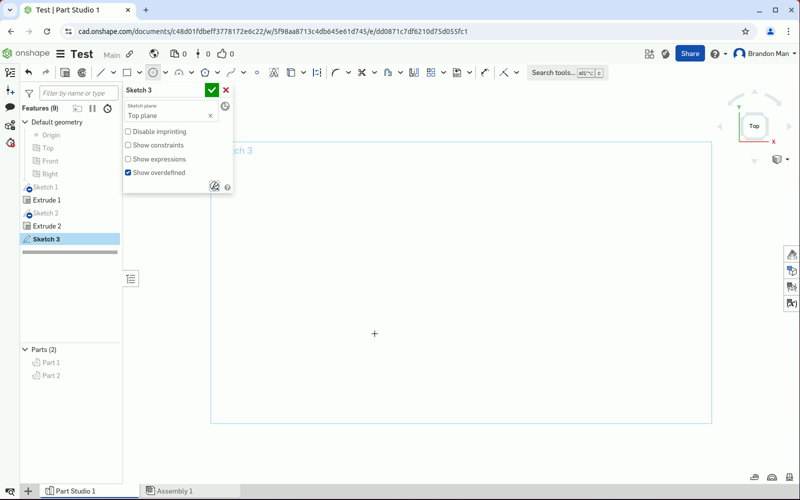
click(374, 333)
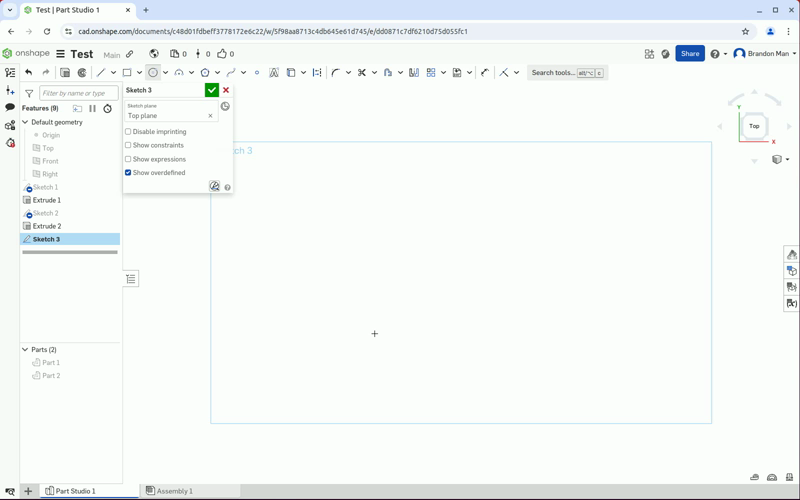
key_up(shift)
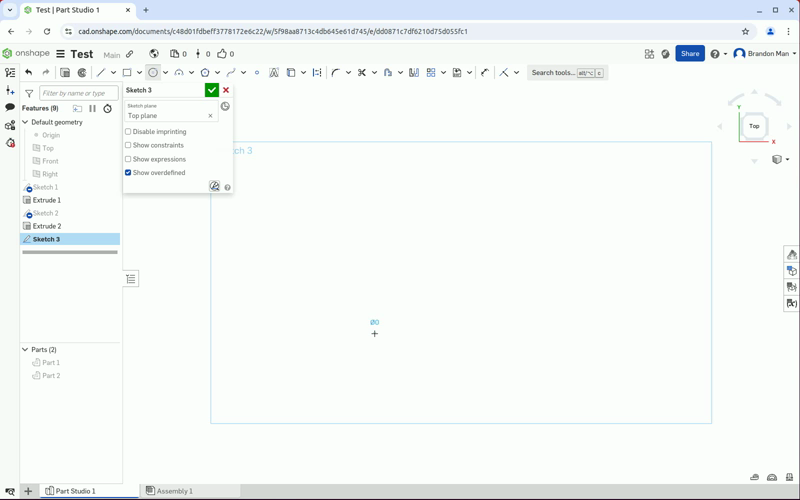
mouse_move(386, 333)
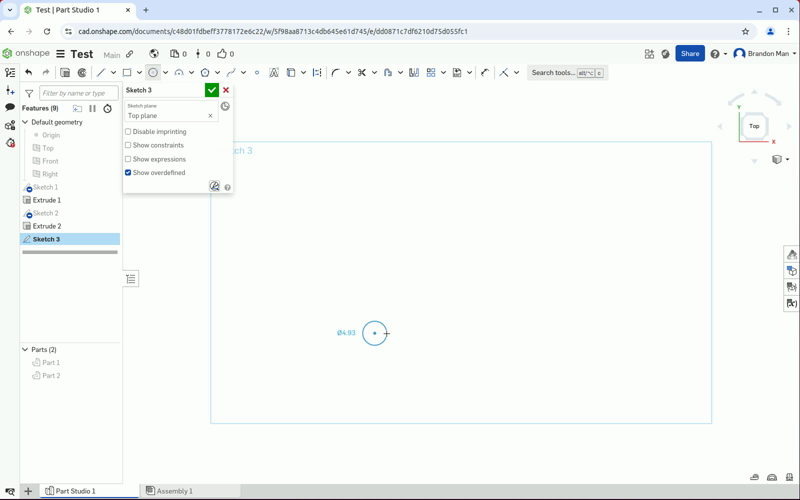
click(386, 333)
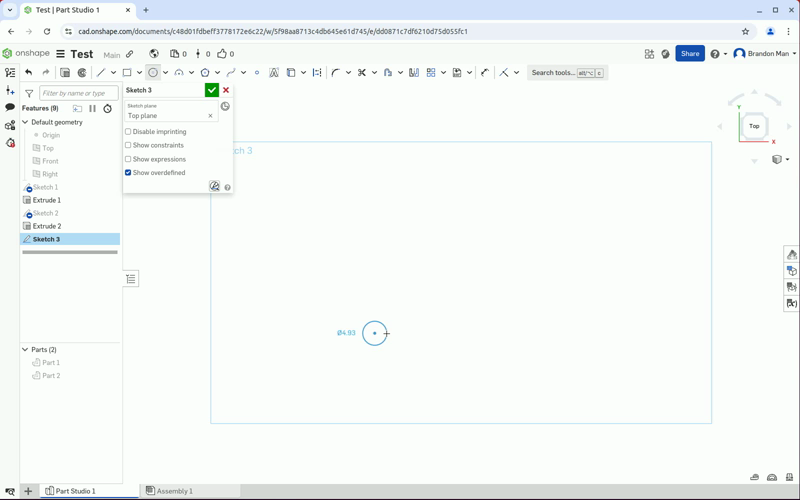
key(esc)
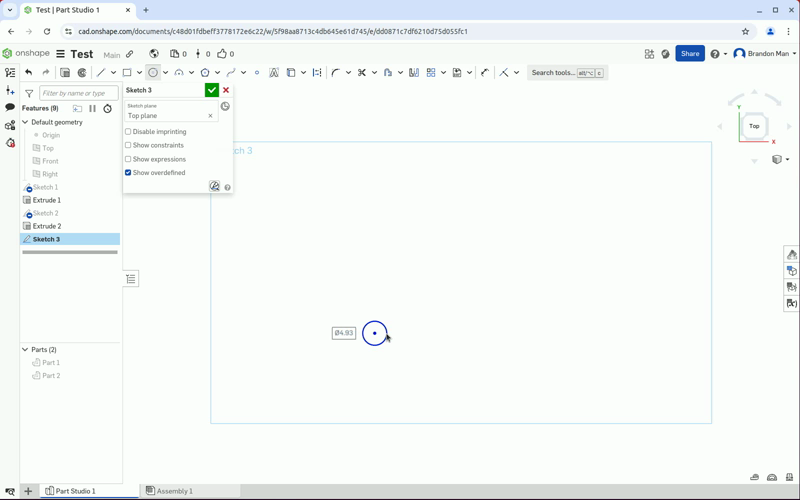
mouse_move(369, 329)
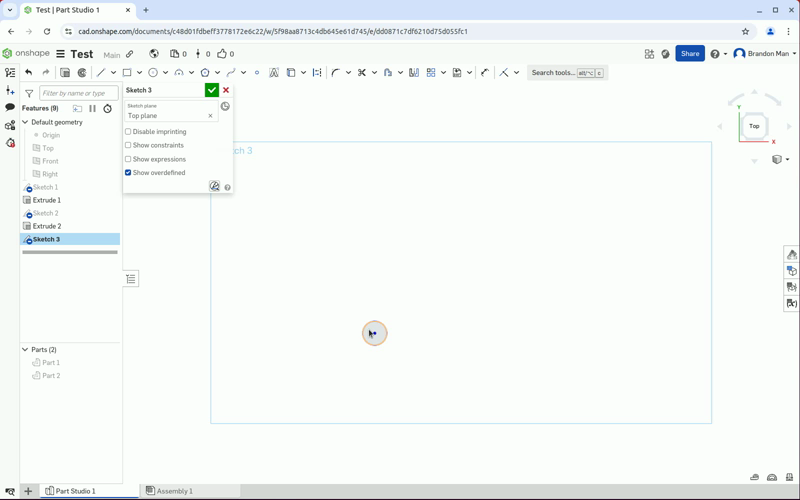
scroll(6)
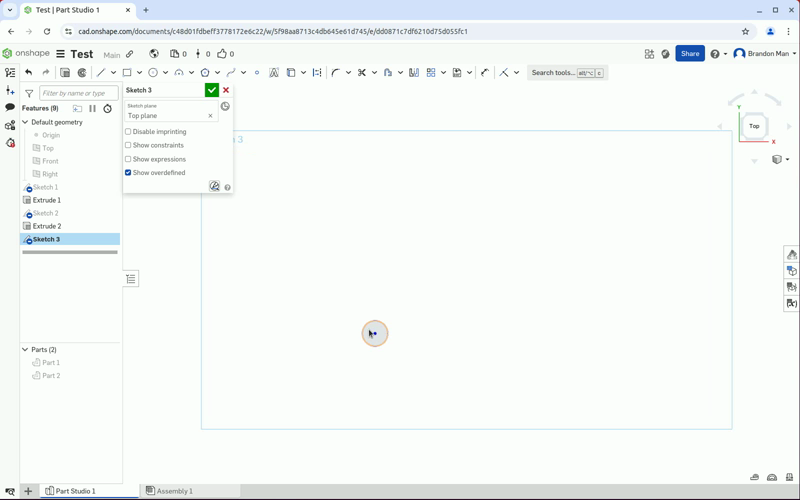
scroll(6)
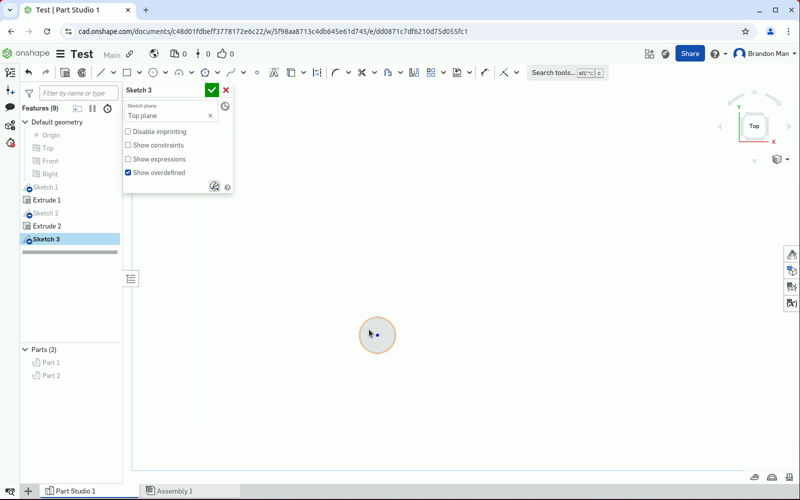
scroll(6)
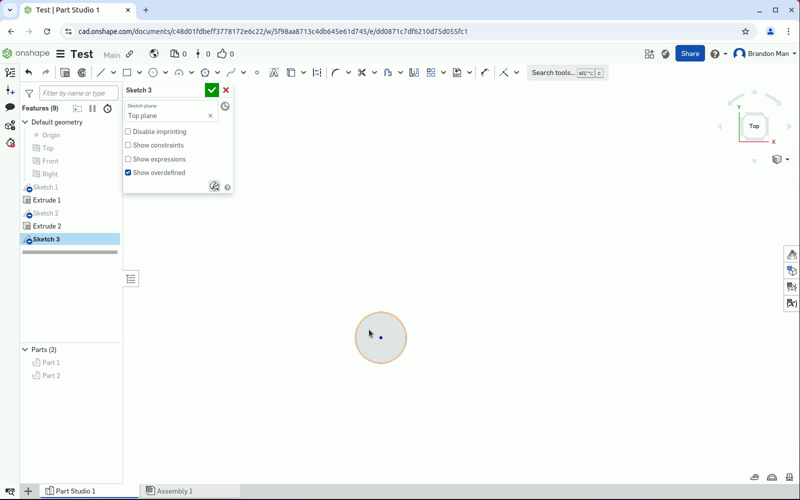
scroll(6)
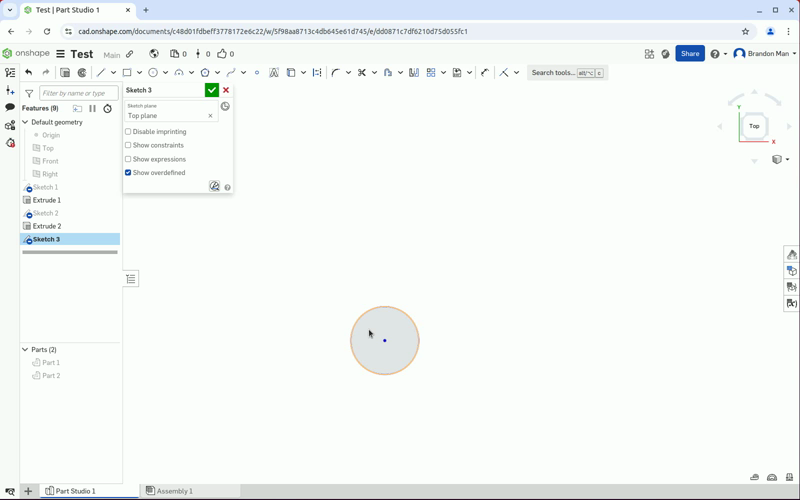
scroll(6)
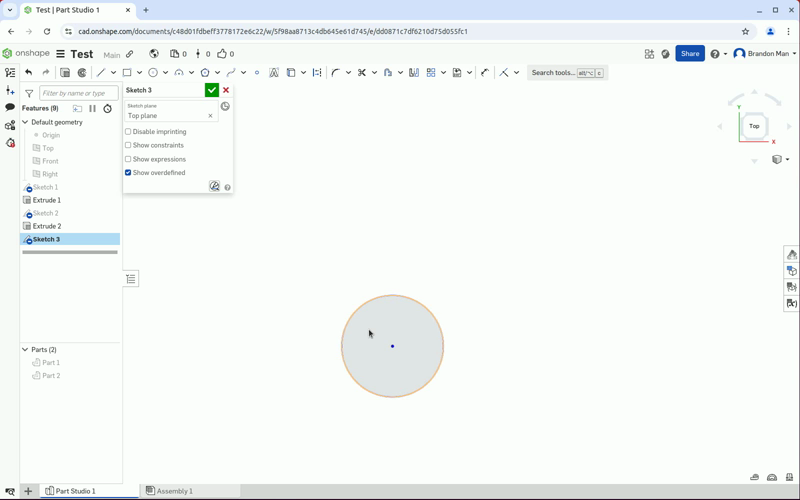
scroll(6)
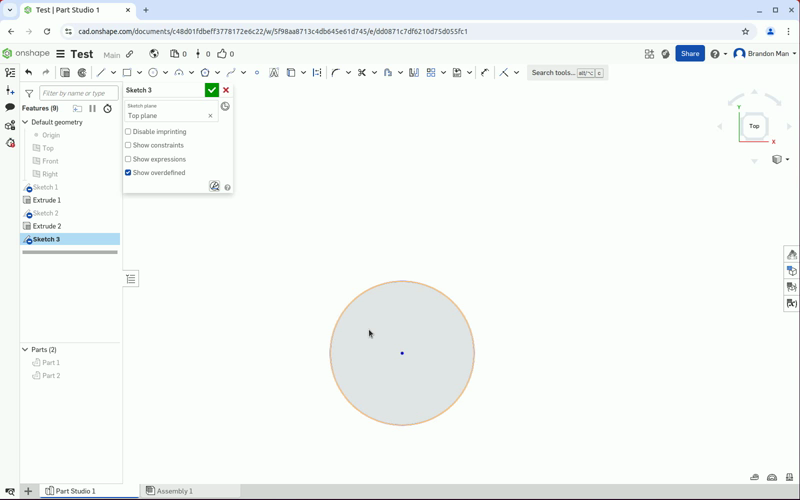
scroll(6)
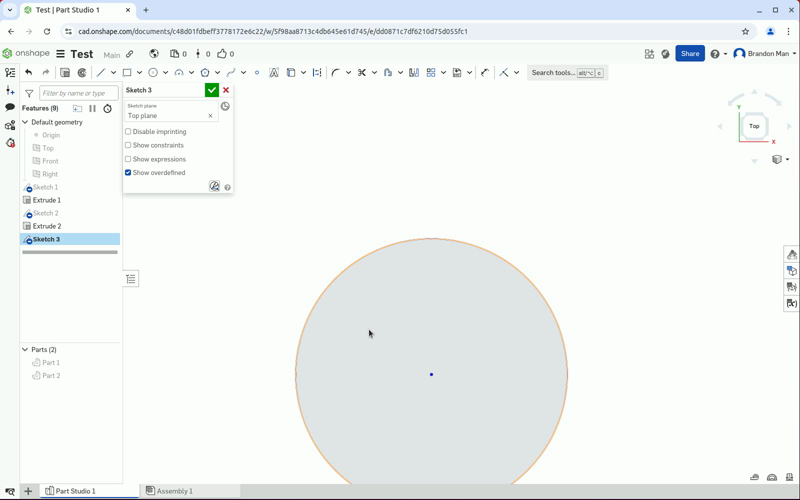
click(369, 329)
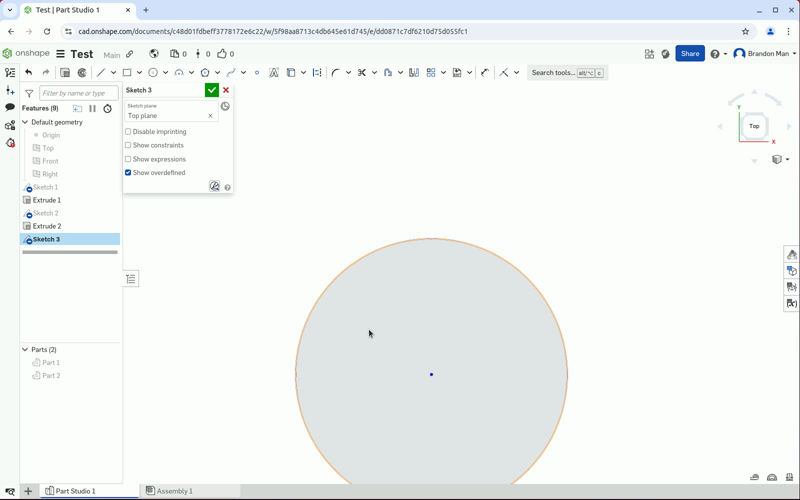
scroll(-6)
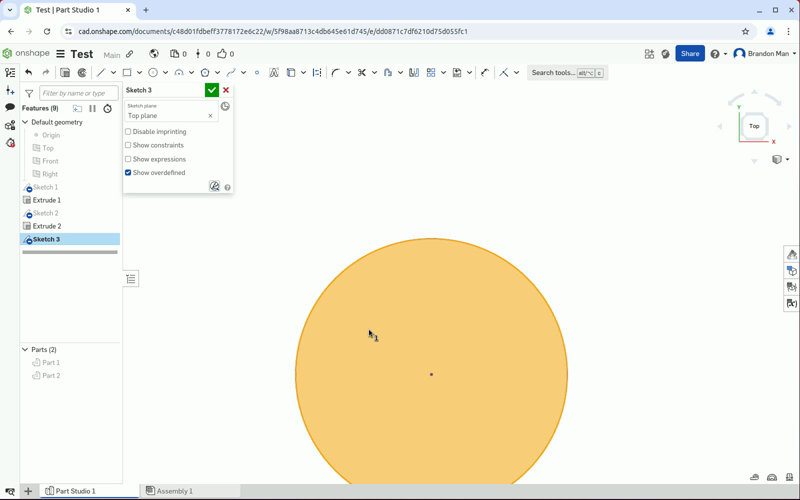
scroll(-6)
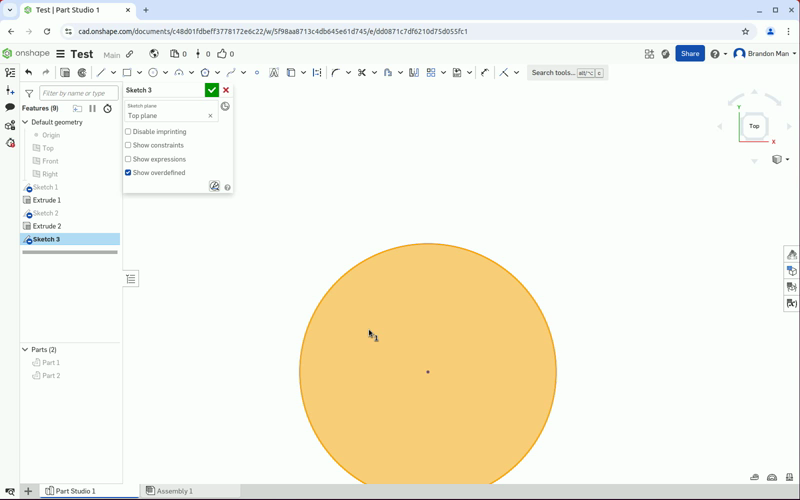
scroll(-6)
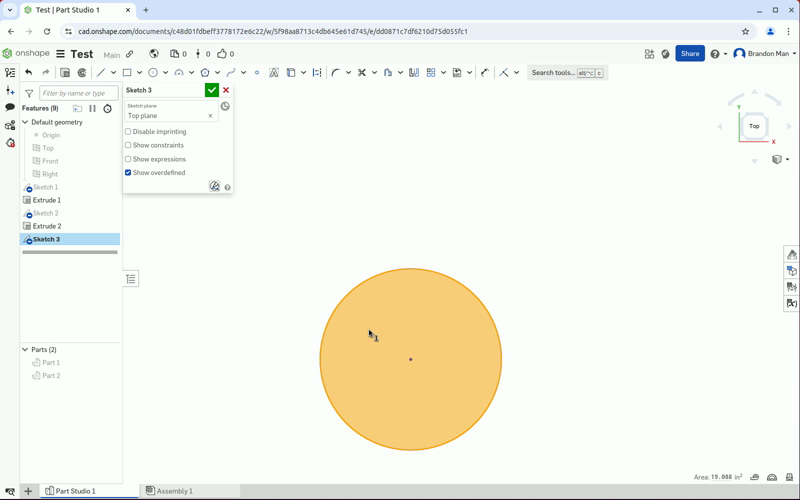
scroll(-6)
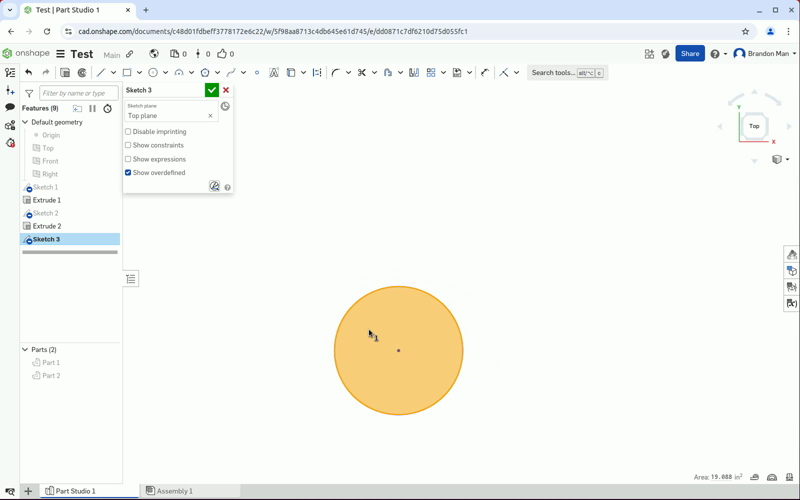
scroll(-6)
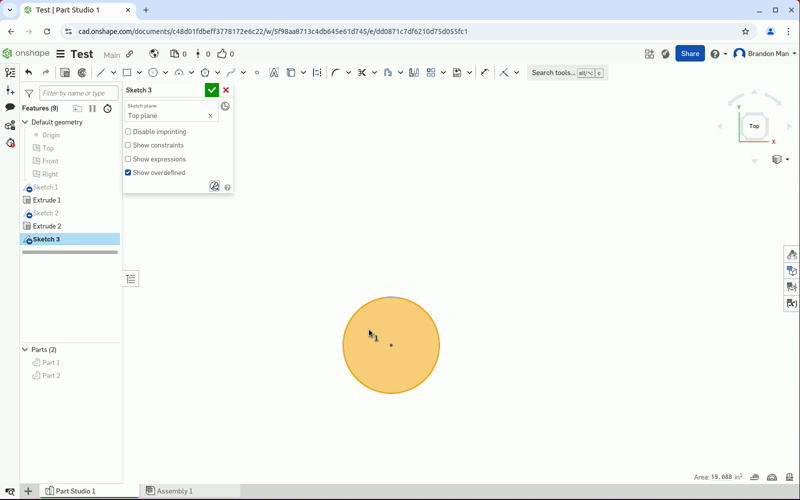
scroll(-6)
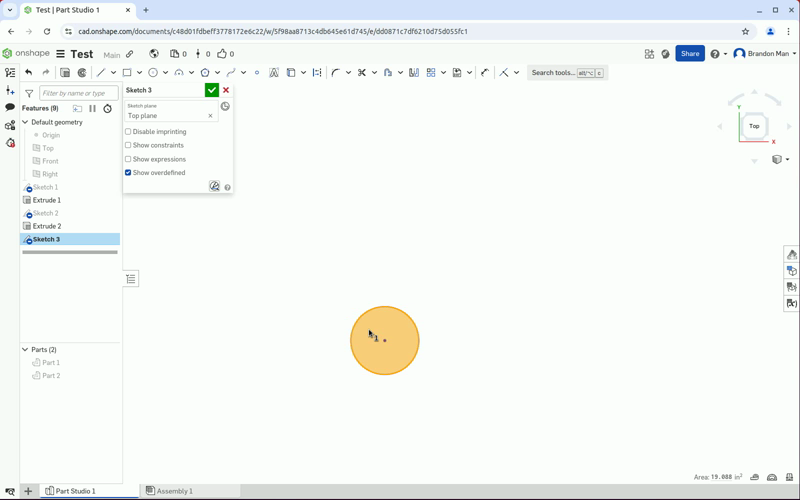
scroll(-6)
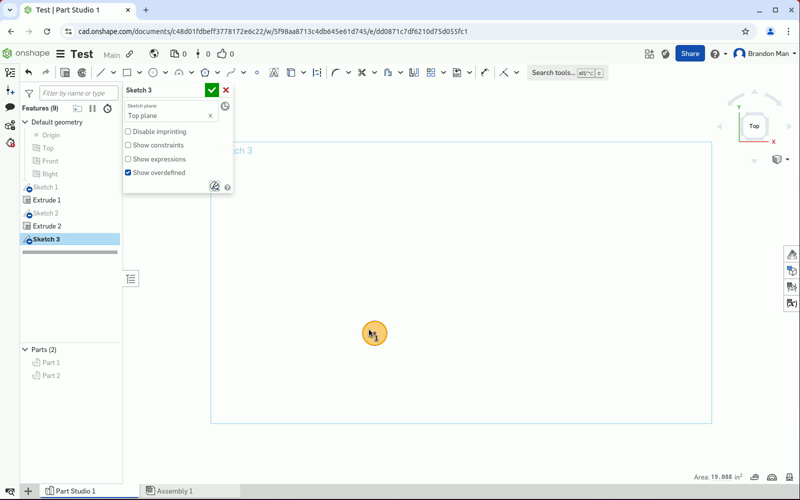
mouse_move(73, 352)
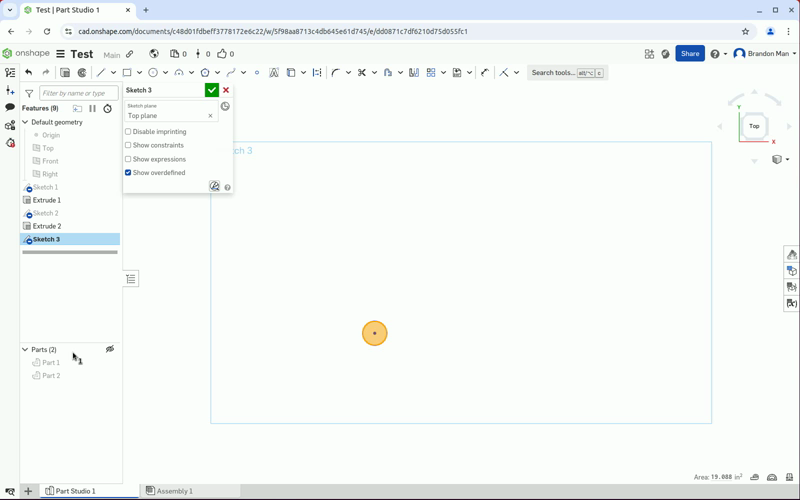
key(shift+y)
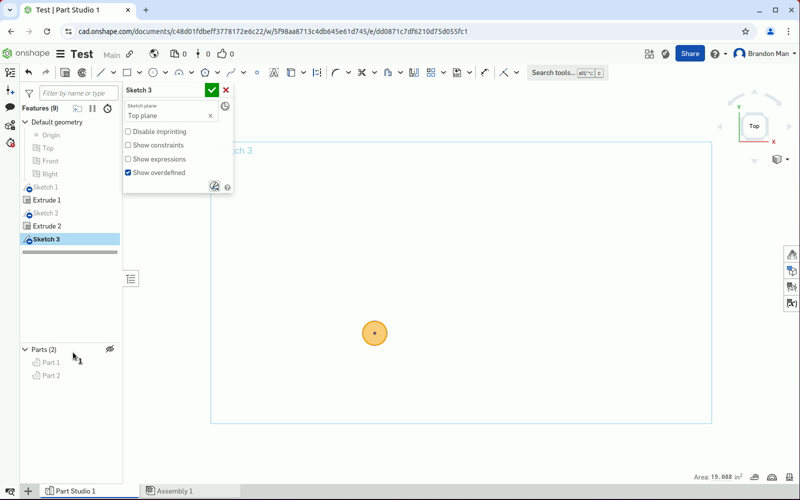
key(shift+e)
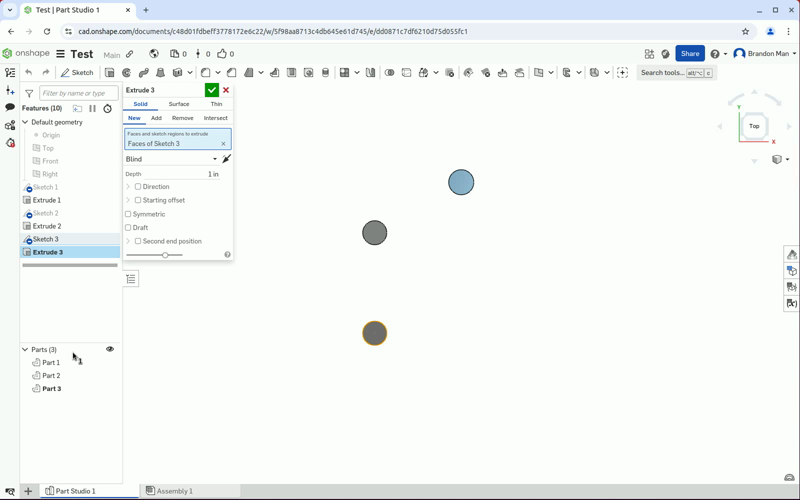
mouse_move(143, 106)
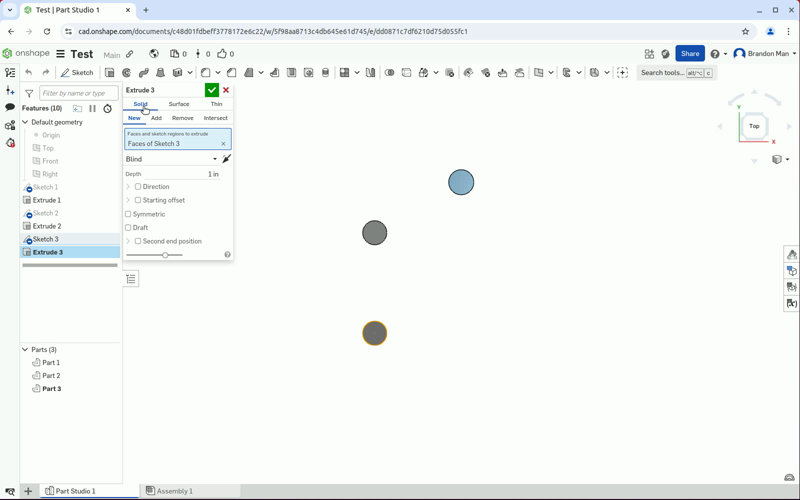
click(143, 106)
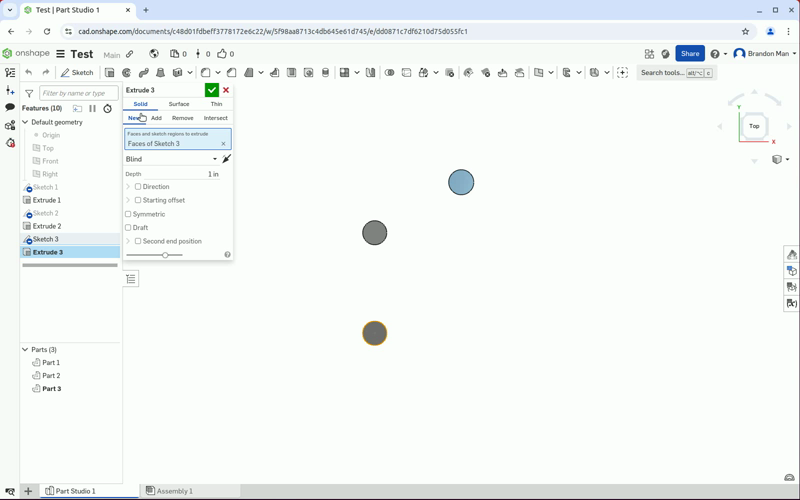
mouse_move(137, 120)
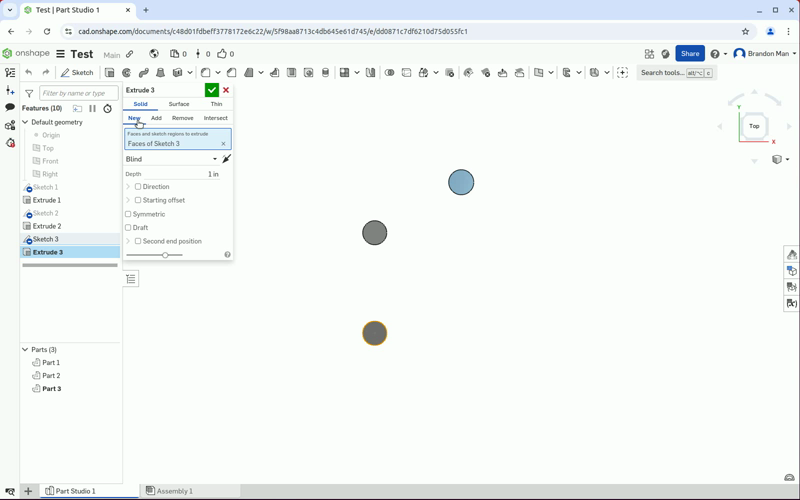
click(137, 120)
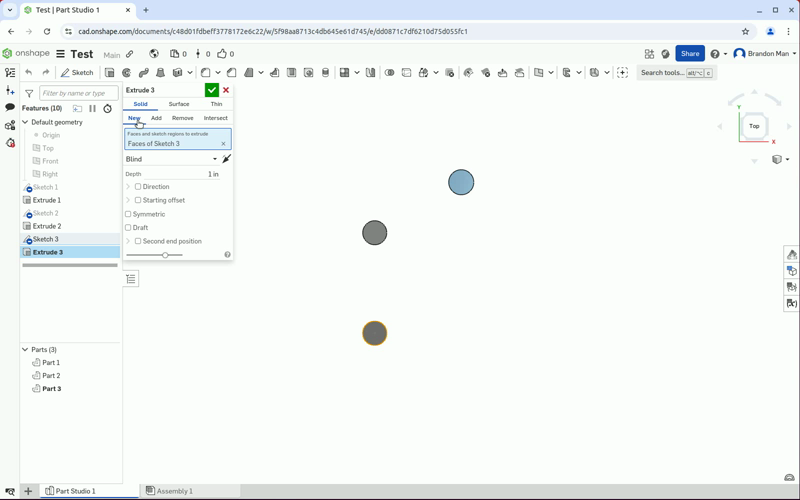
key(tab, 4)
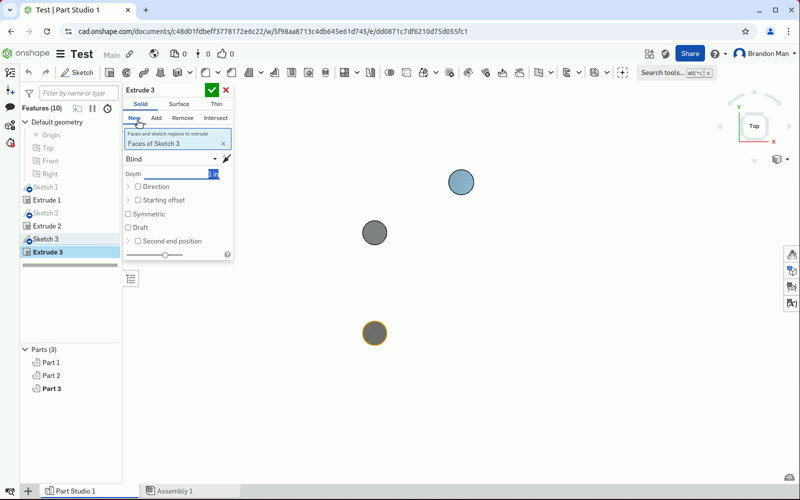
text(0.241)
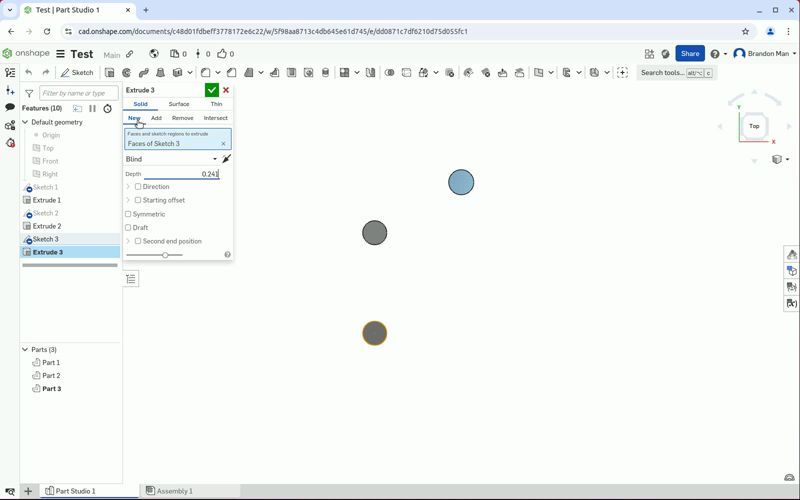
key(enter)
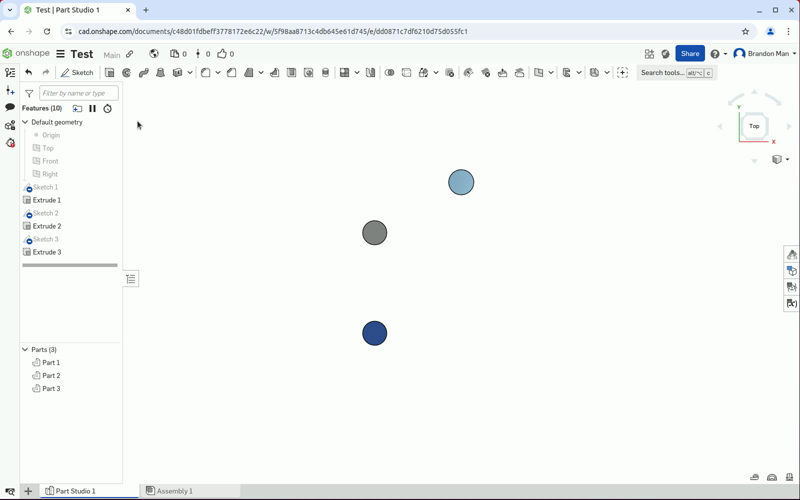
key(shift+h)
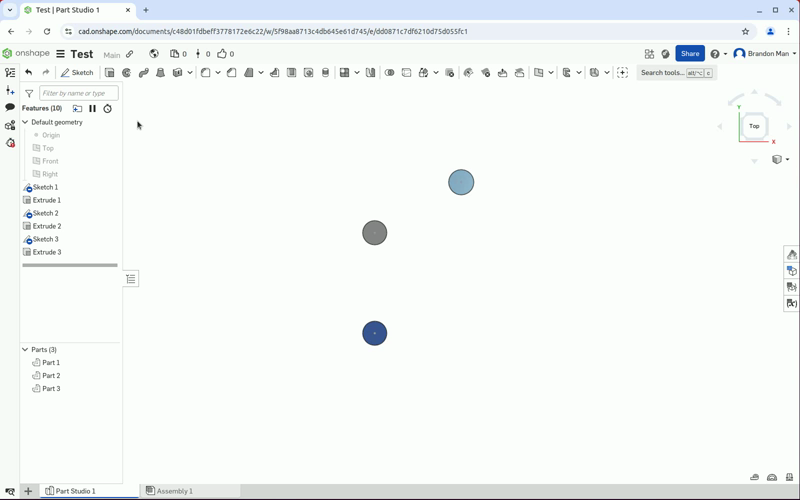
key(shift+h)
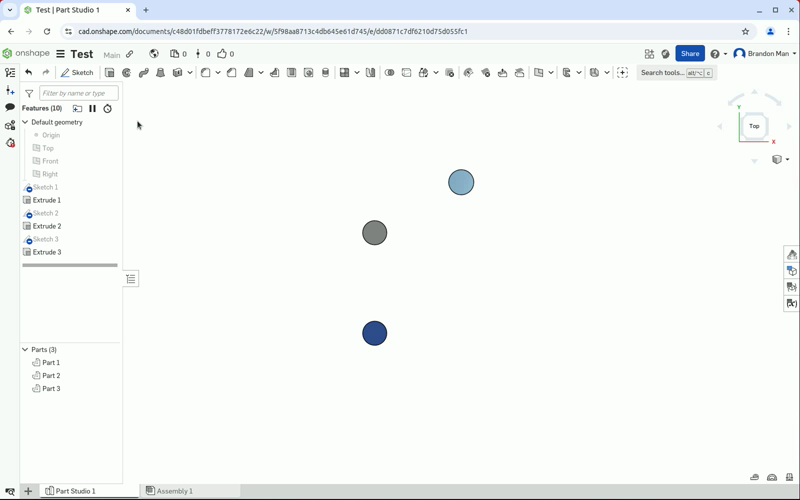
mouse_move(73, 189)
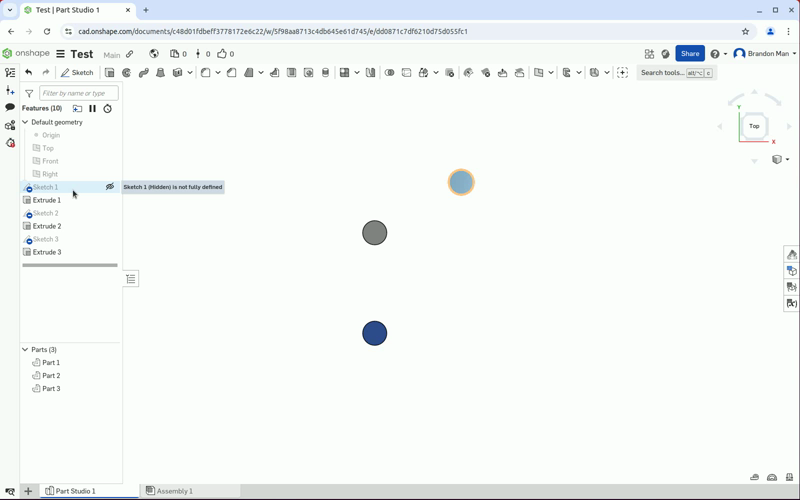
click(73, 189)
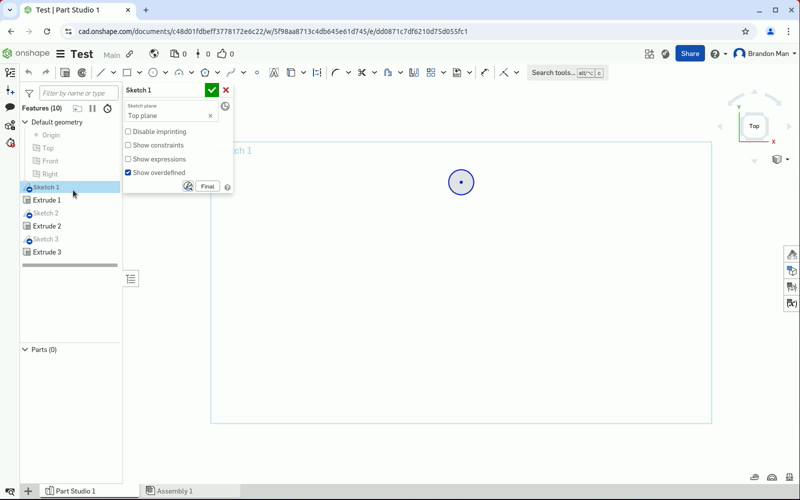
mouse_move(229, 92)
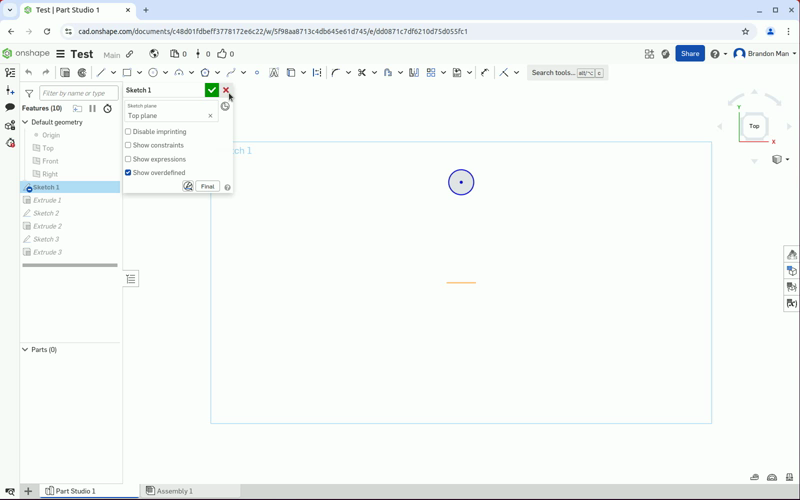
click(229, 92)
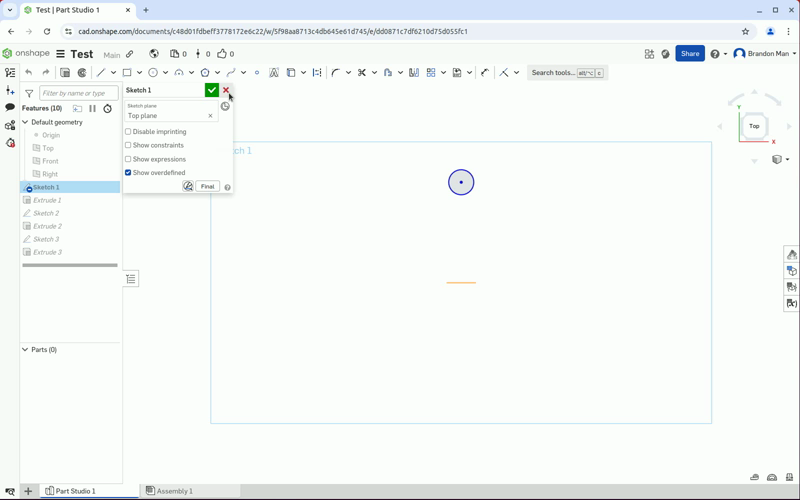
key(shift+s)
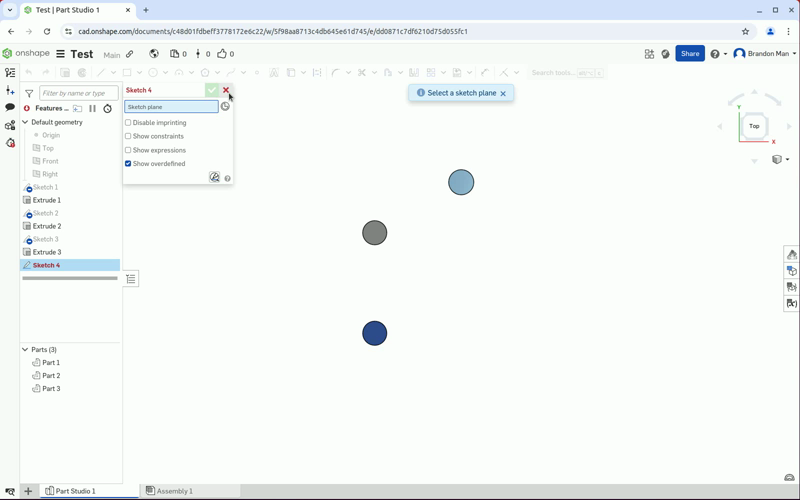
mouse_move(73, 150)
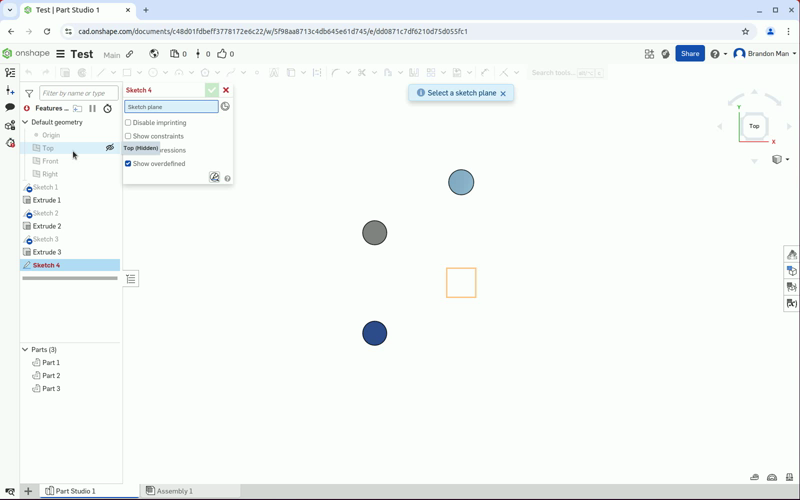
click(73, 150)
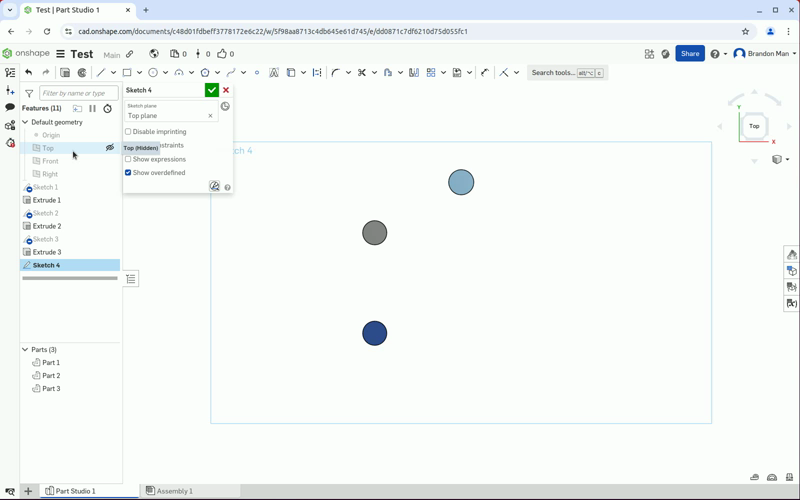
mouse_move(73, 352)
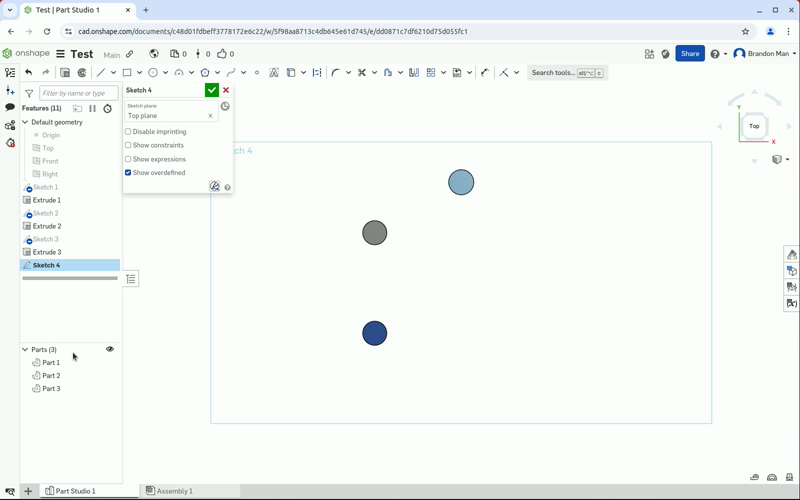
key(y)
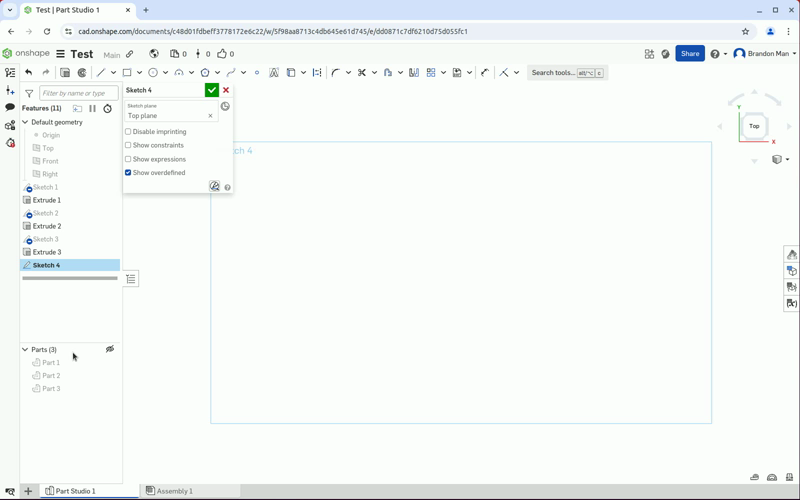
key(c)
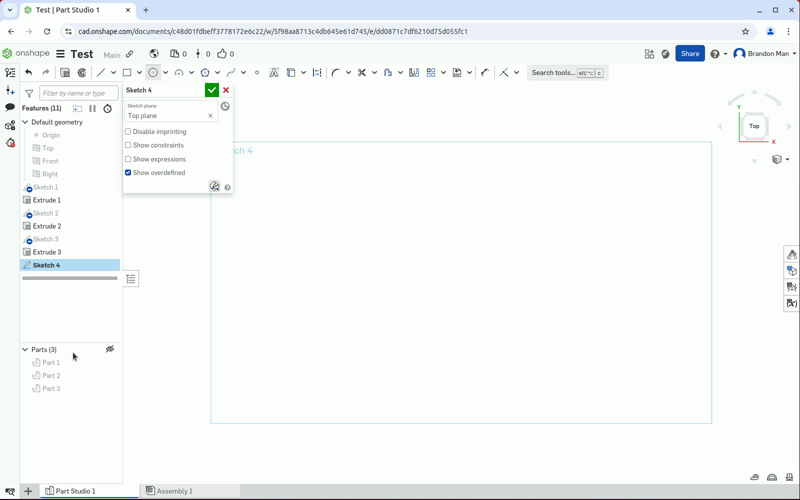
key_down(shift)
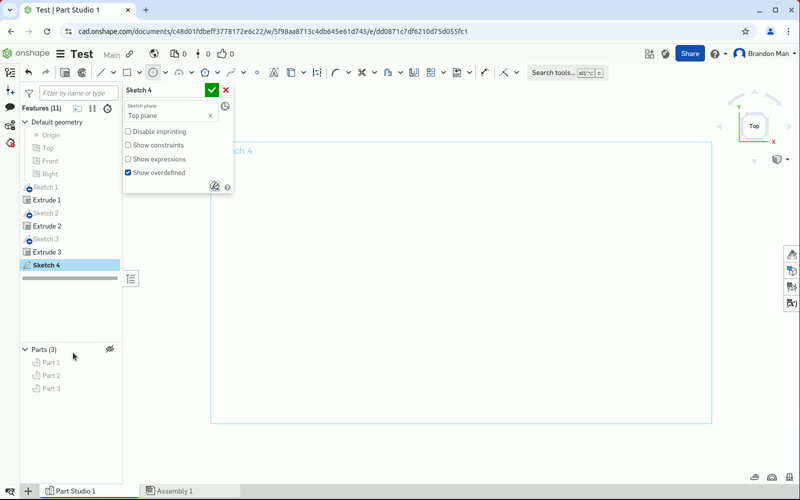
mouse_move(461, 383)
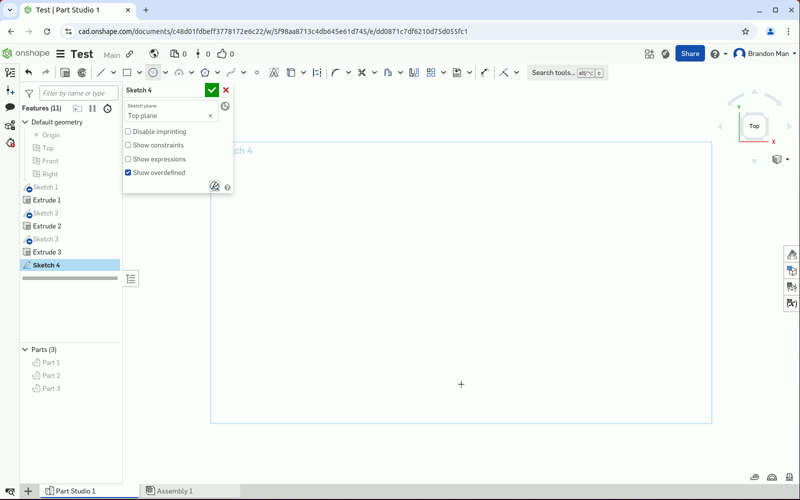
click(461, 383)
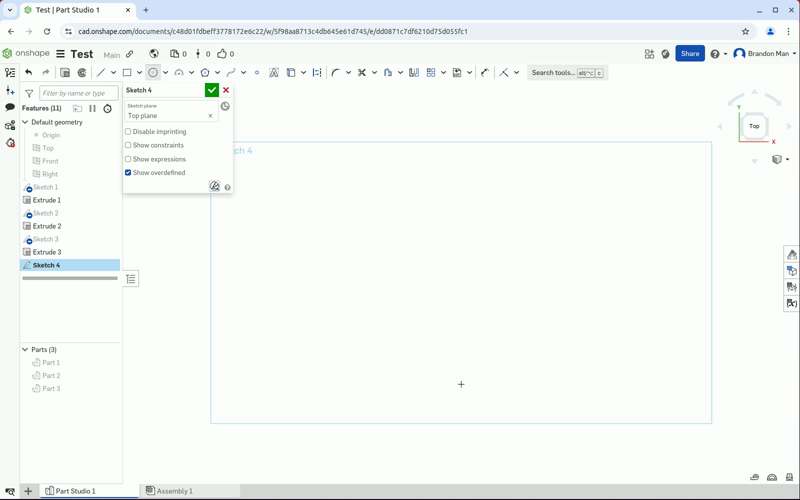
key_up(shift)
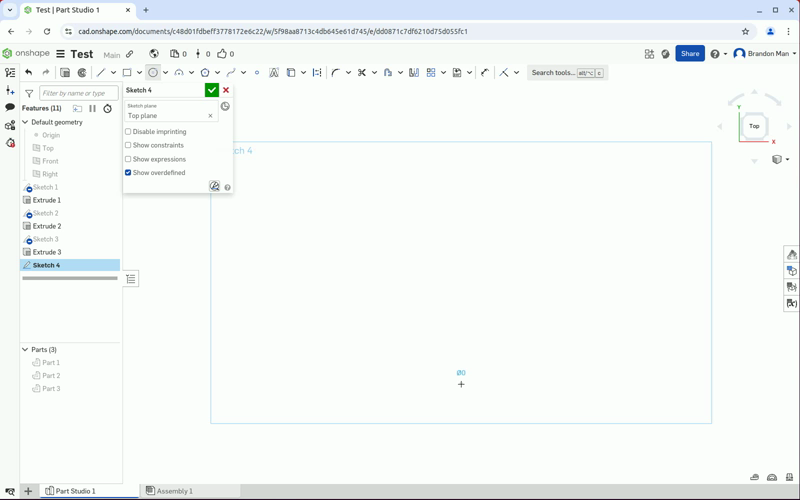
mouse_move(473, 383)
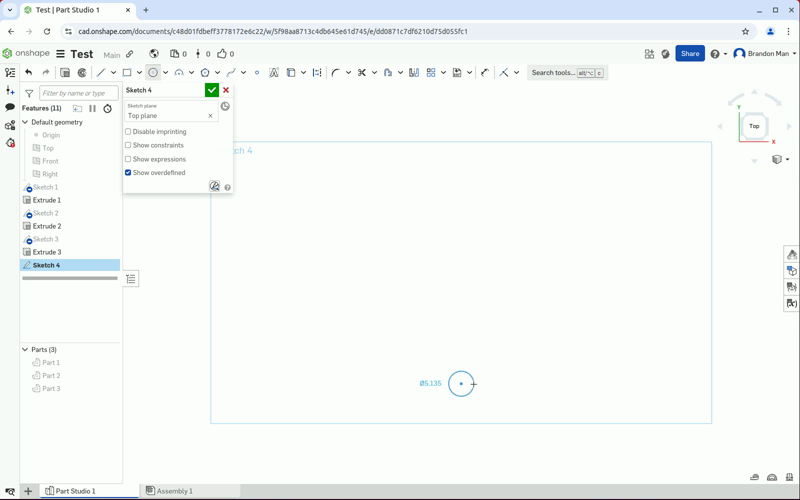
click(473, 383)
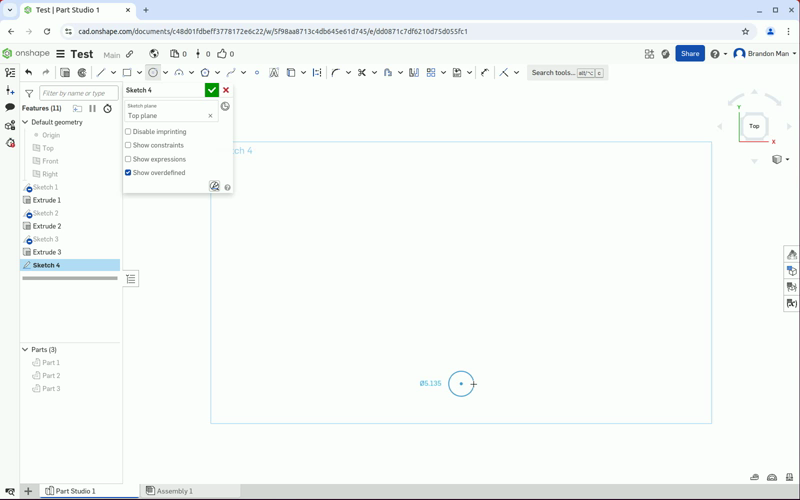
key(esc)
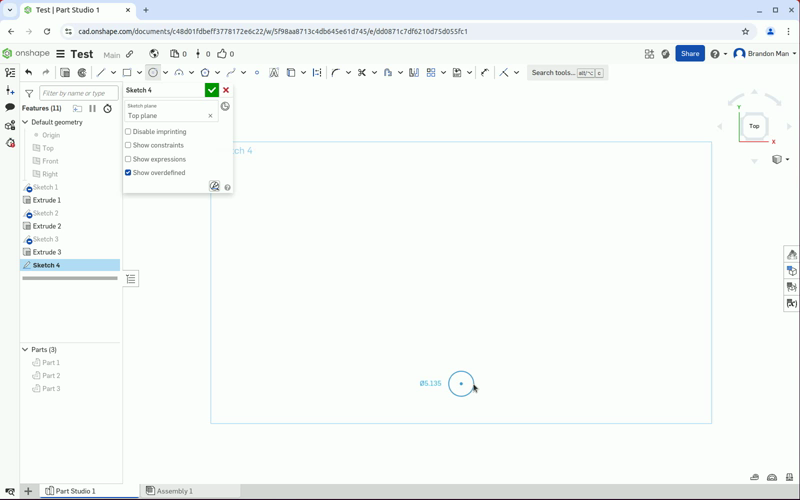
mouse_move(453, 389)
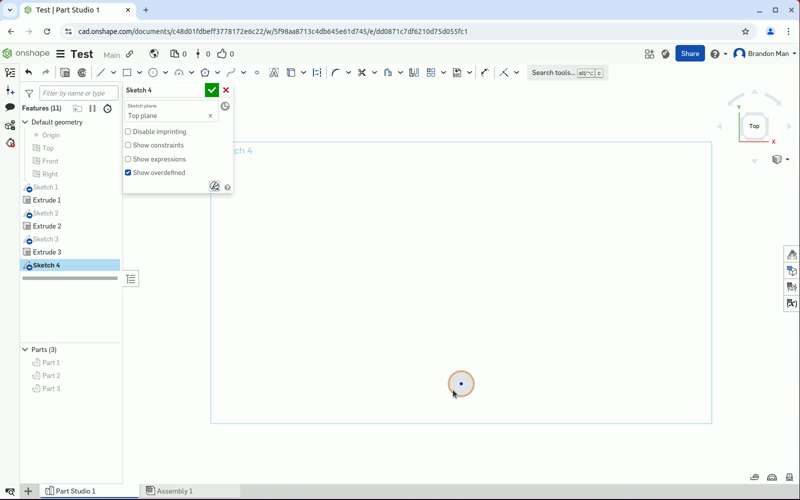
scroll(6)
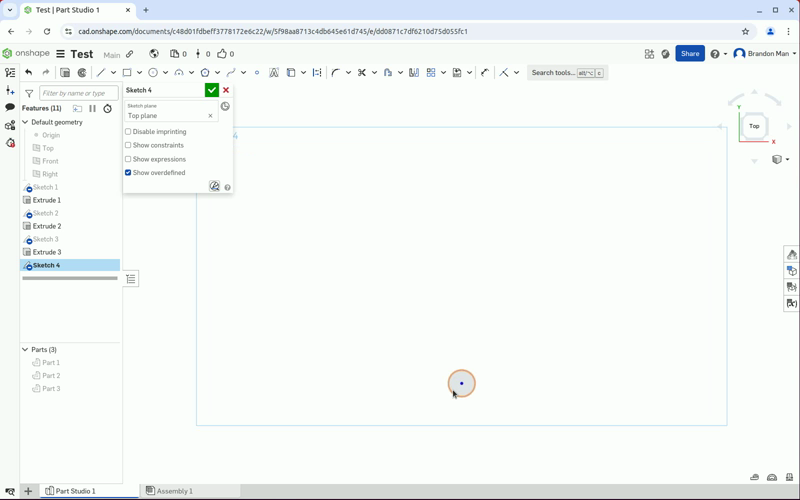
scroll(6)
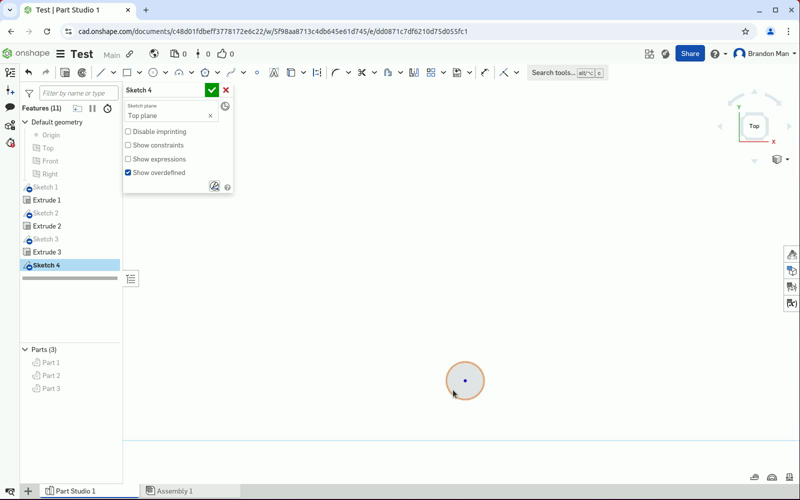
scroll(6)
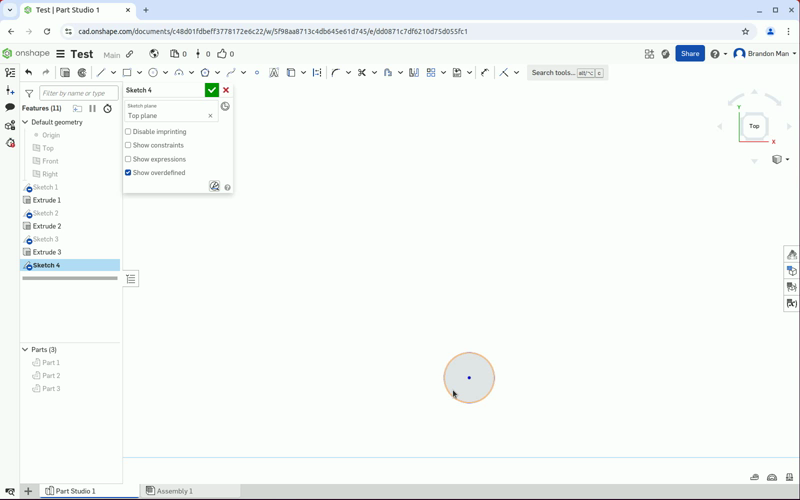
scroll(6)
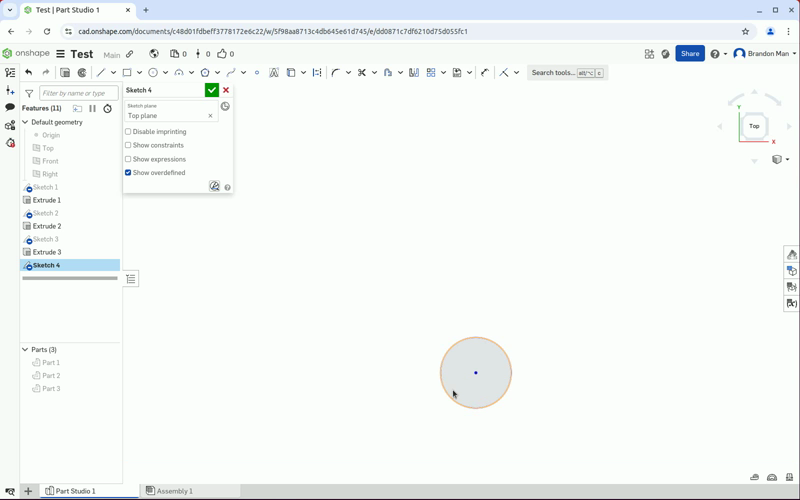
scroll(6)
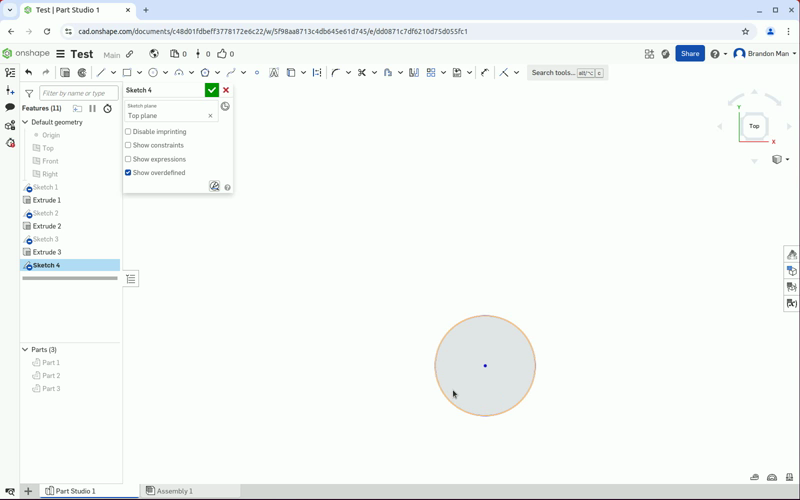
scroll(6)
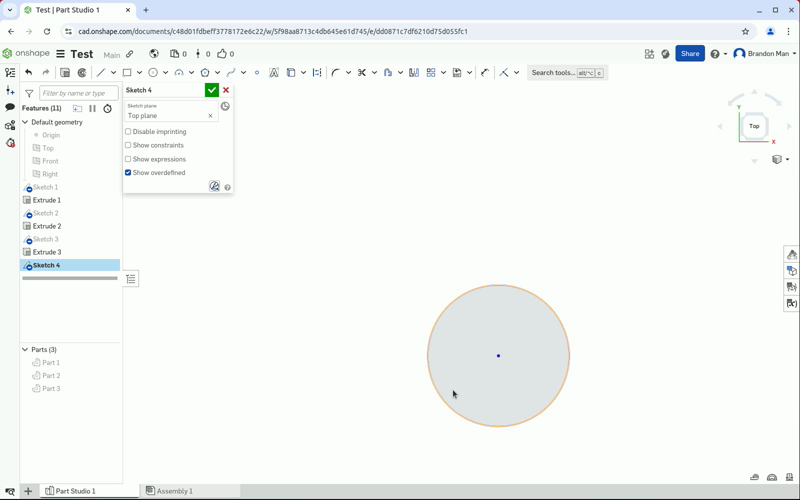
scroll(6)
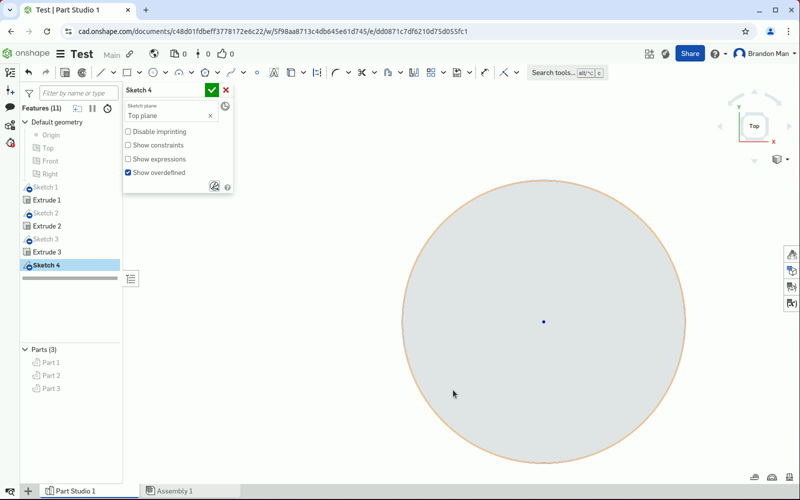
click(453, 389)
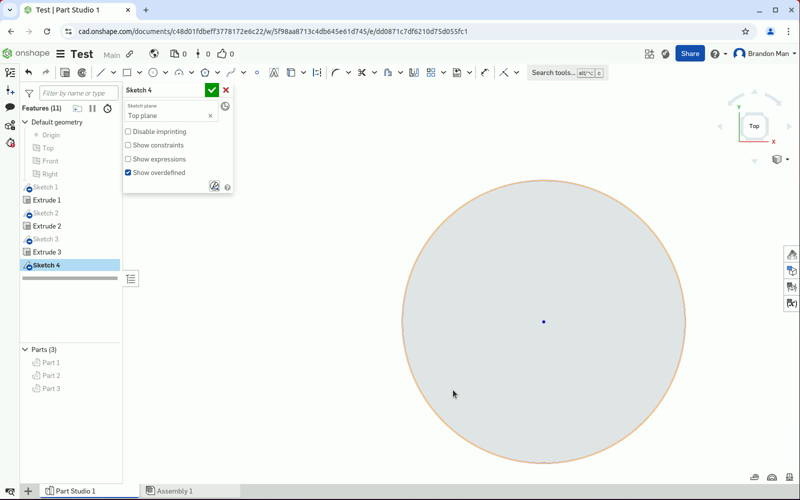
scroll(-6)
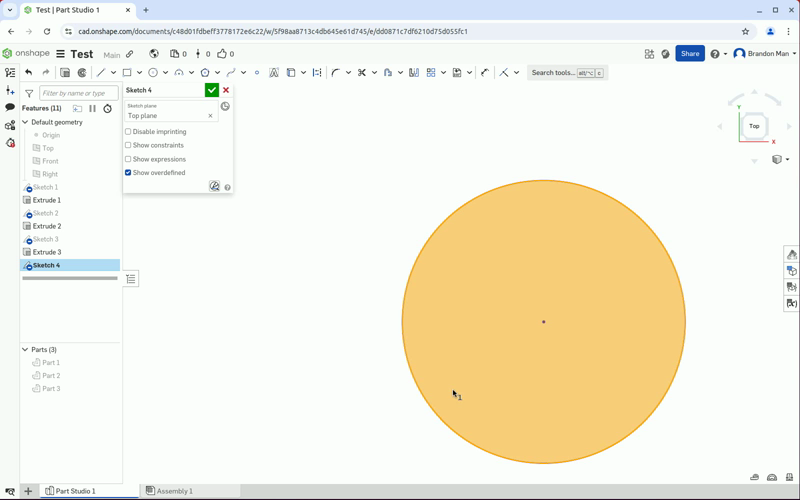
scroll(-6)
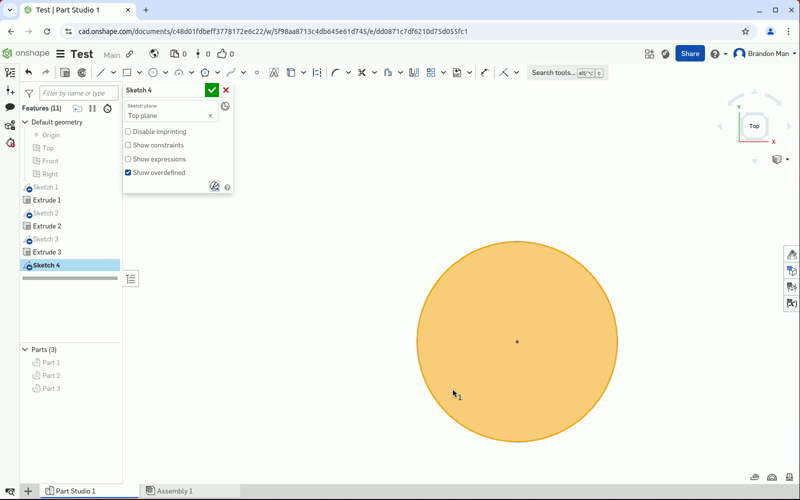
scroll(-6)
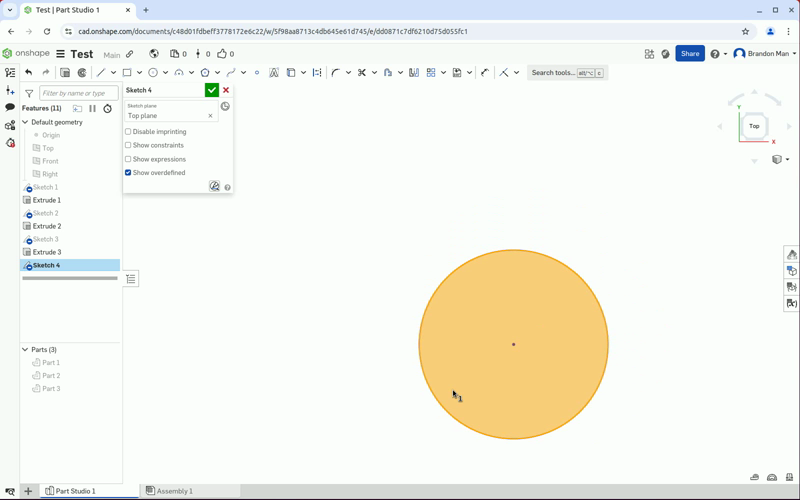
scroll(-6)
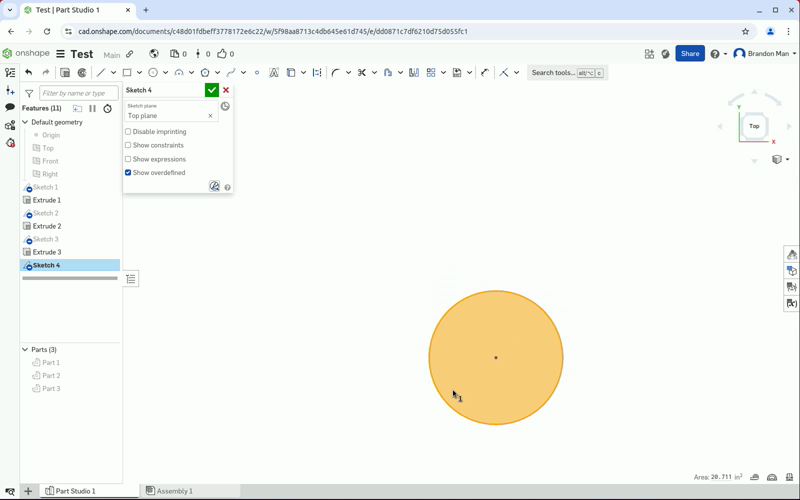
scroll(-6)
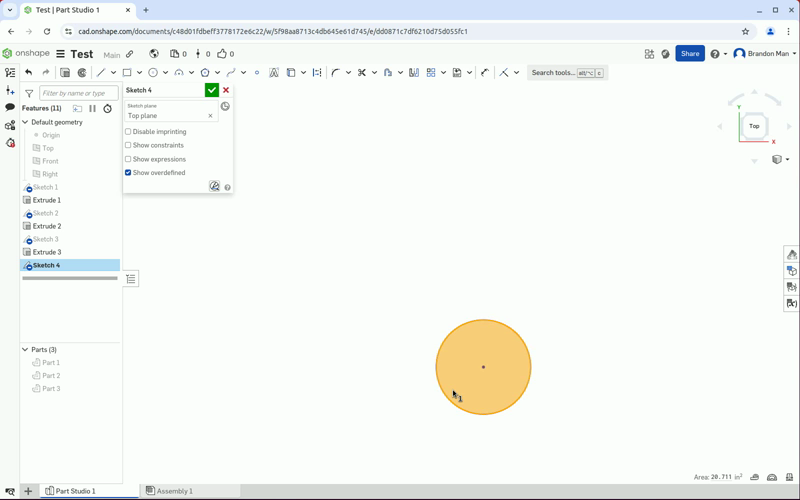
scroll(-6)
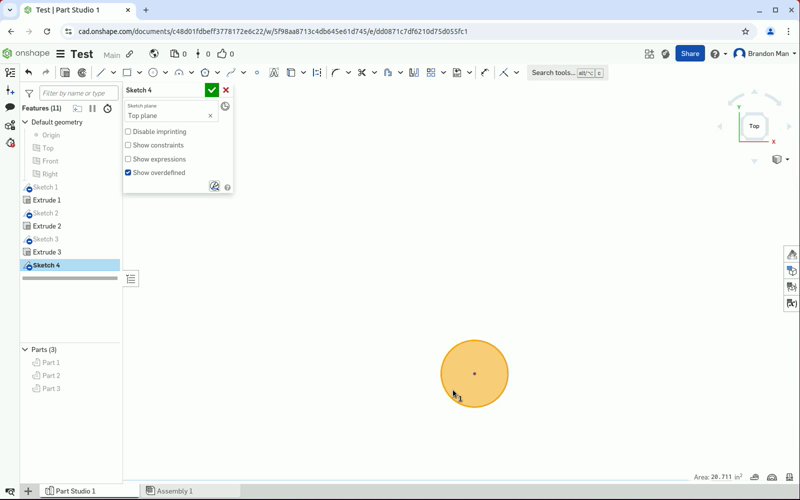
scroll(-6)
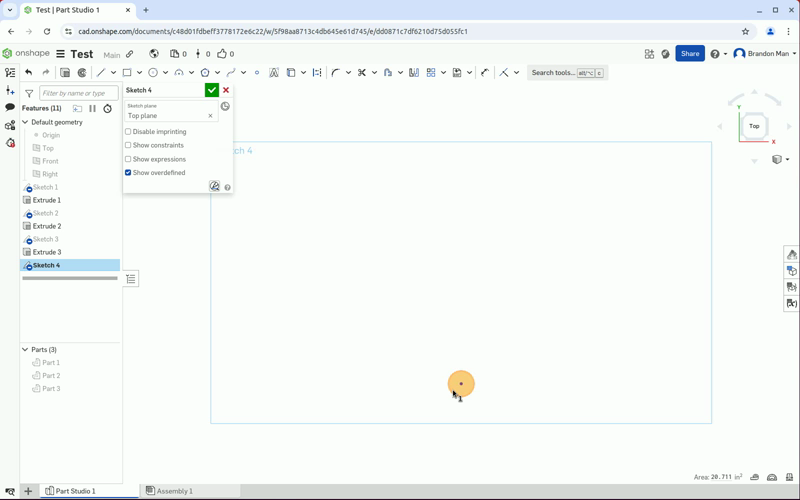
mouse_move(73, 352)
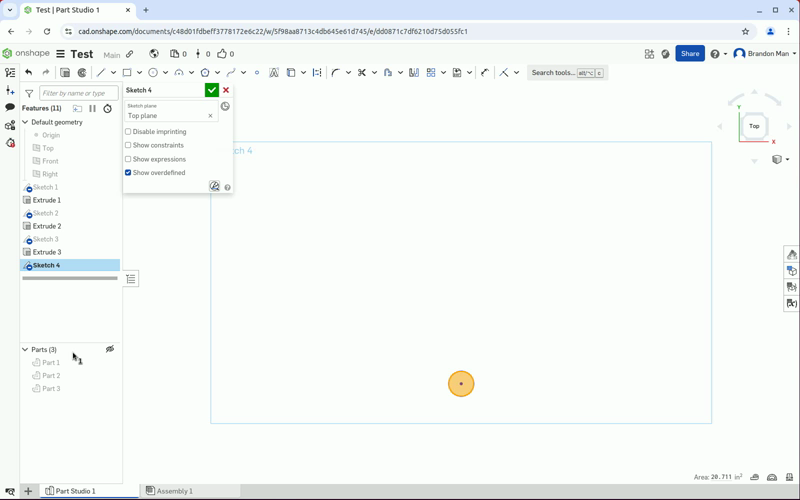
key(shift+y)
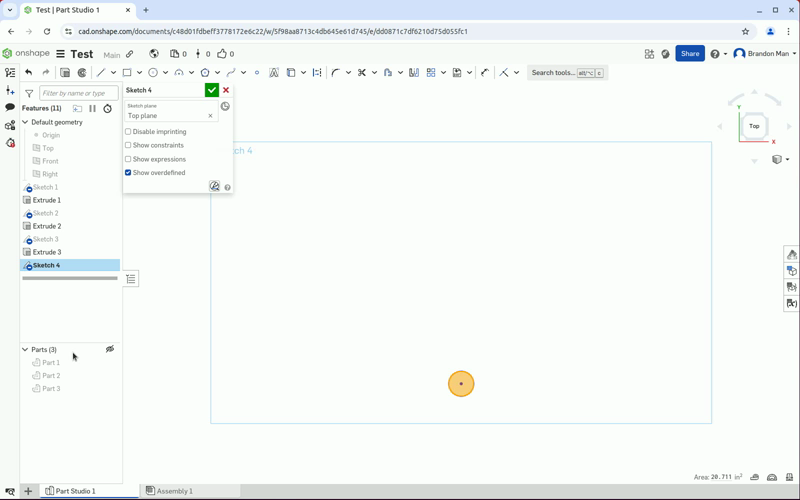
key(shift+e)
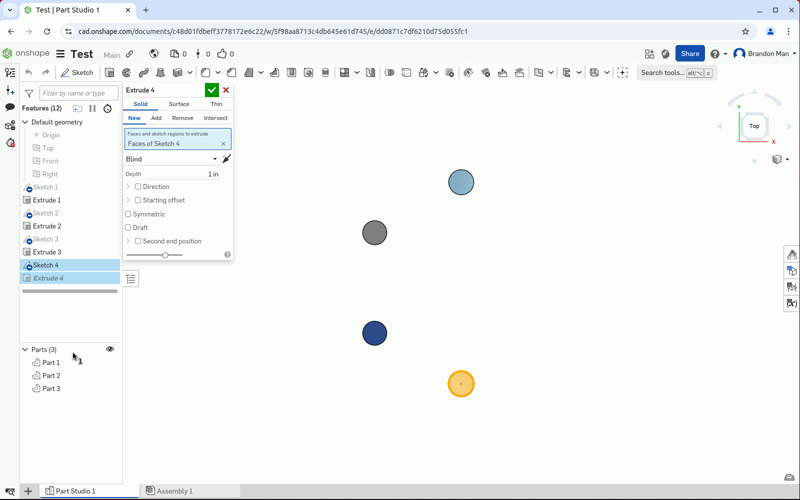
mouse_move(143, 106)
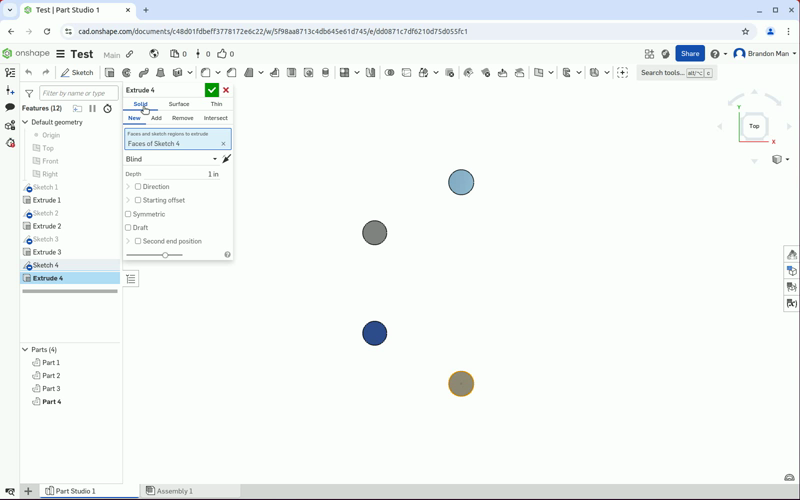
click(143, 106)
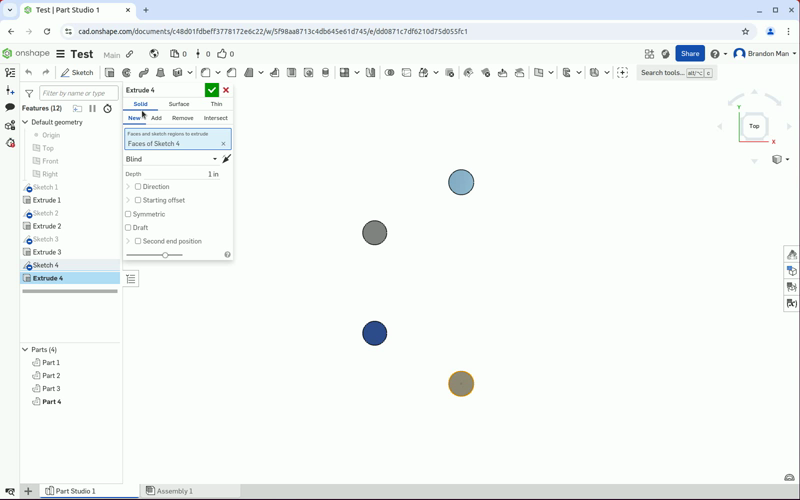
mouse_move(137, 120)
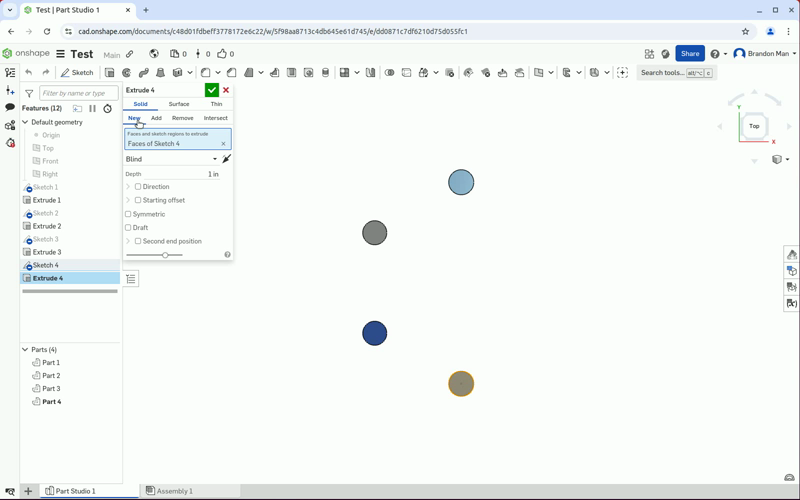
click(137, 120)
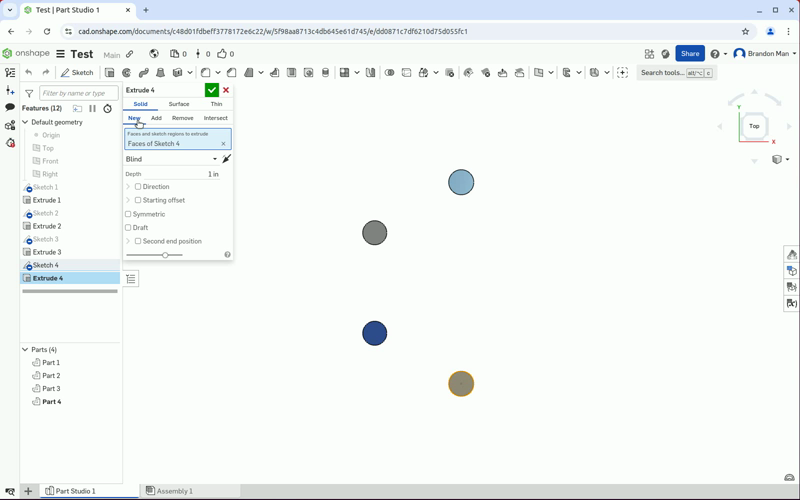
key(tab, 4)
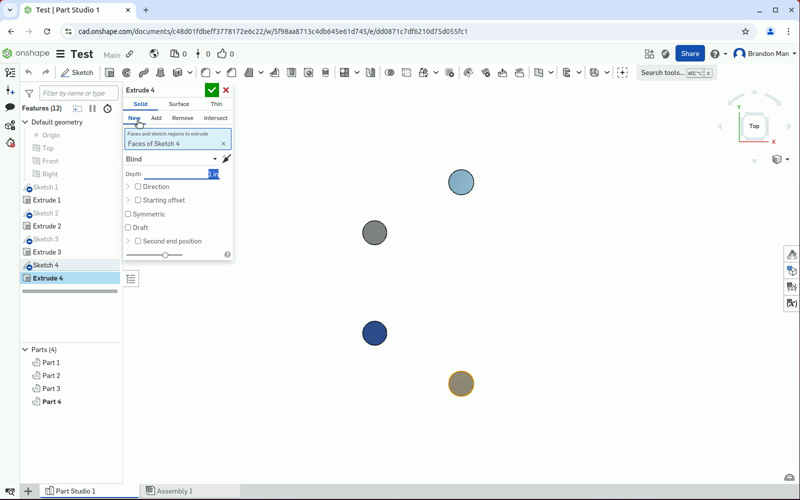
text(0.241)
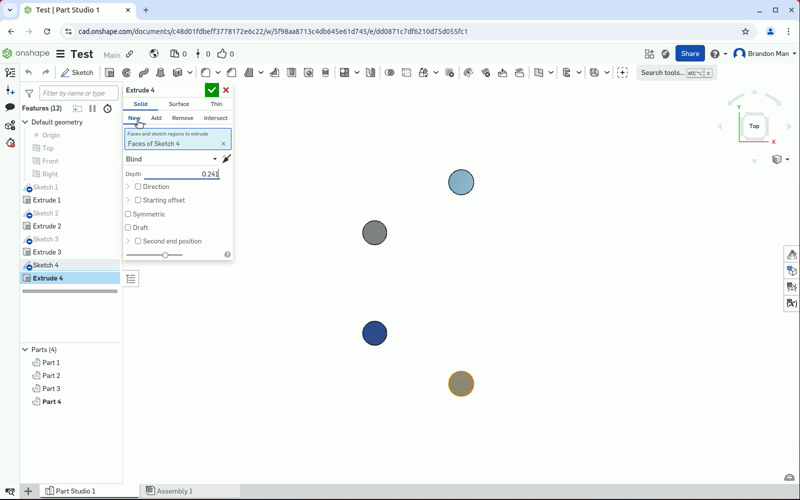
key(enter)
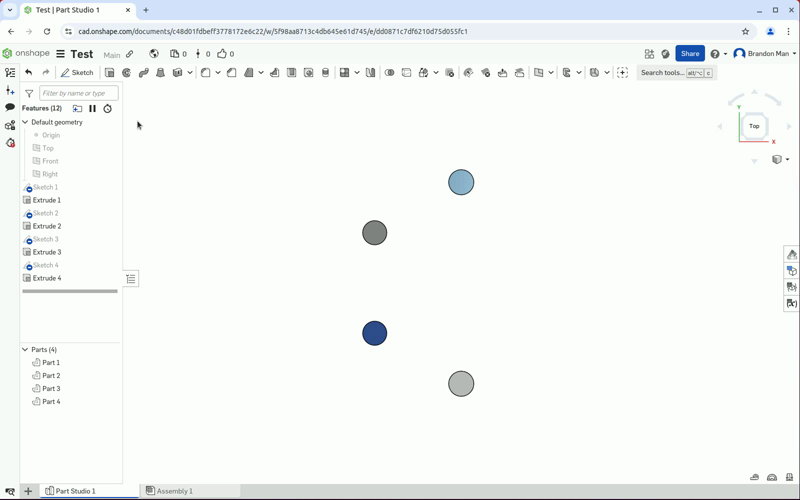
key(shift+h)
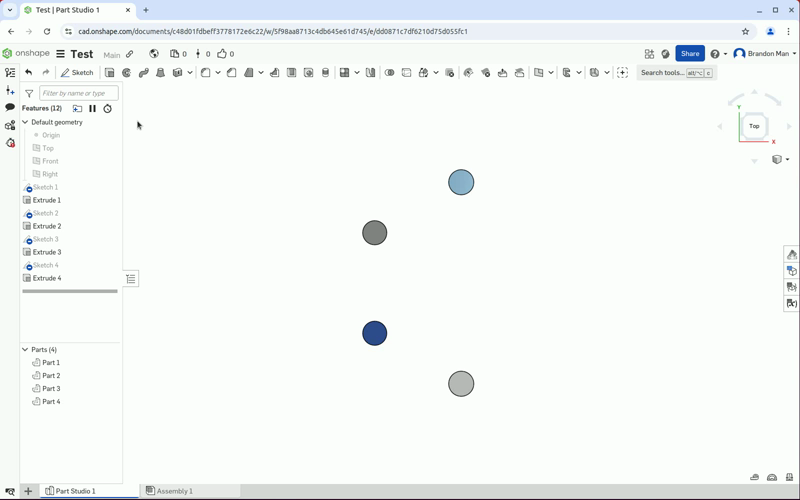
key(shift+h)
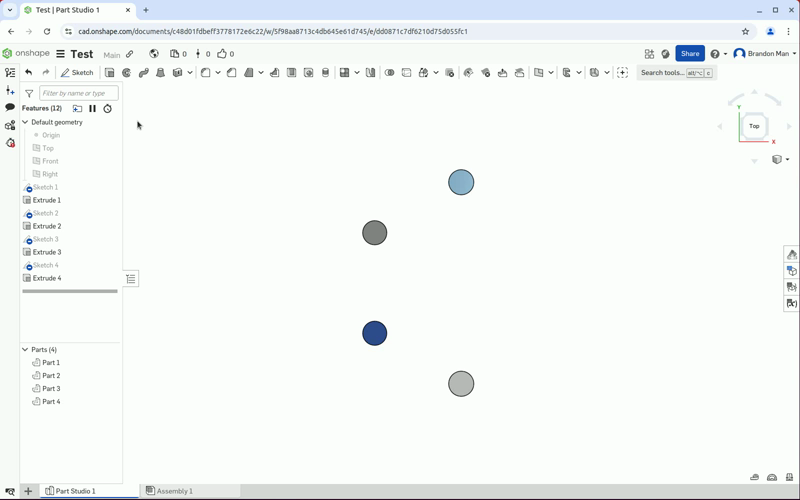
mouse_move(73, 189)
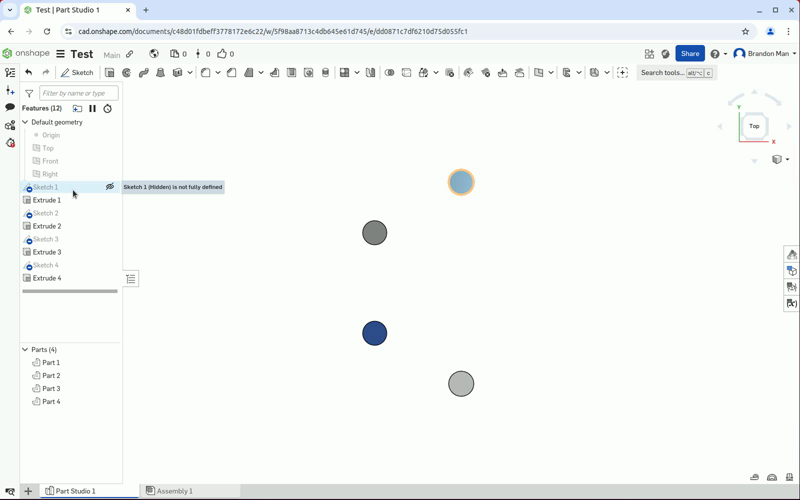
click(73, 189)
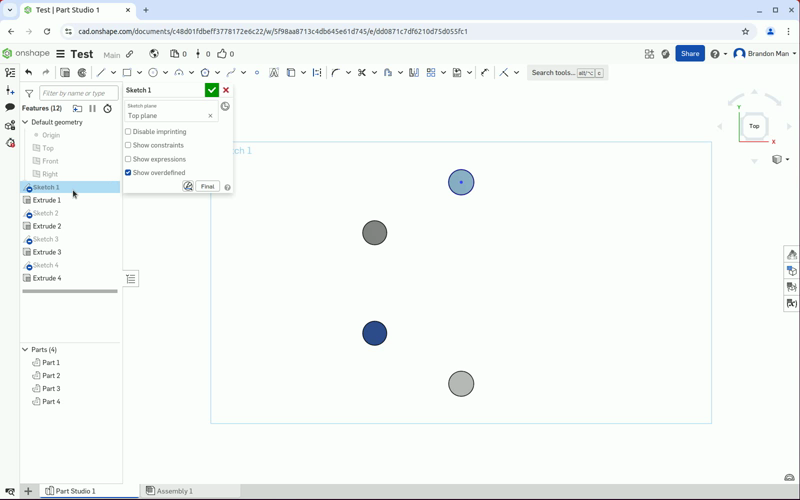
mouse_move(229, 92)
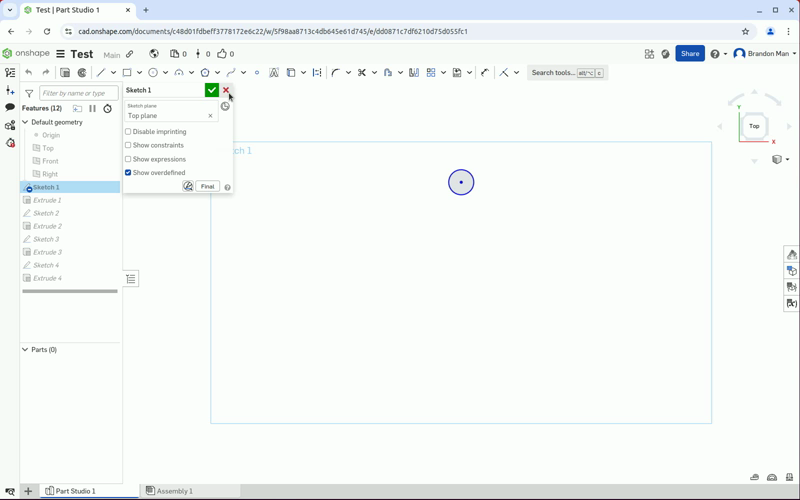
click(229, 92)
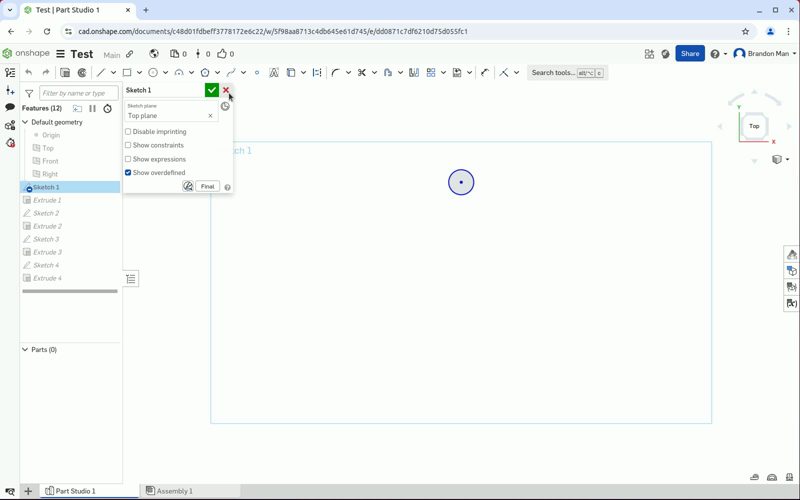
key(shift+s)
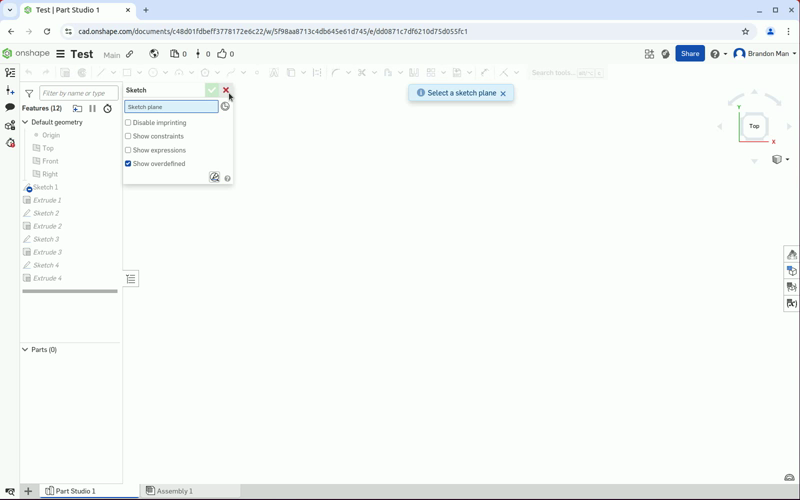
mouse_move(73, 150)
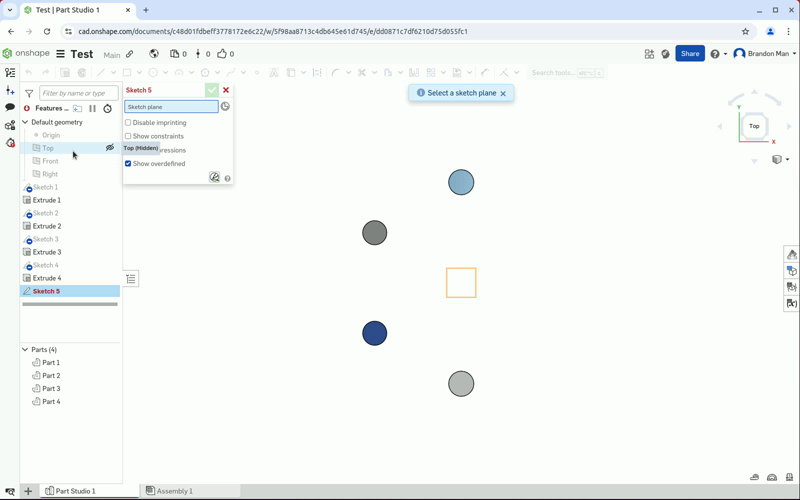
click(73, 150)
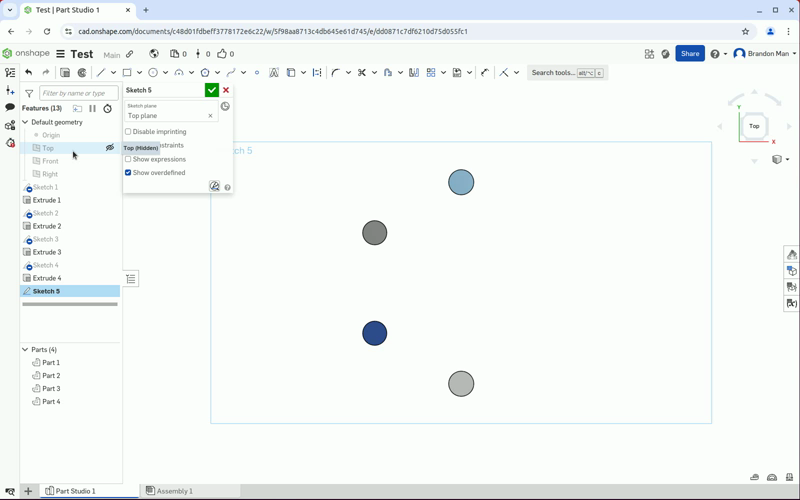
mouse_move(73, 352)
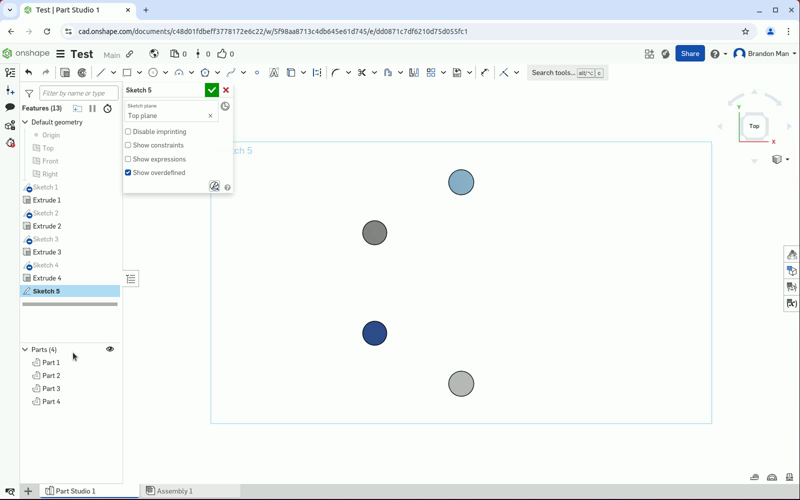
key(y)
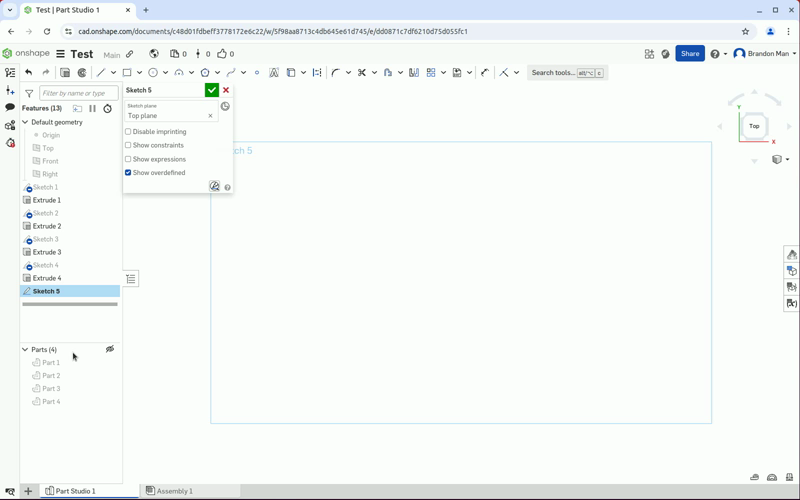
key(c)
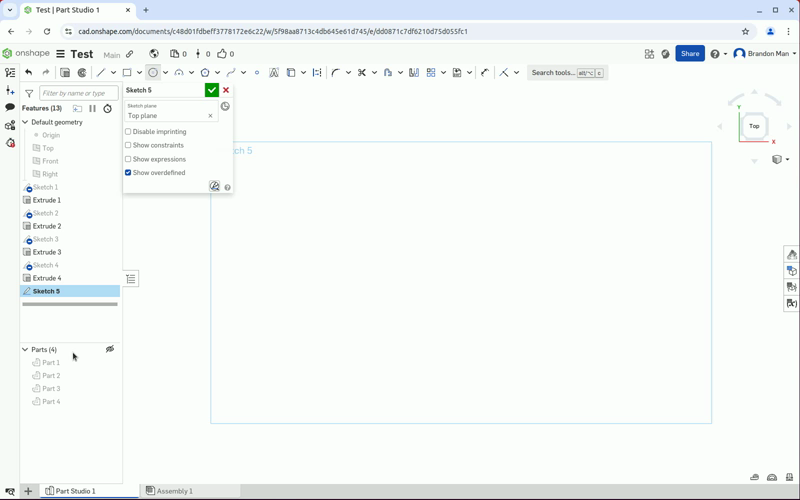
key_down(shift)
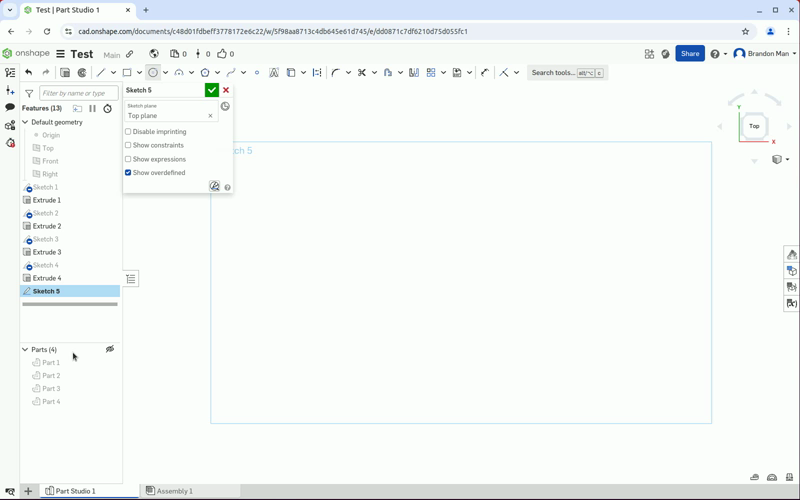
mouse_move(548, 333)
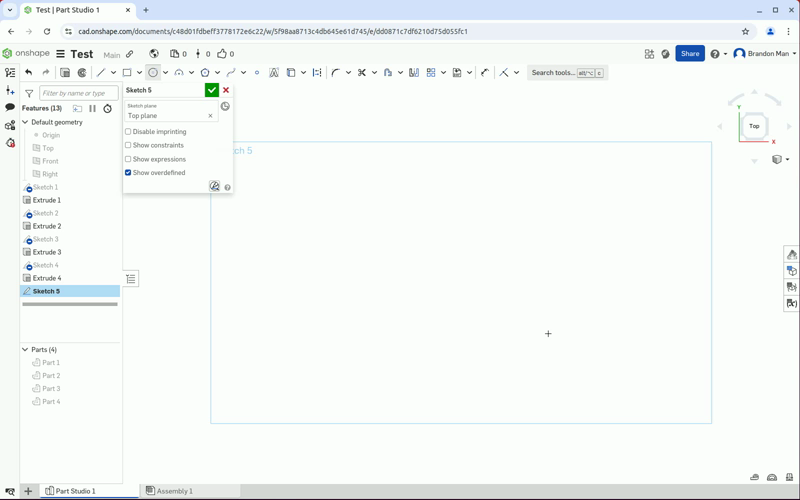
click(548, 333)
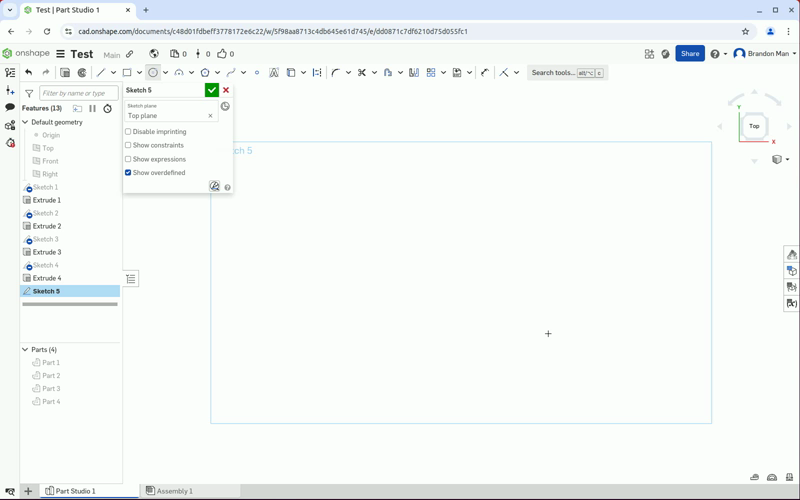
key_up(shift)
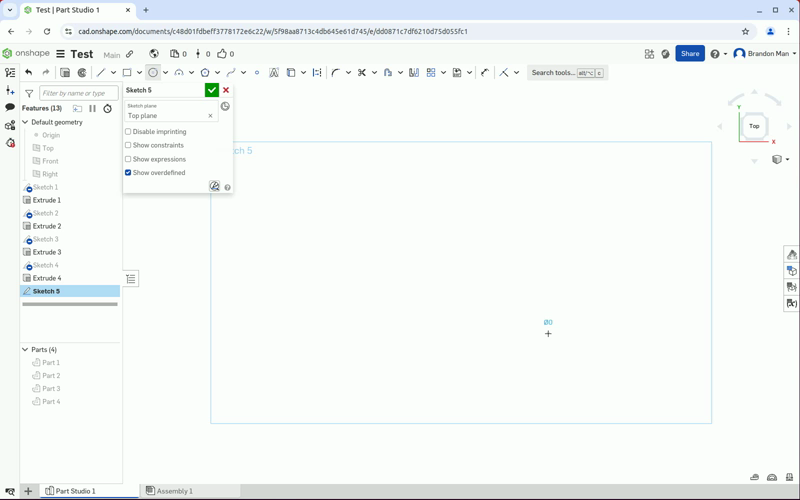
mouse_move(560, 333)
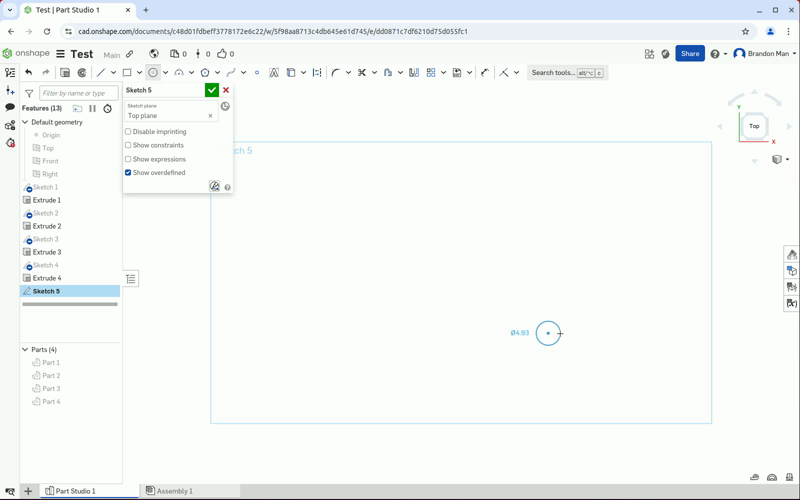
click(560, 333)
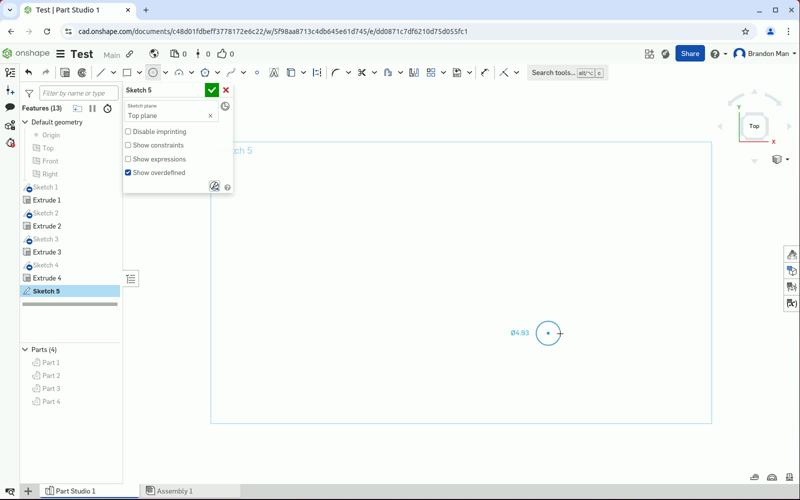
key(esc)
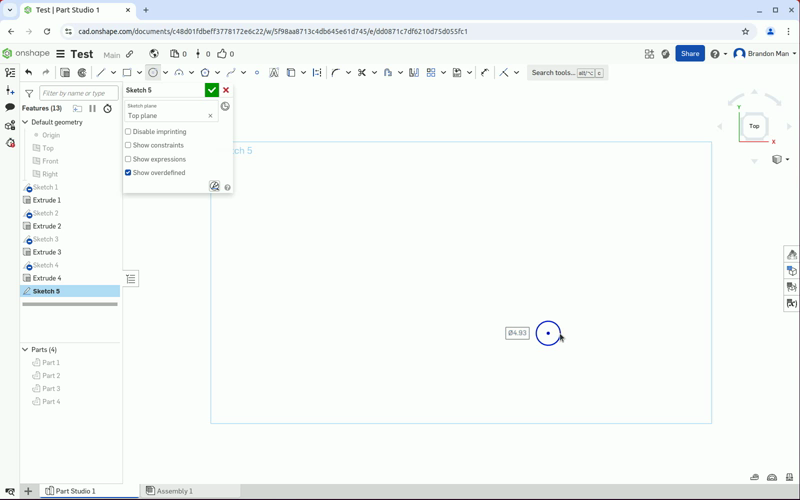
mouse_move(547, 332)
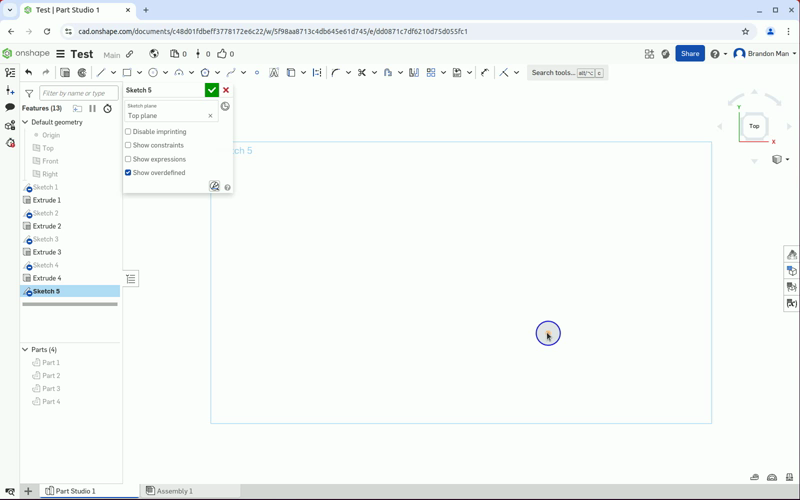
scroll(6)
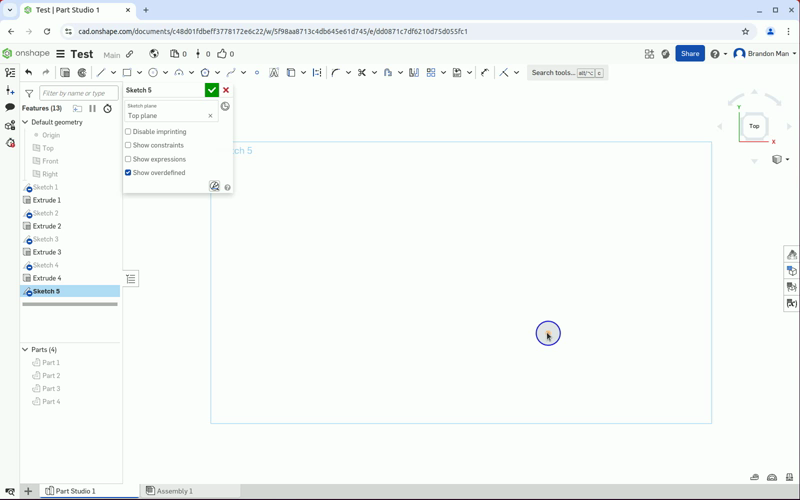
scroll(6)
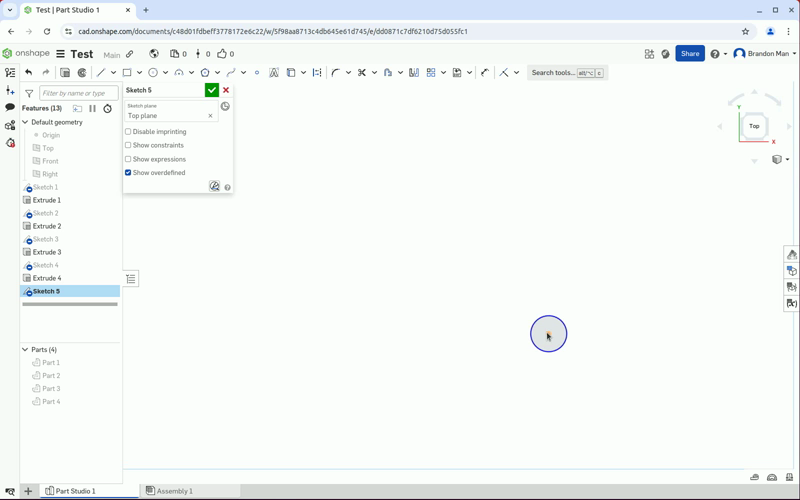
scroll(6)
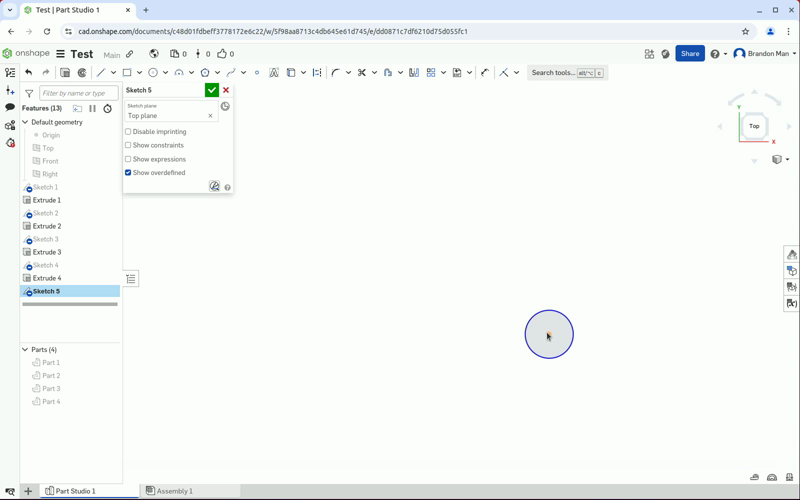
scroll(6)
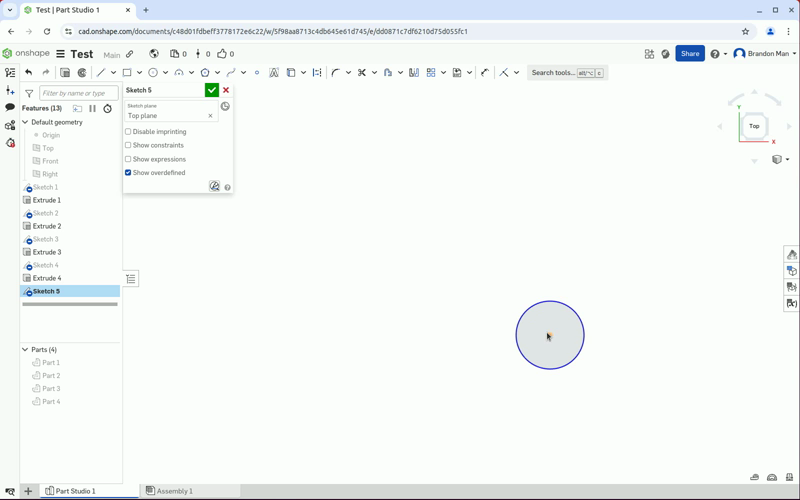
scroll(6)
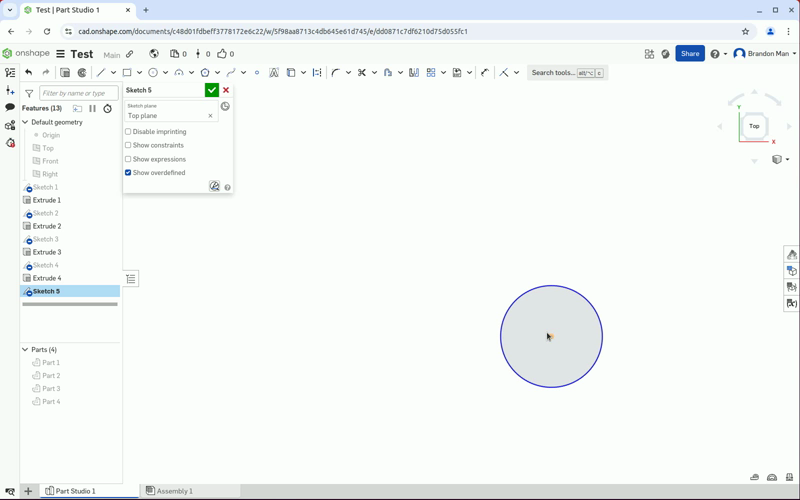
scroll(6)
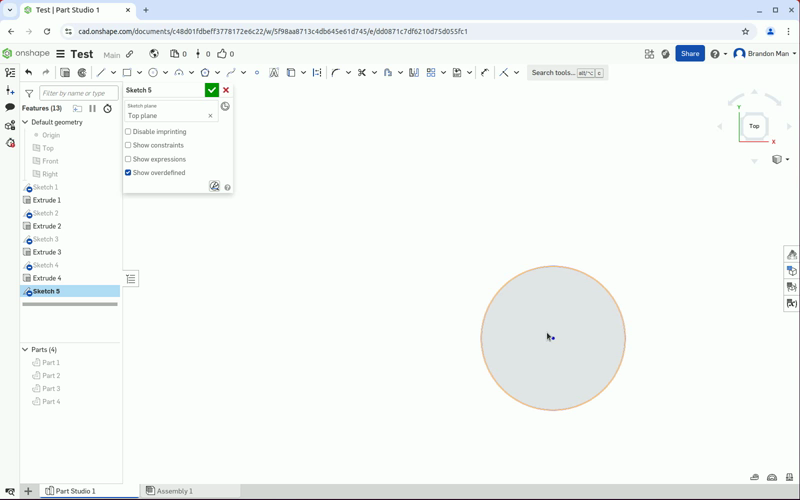
scroll(6)
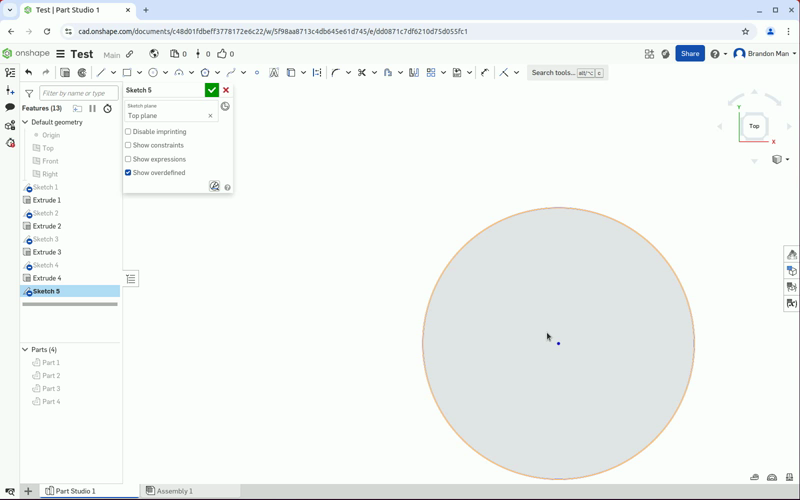
click(547, 332)
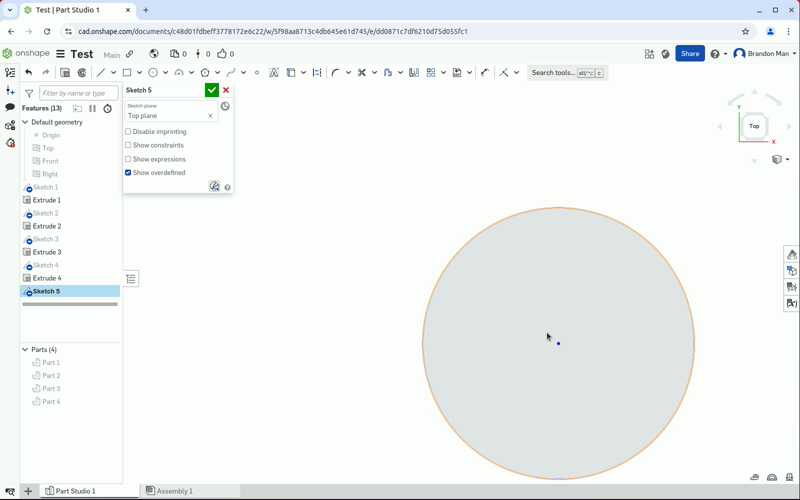
scroll(-6)
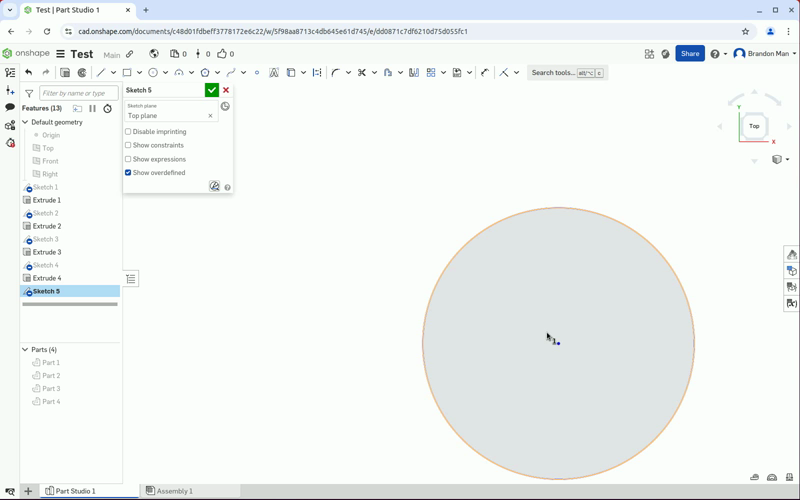
scroll(-6)
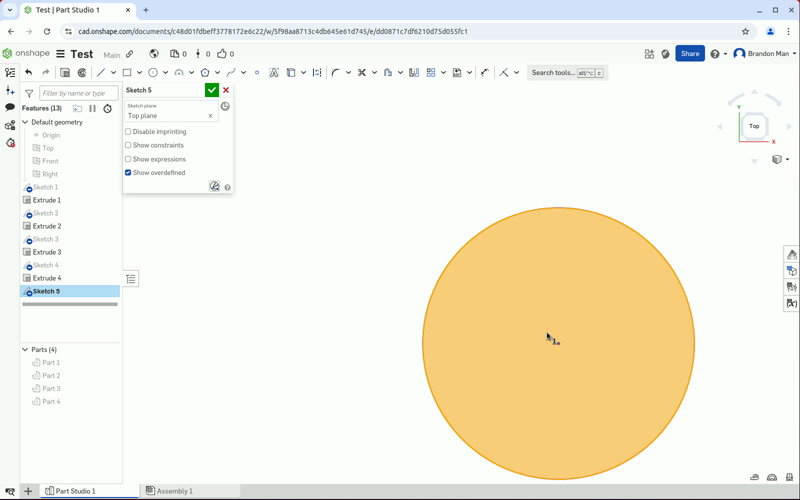
scroll(-6)
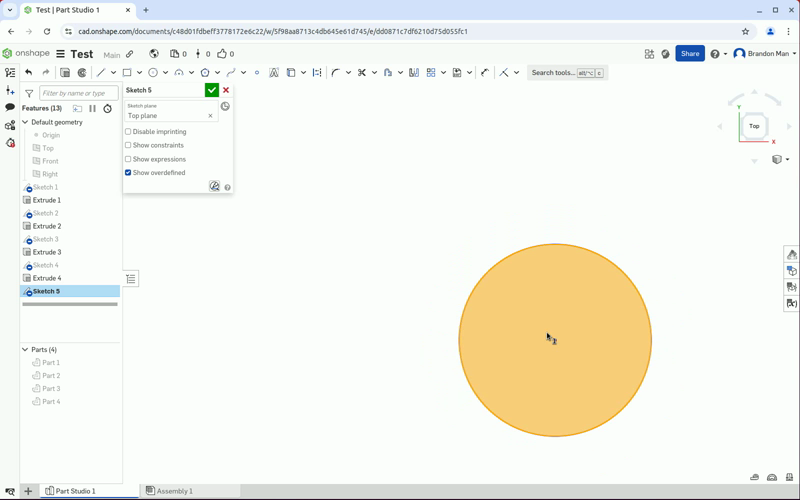
scroll(-6)
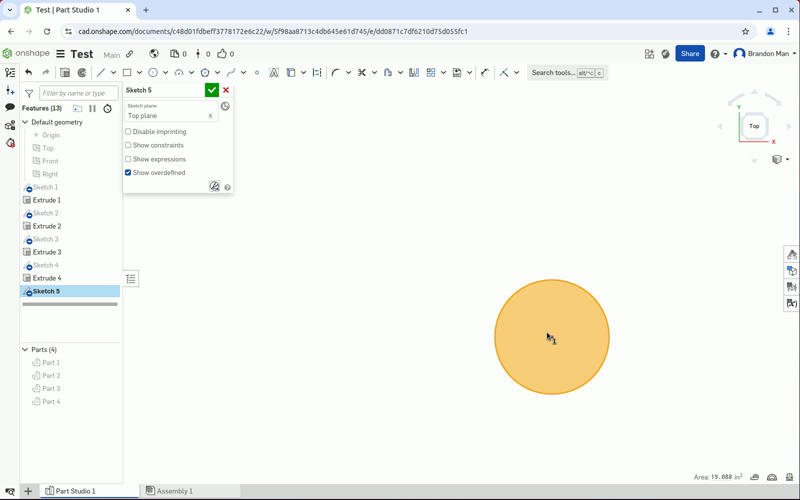
scroll(-6)
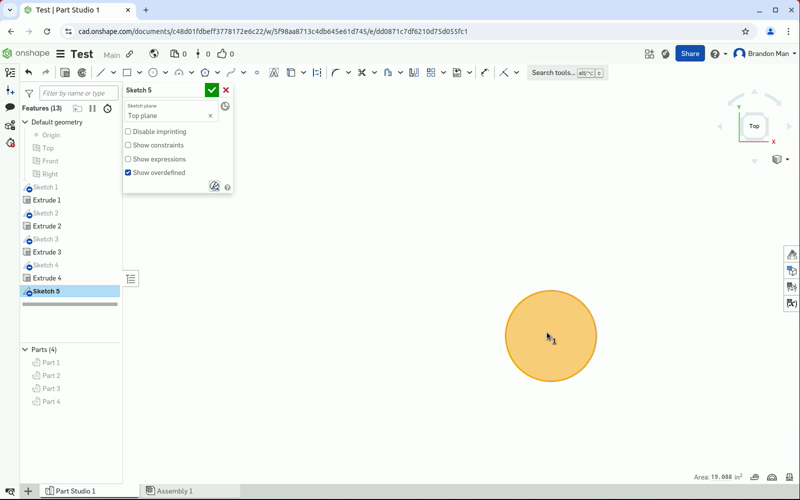
scroll(-6)
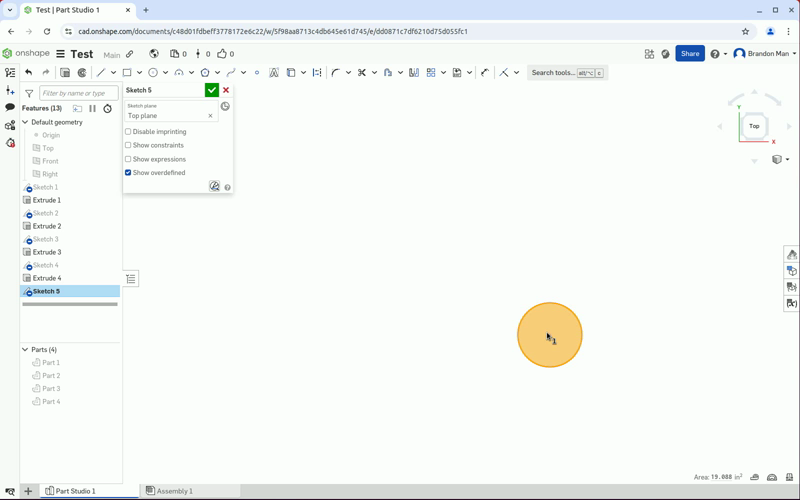
scroll(-6)
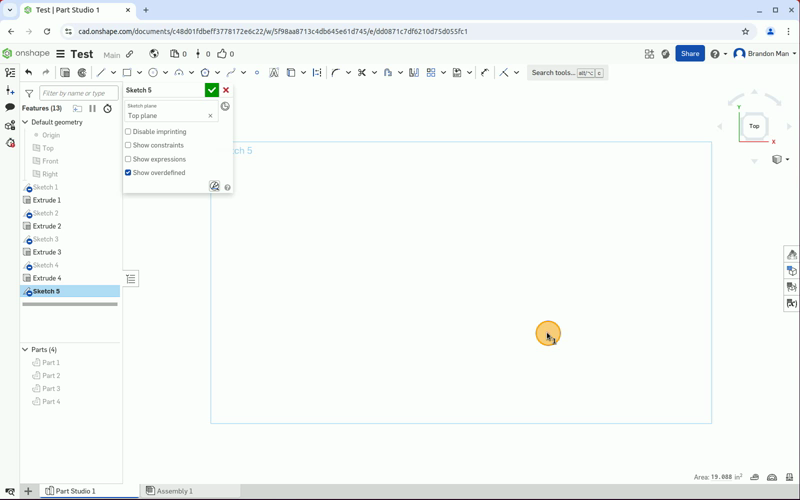
mouse_move(73, 352)
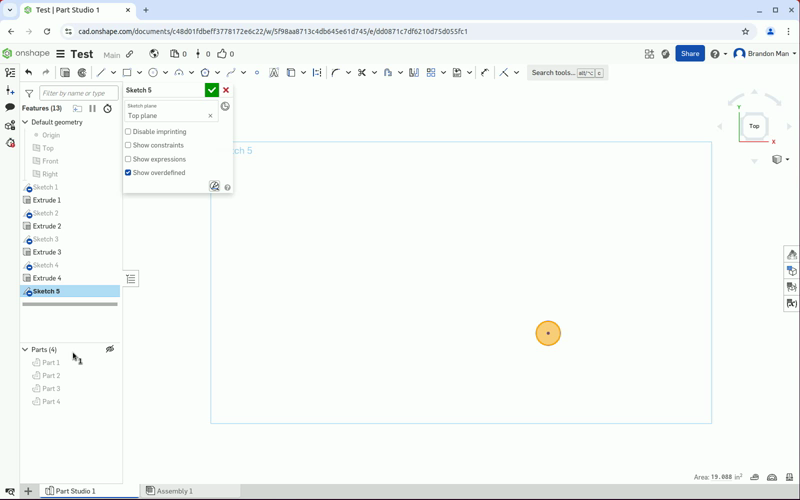
key(shift+y)
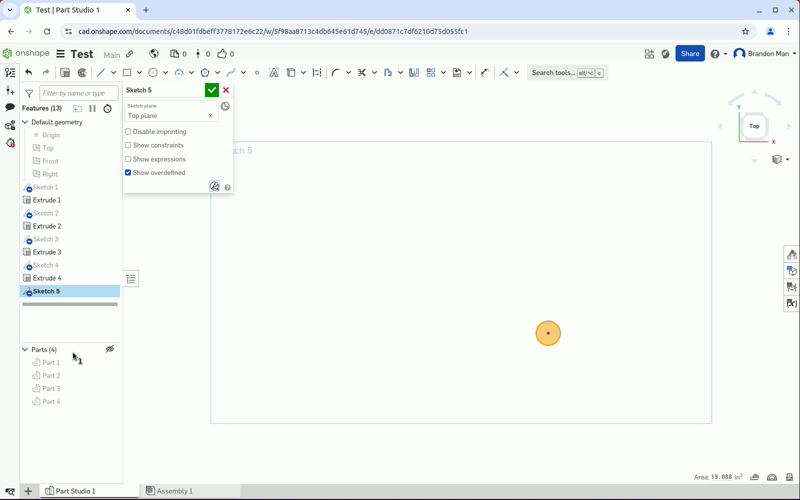
key(shift+e)
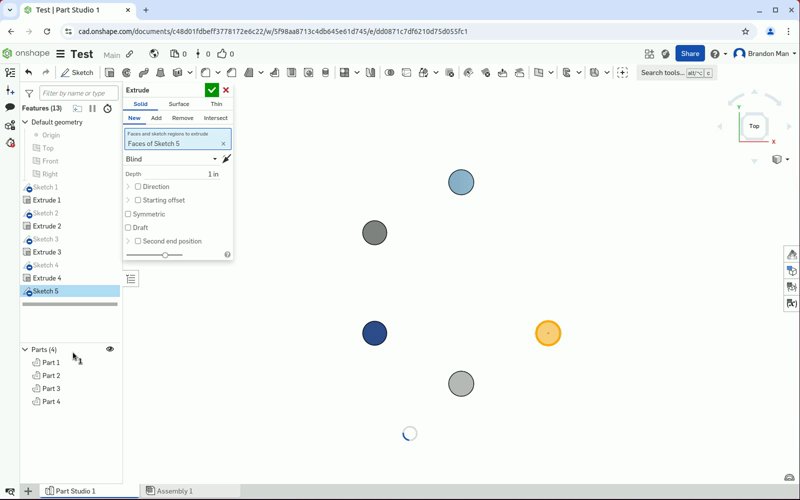
mouse_move(143, 106)
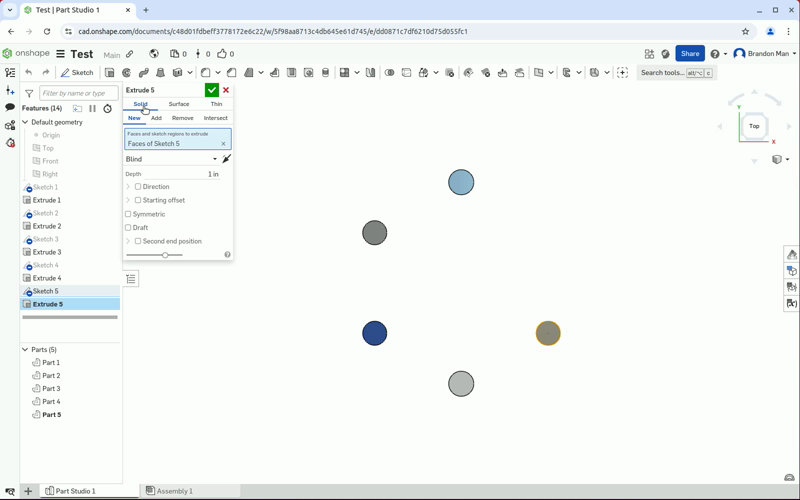
click(143, 106)
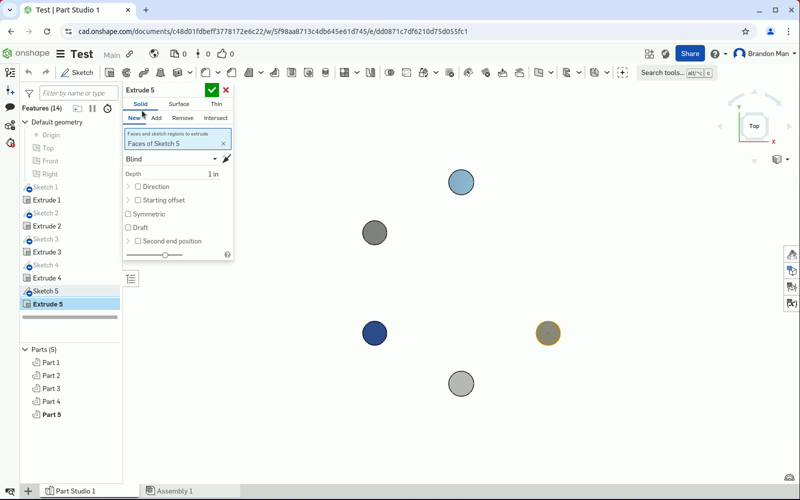
mouse_move(137, 120)
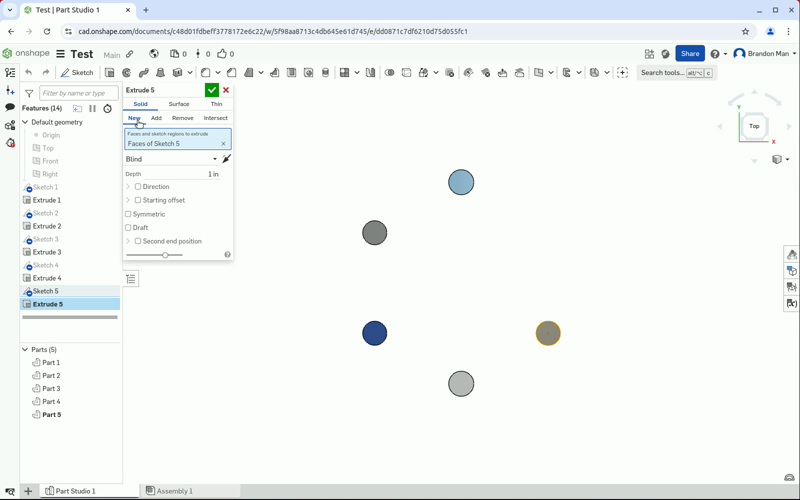
click(137, 120)
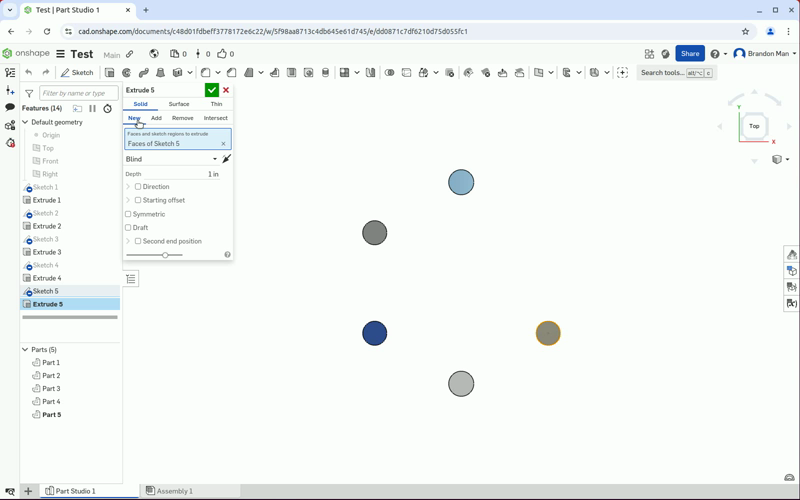
key(tab, 4)
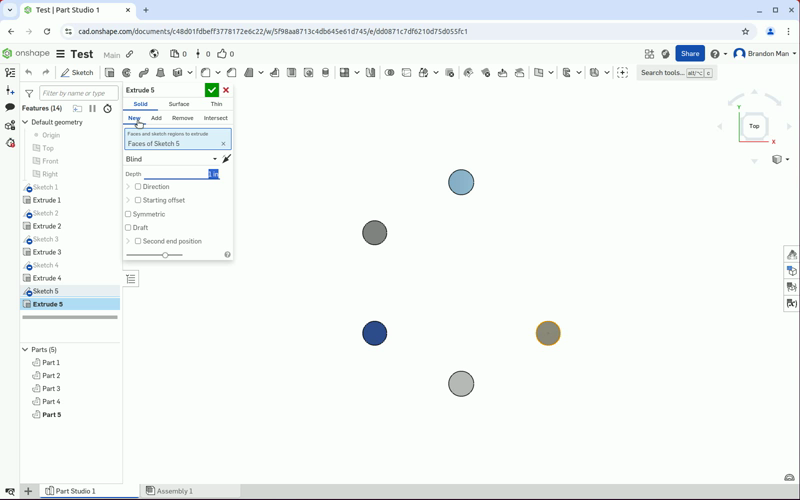
text(0.241)
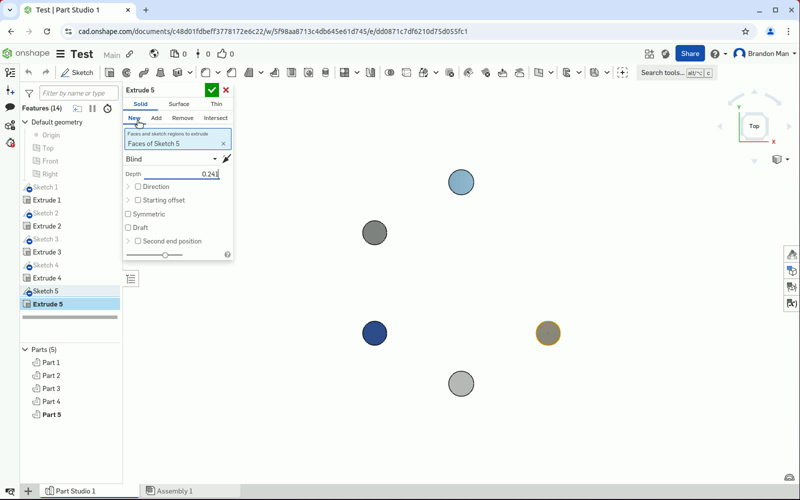
key(enter)
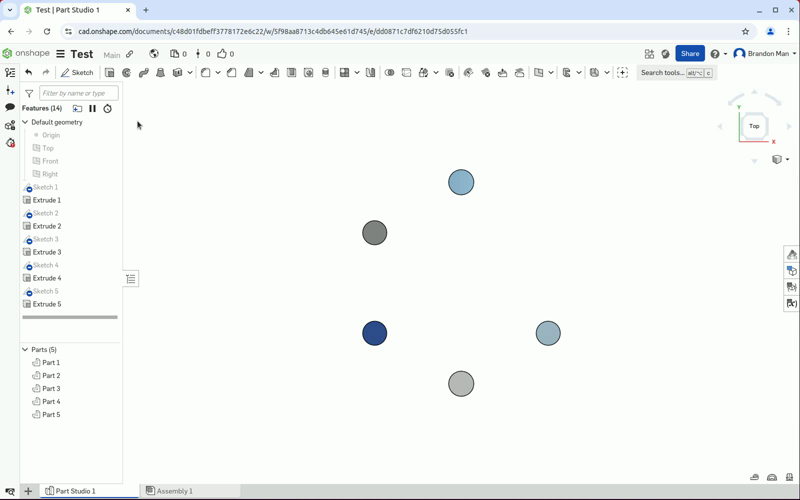
key(shift+h)
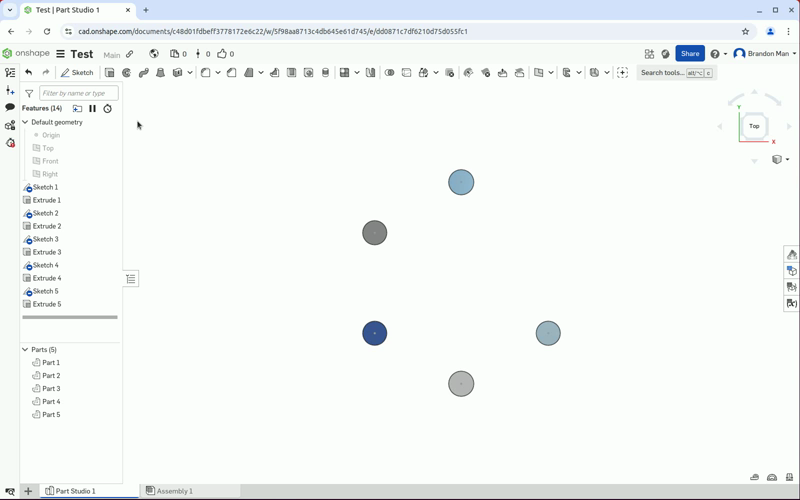
key(shift+h)
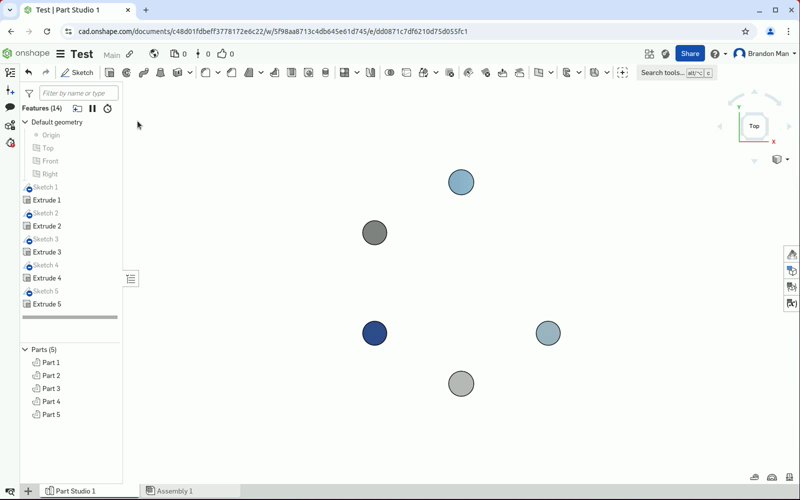
mouse_move(73, 189)
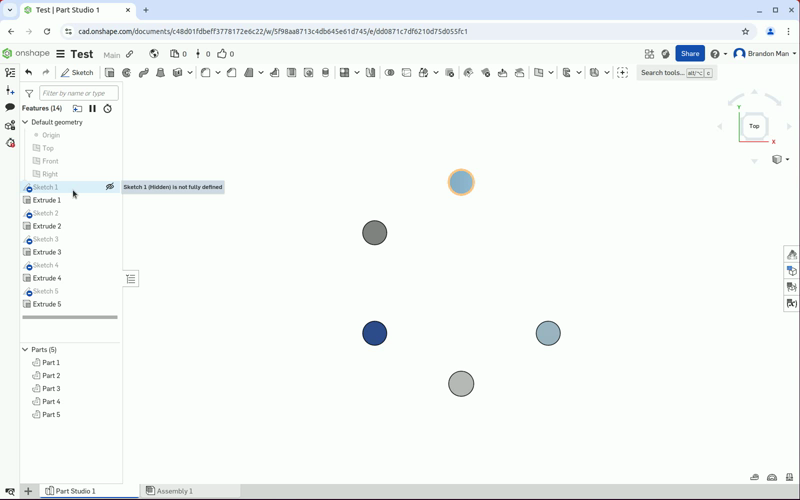
click(73, 189)
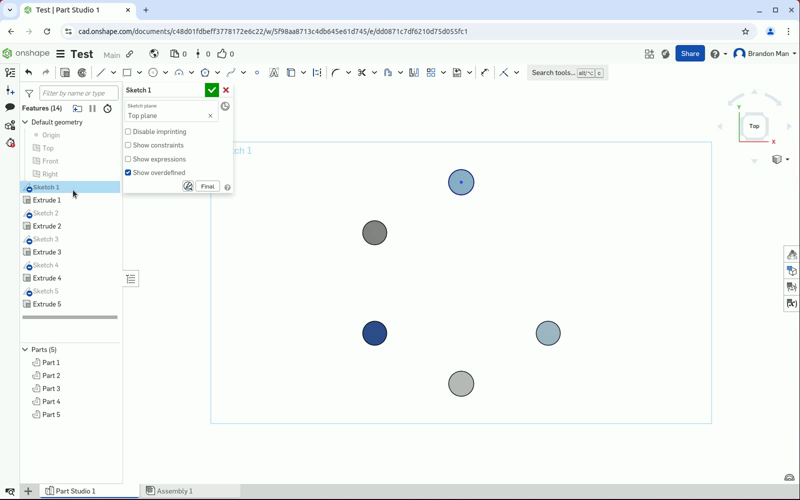
mouse_move(229, 92)
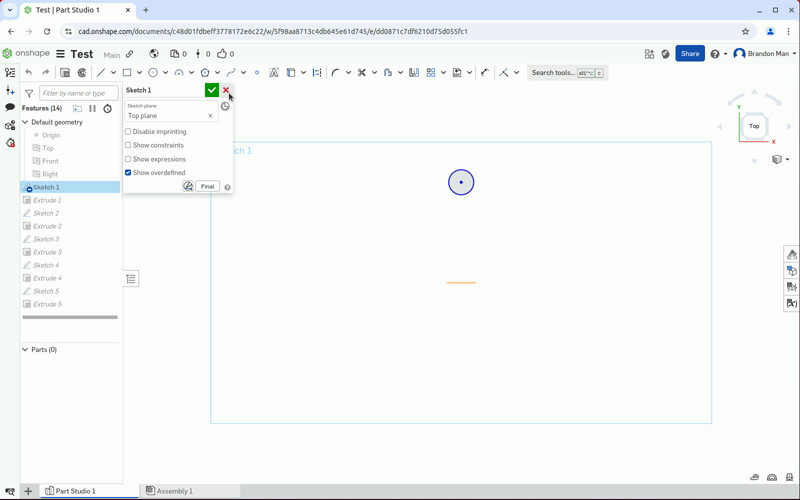
click(229, 92)
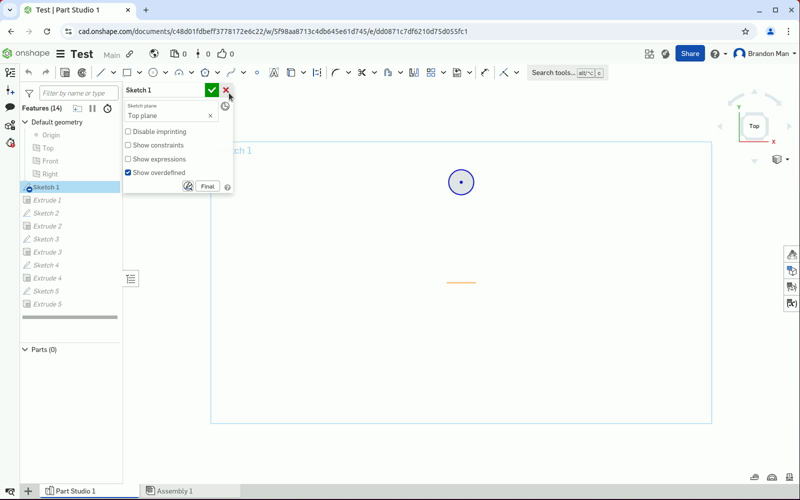
key(shift+s)
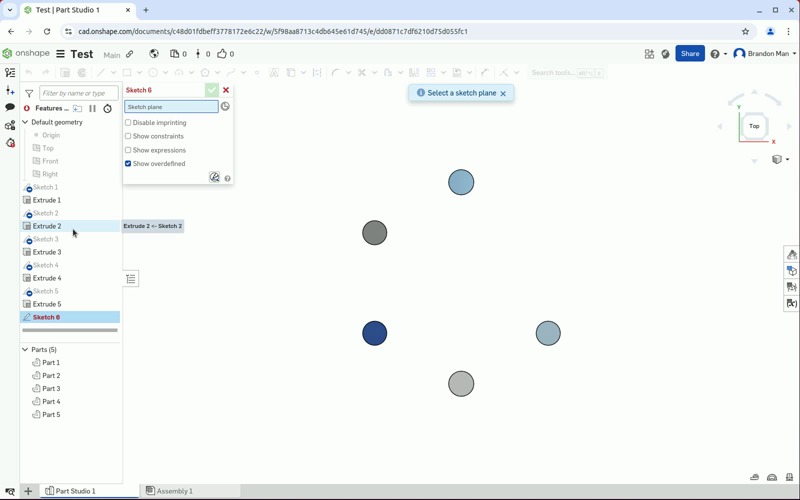
scroll(3)
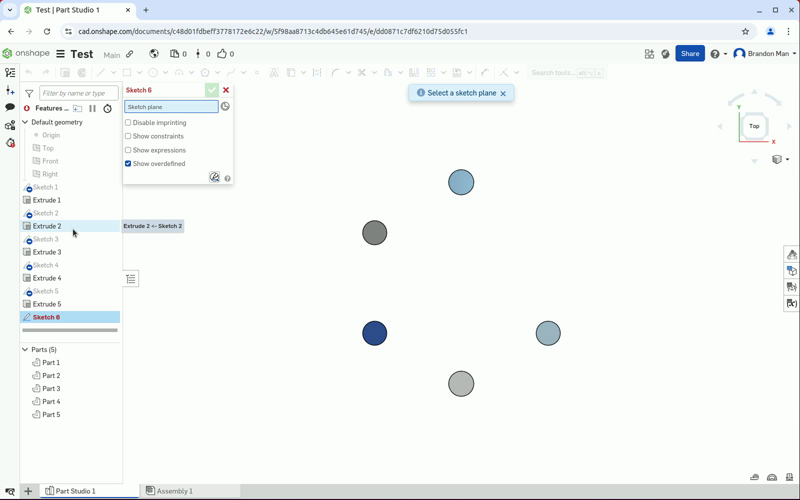
mouse_move(73, 150)
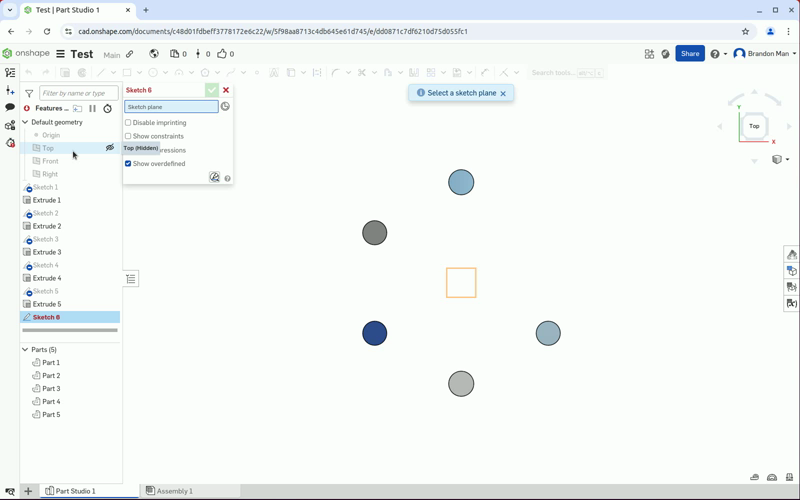
click(73, 150)
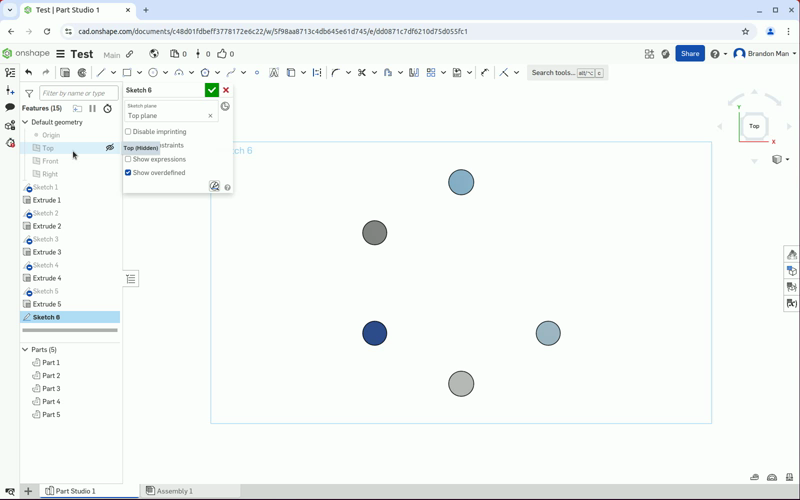
mouse_move(73, 352)
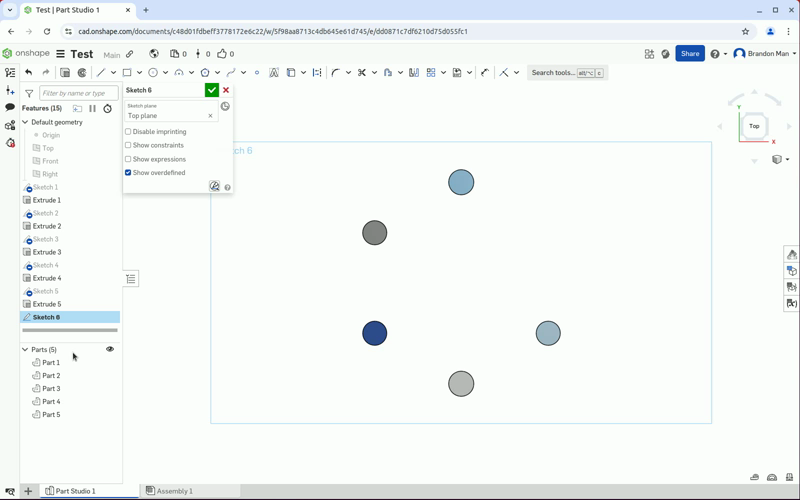
key(y)
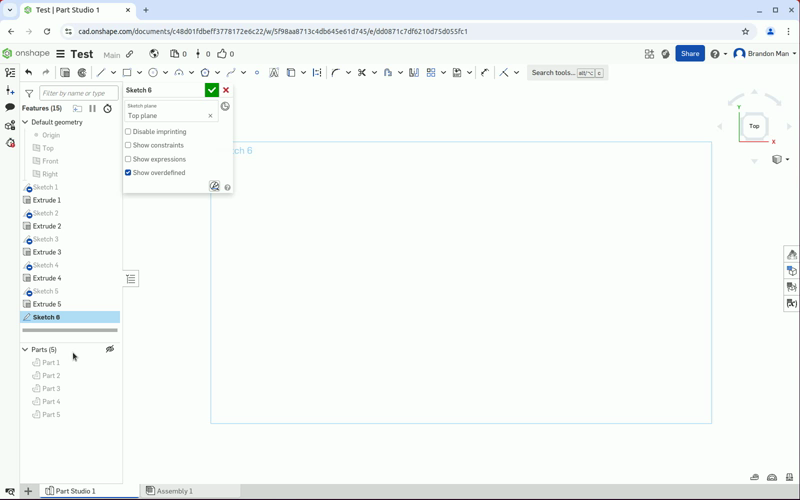
key(c)
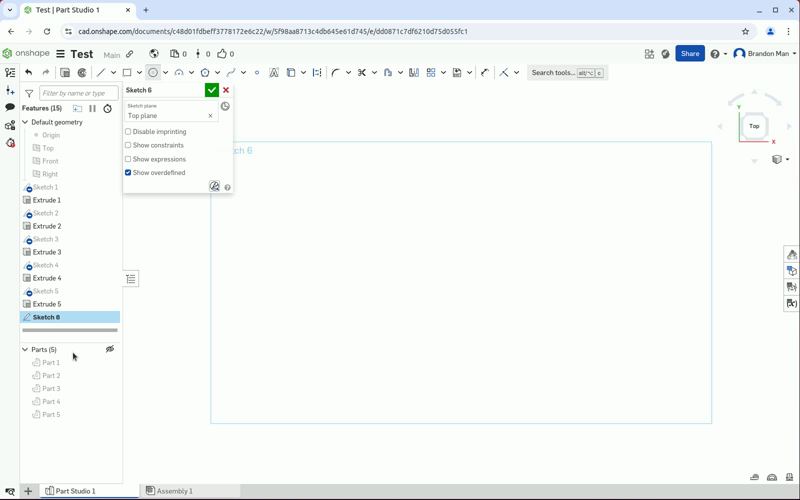
key_down(shift)
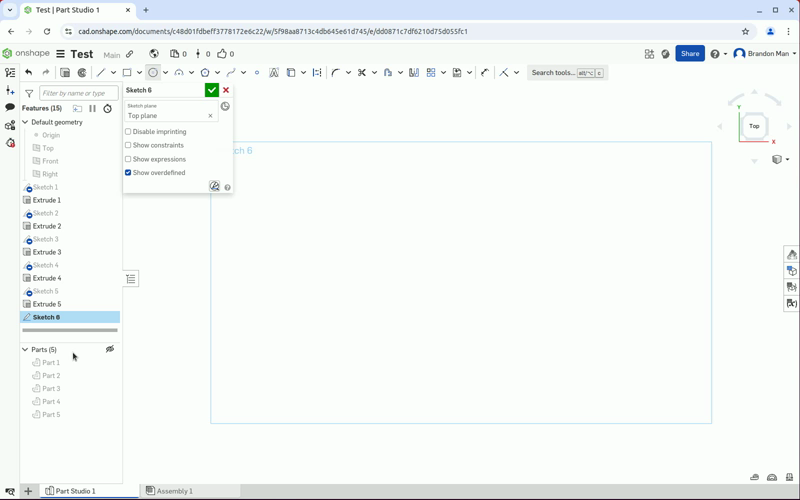
mouse_move(548, 232)
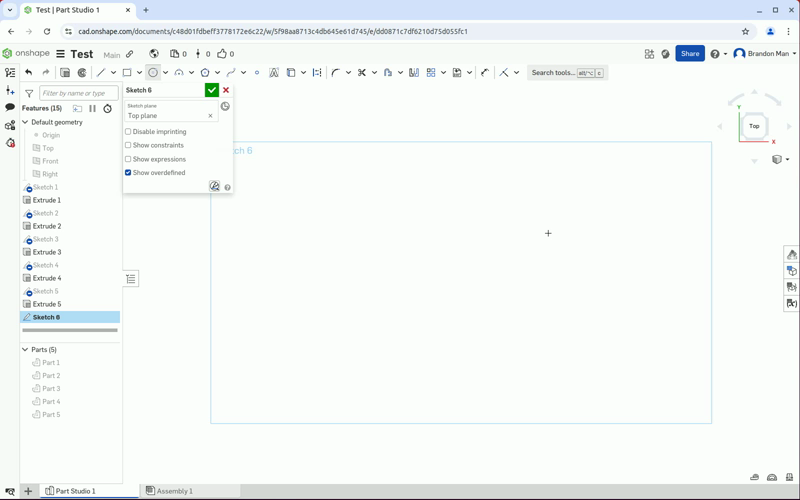
click(548, 232)
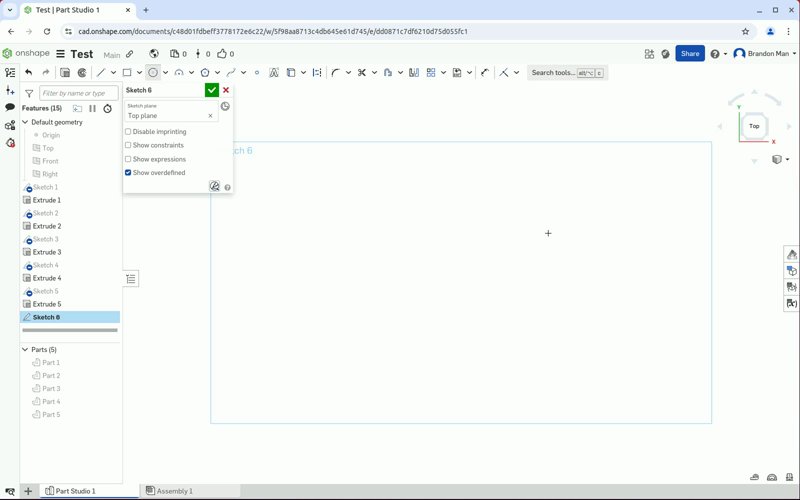
key_up(shift)
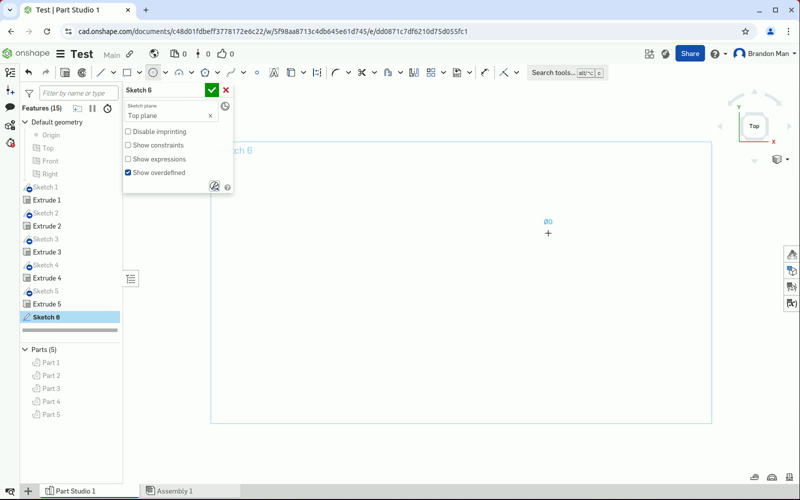
mouse_move(560, 232)
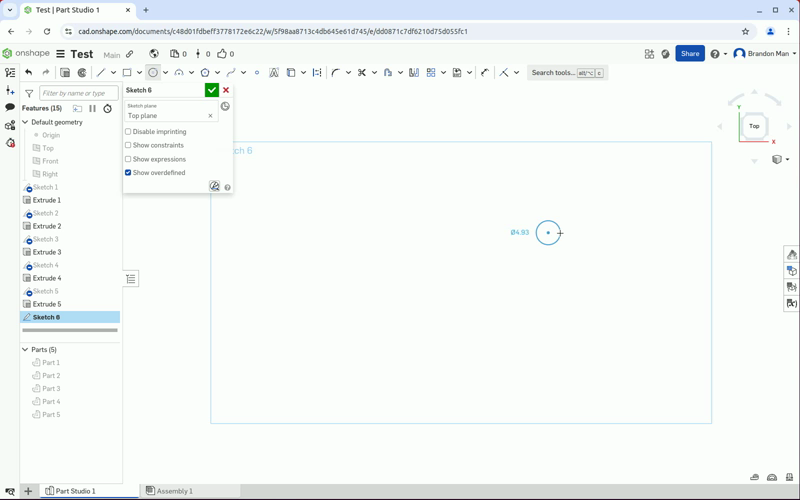
click(560, 232)
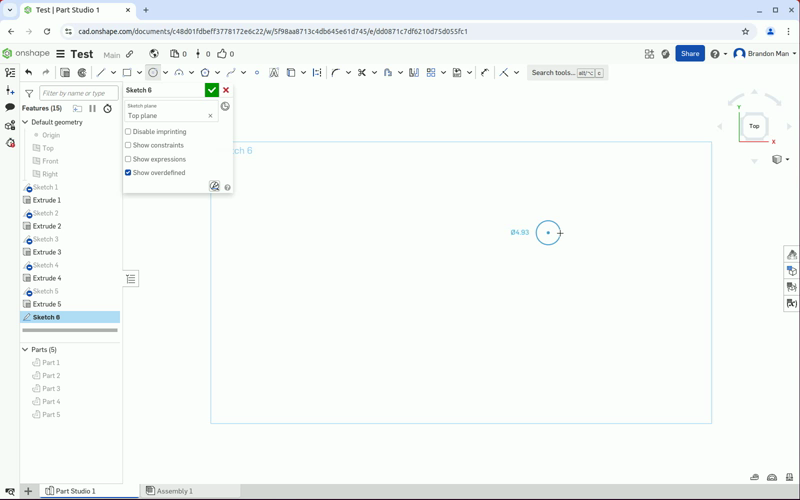
key(esc)
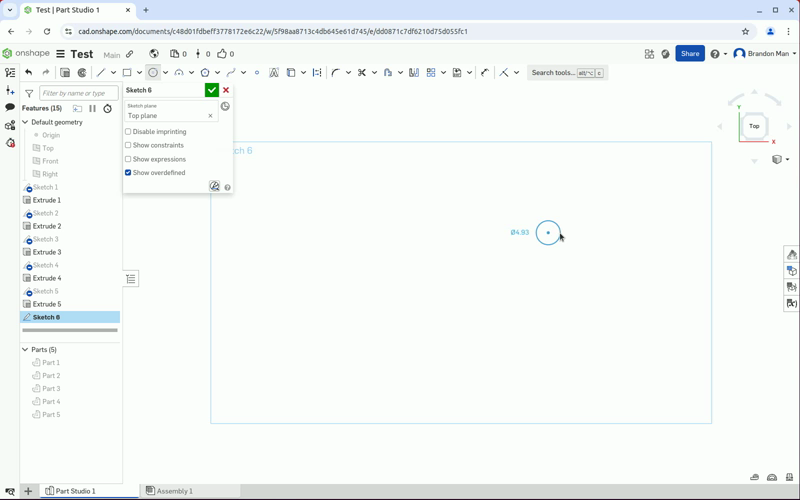
mouse_move(548, 244)
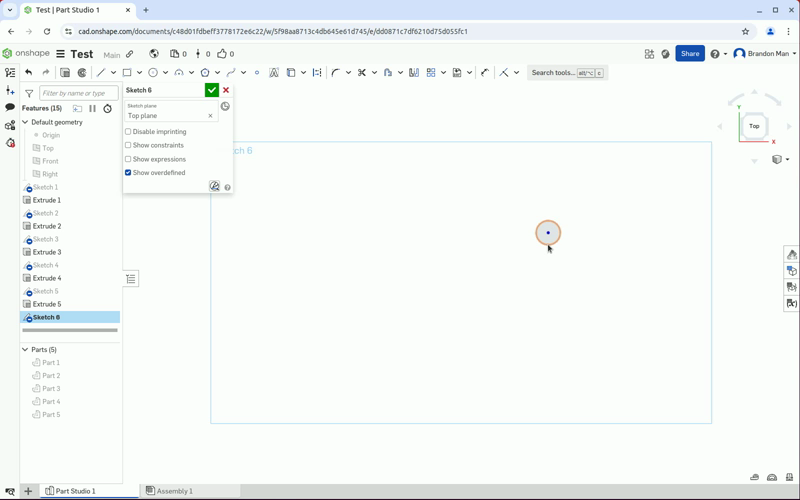
scroll(6)
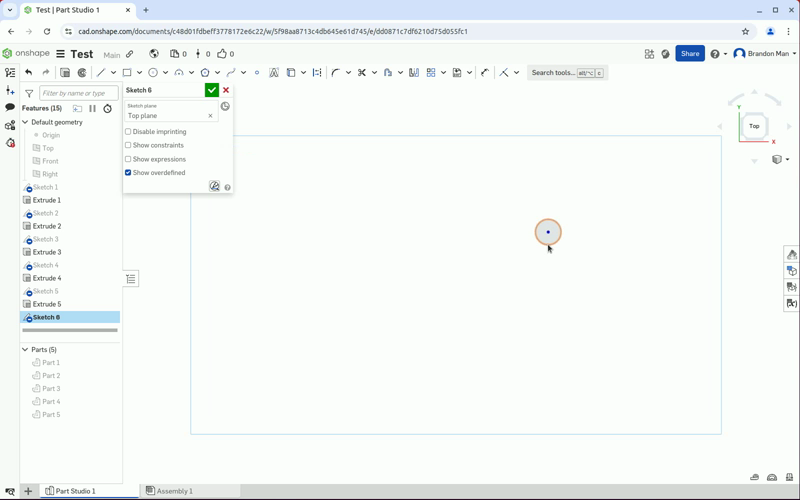
scroll(6)
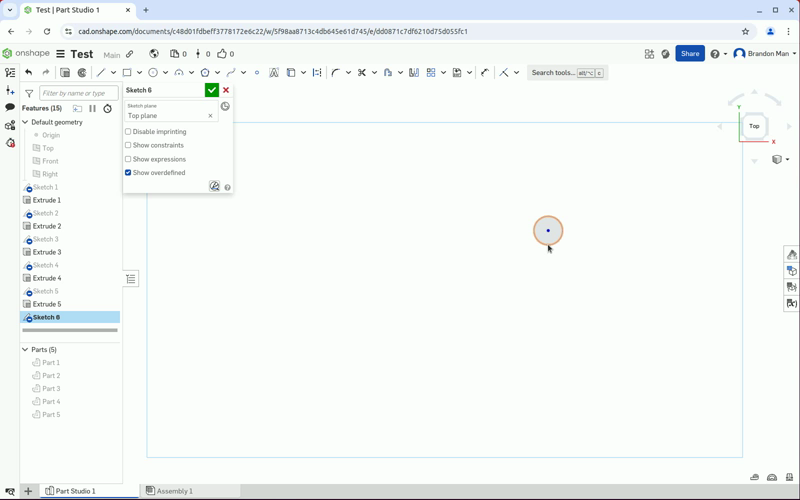
scroll(6)
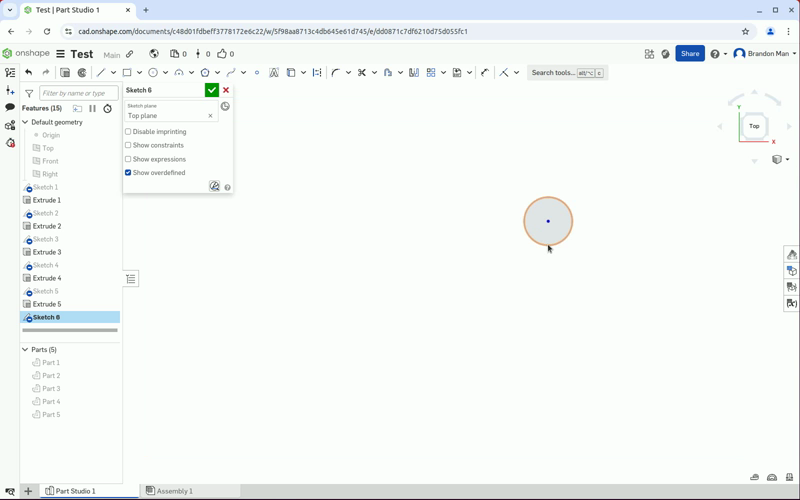
scroll(6)
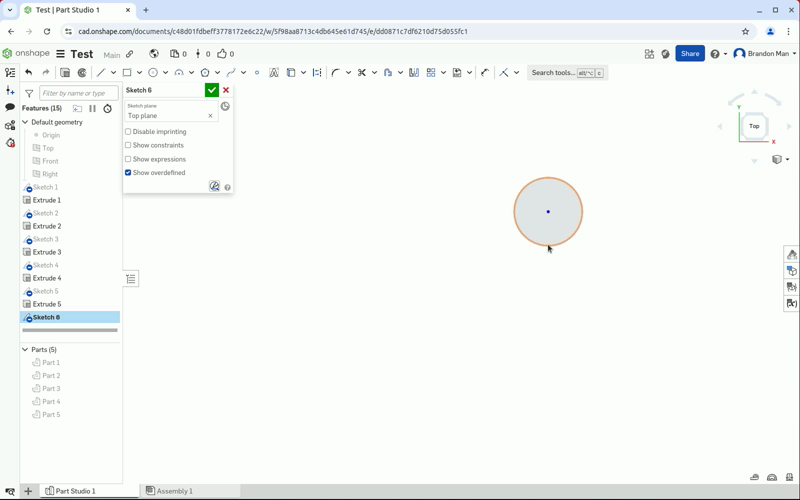
scroll(6)
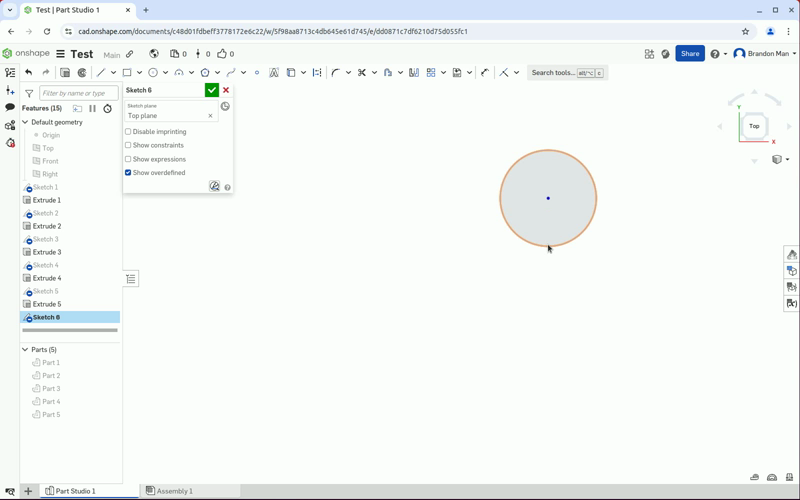
scroll(6)
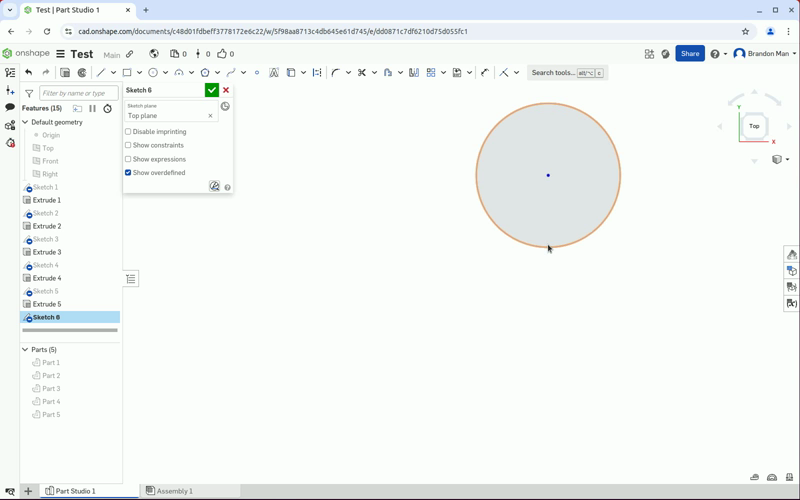
scroll(6)
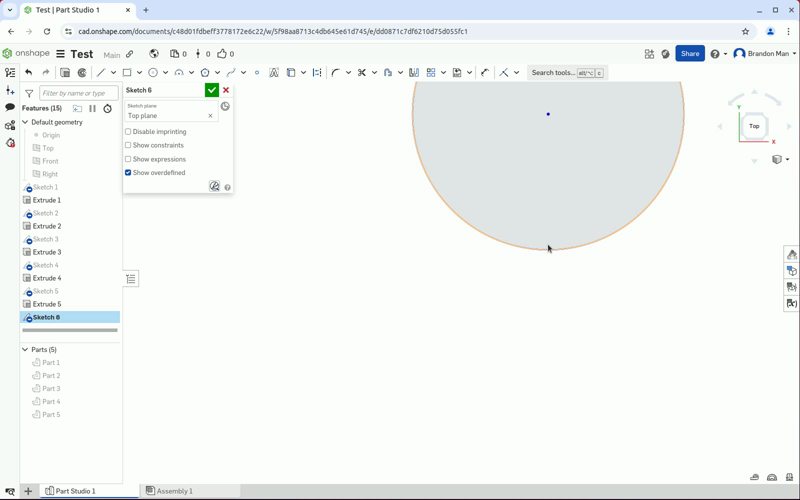
click(548, 244)
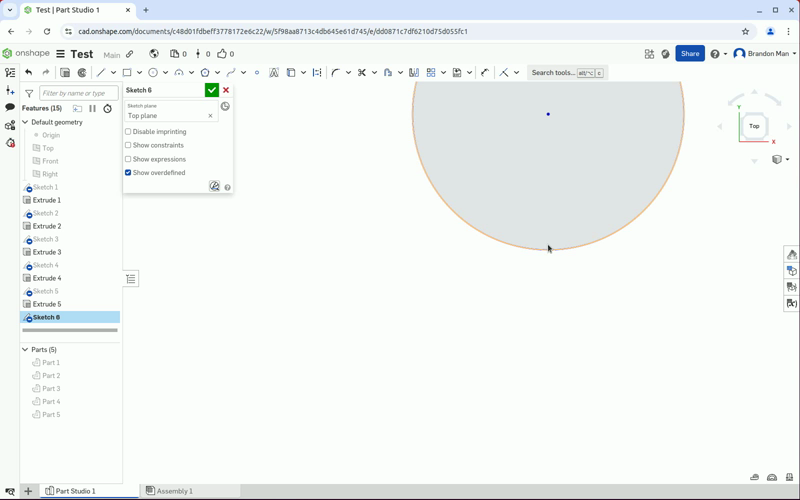
scroll(-6)
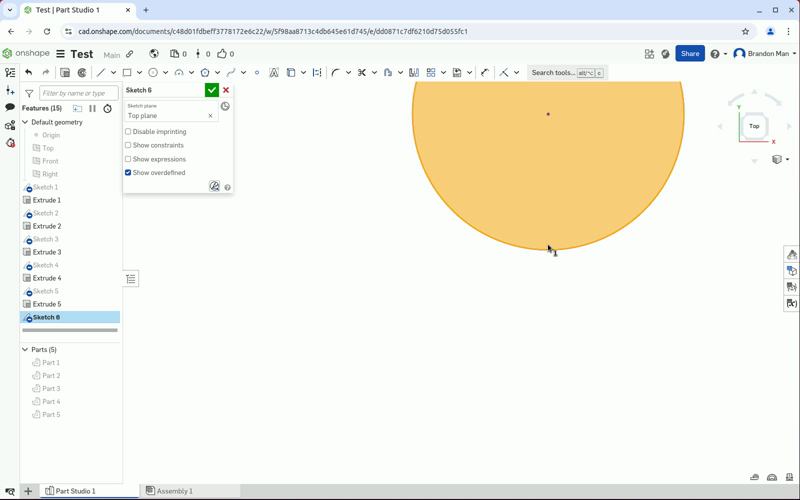
scroll(-6)
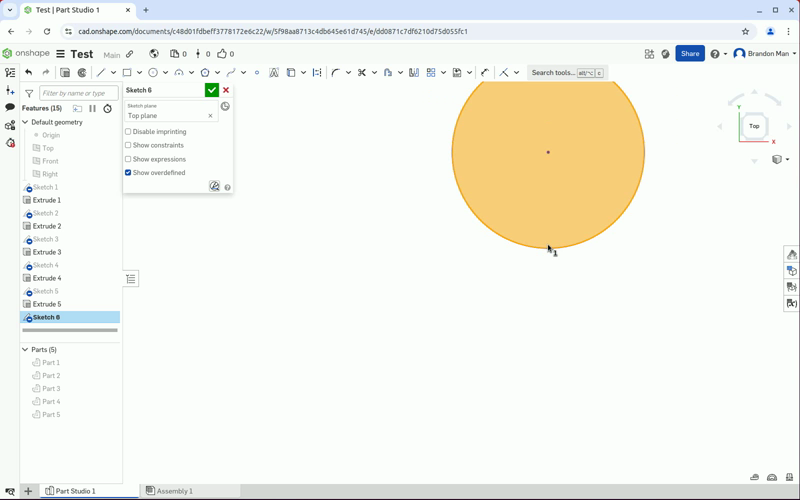
scroll(-6)
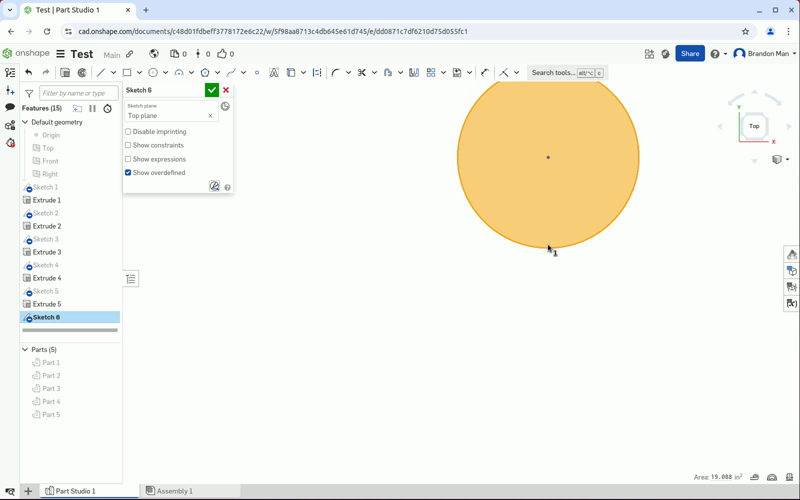
scroll(-6)
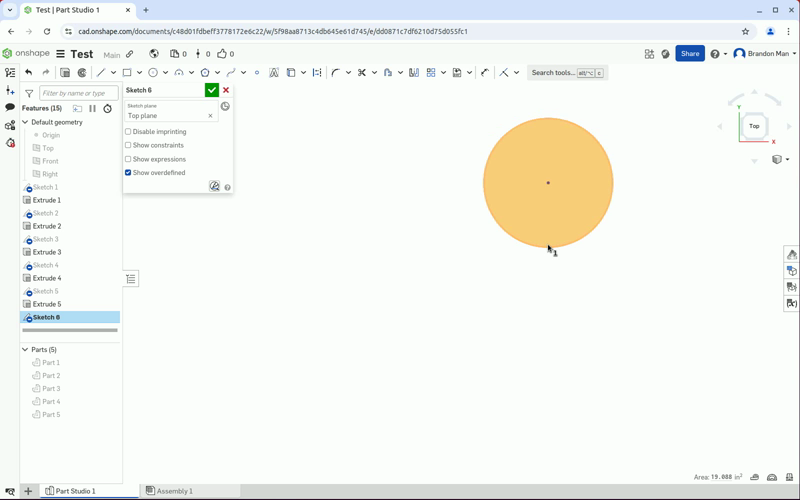
scroll(-6)
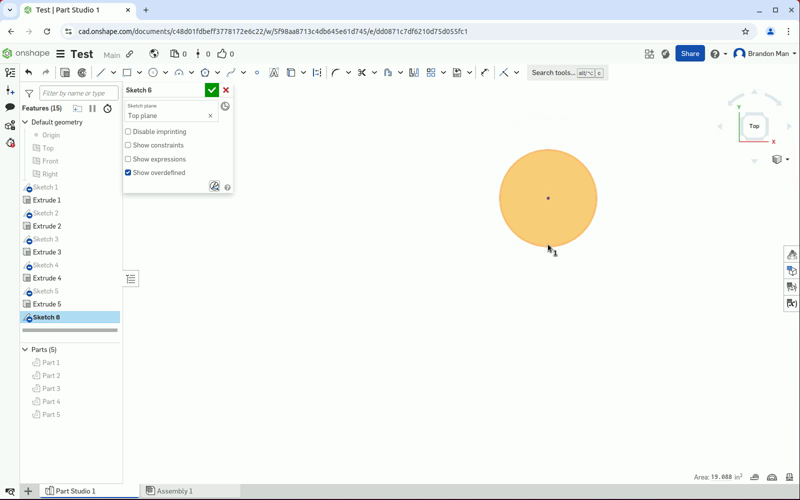
scroll(-6)
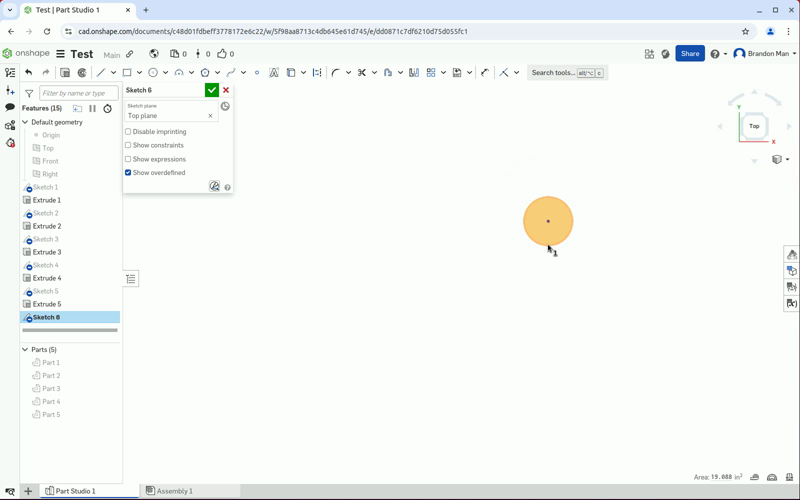
scroll(-6)
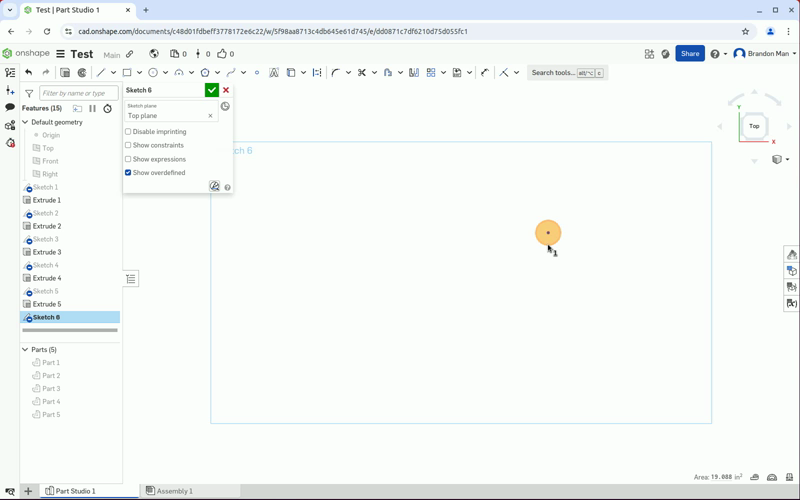
mouse_move(73, 352)
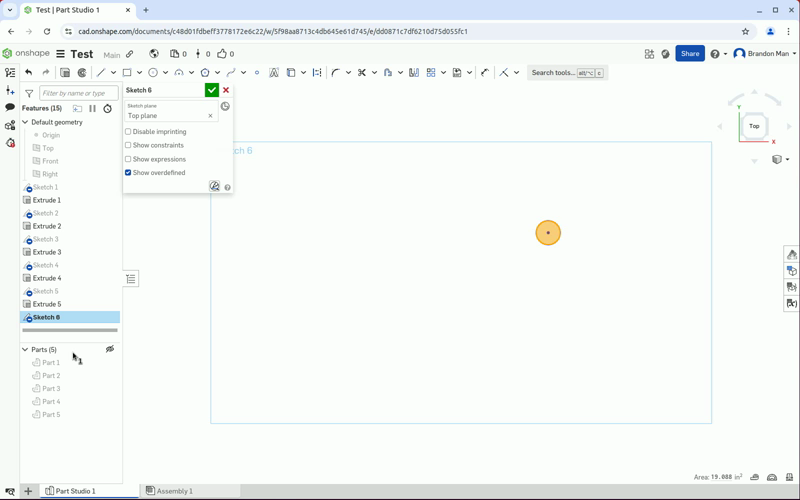
key(shift+y)
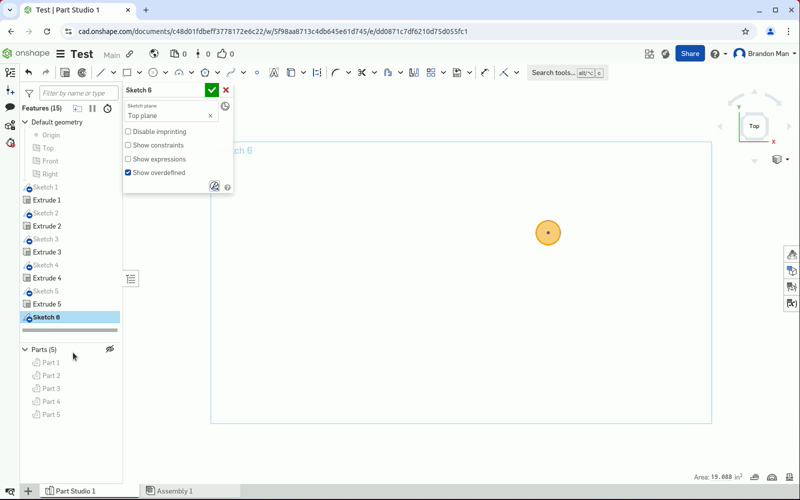
key(shift+e)
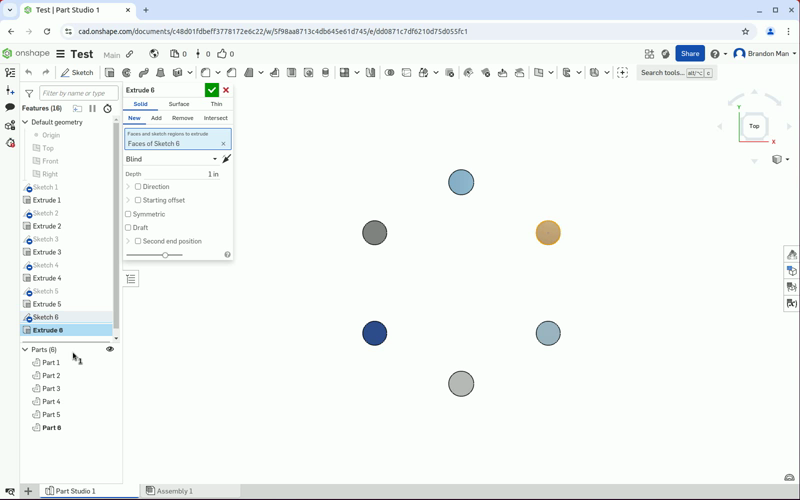
mouse_move(143, 106)
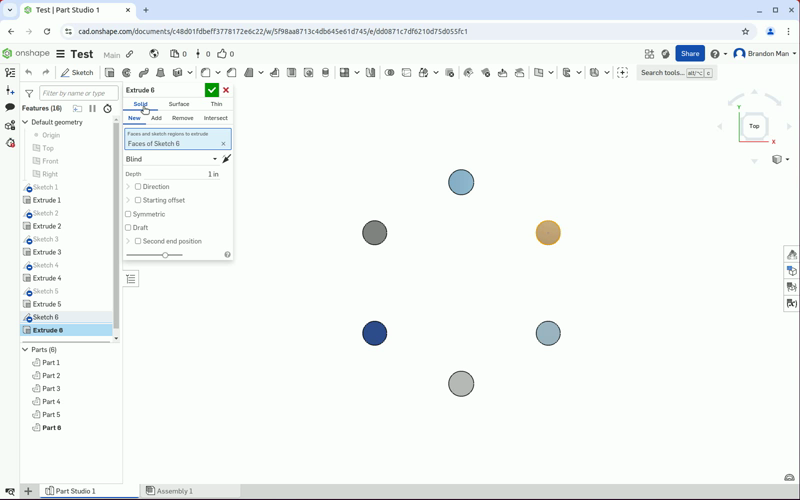
click(143, 106)
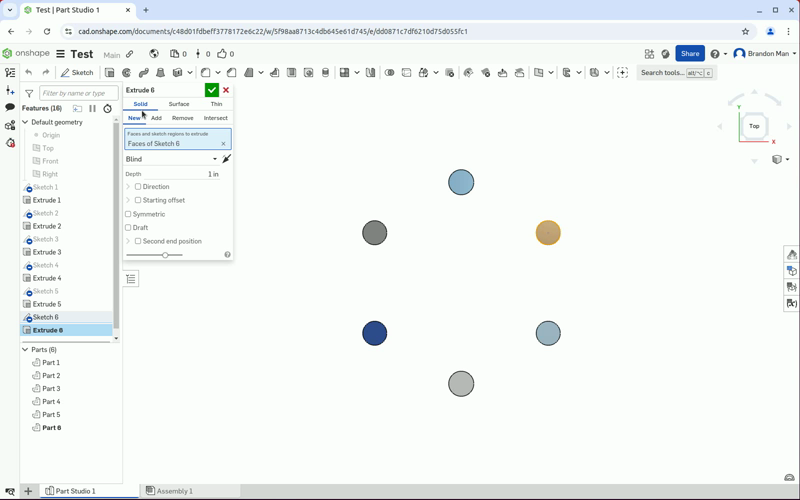
mouse_move(137, 120)
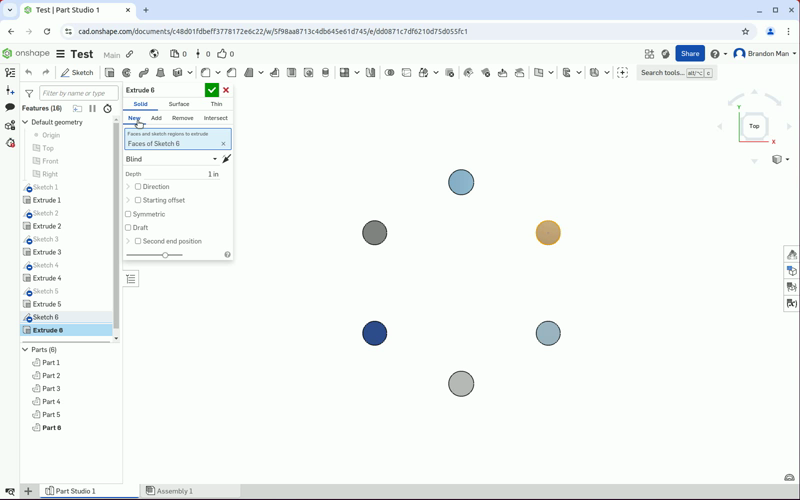
click(137, 120)
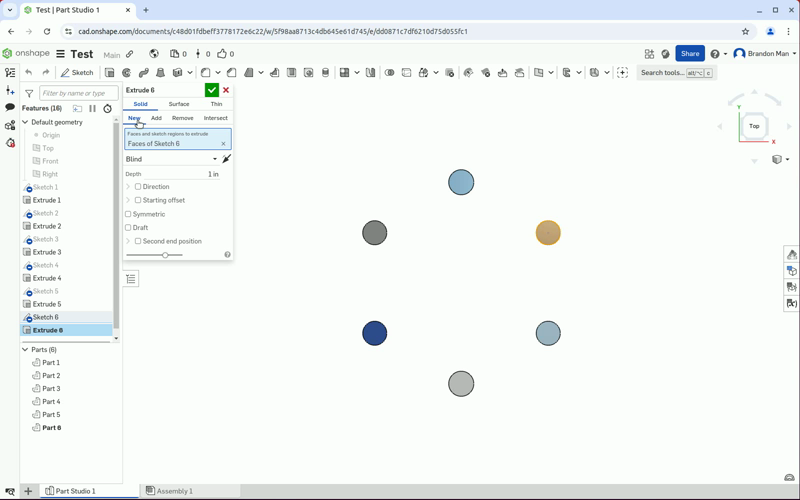
key(tab, 4)
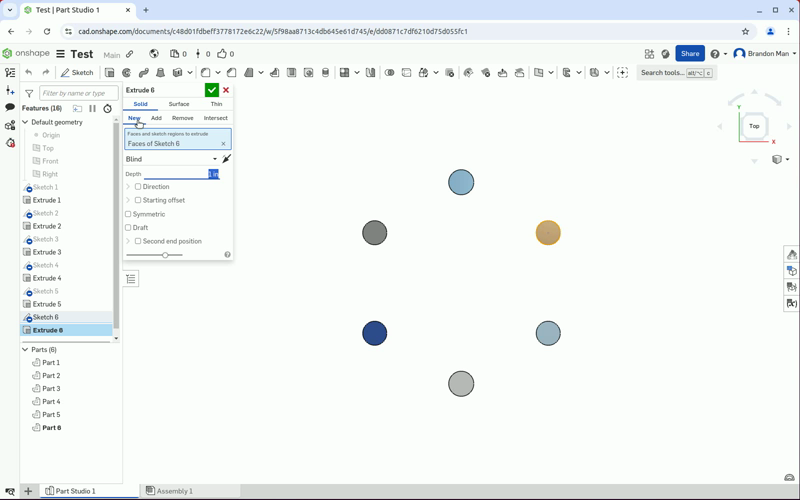
text(0.241)
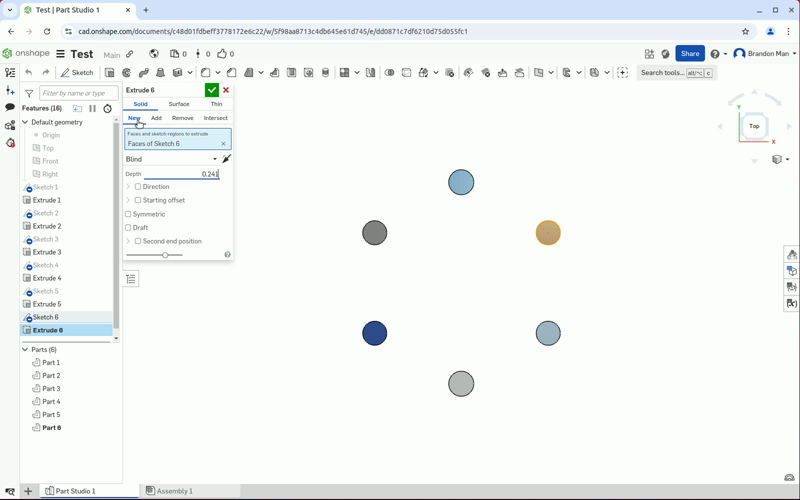
key(enter)
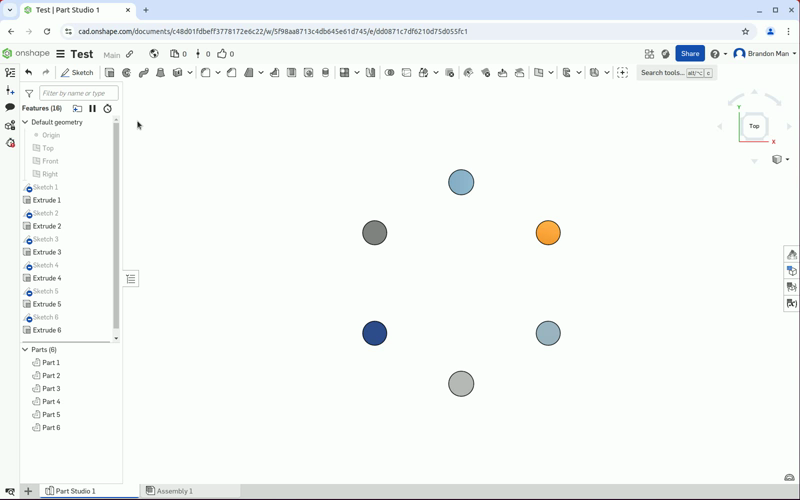
key(shift+h)
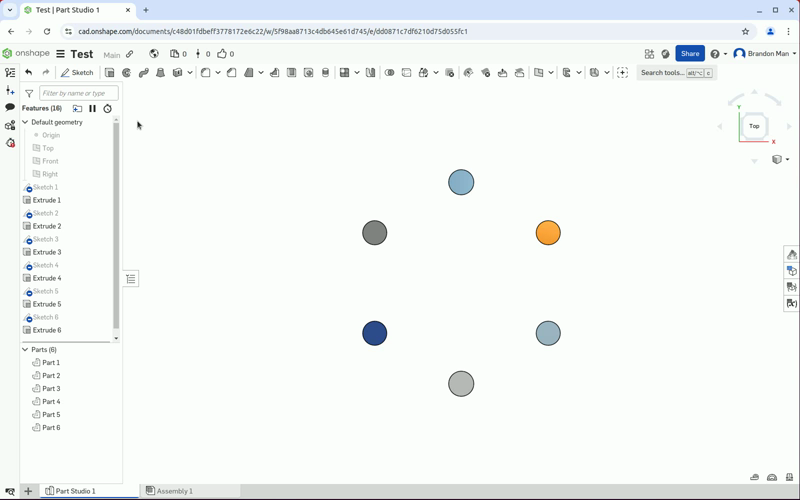
key(shift+h)
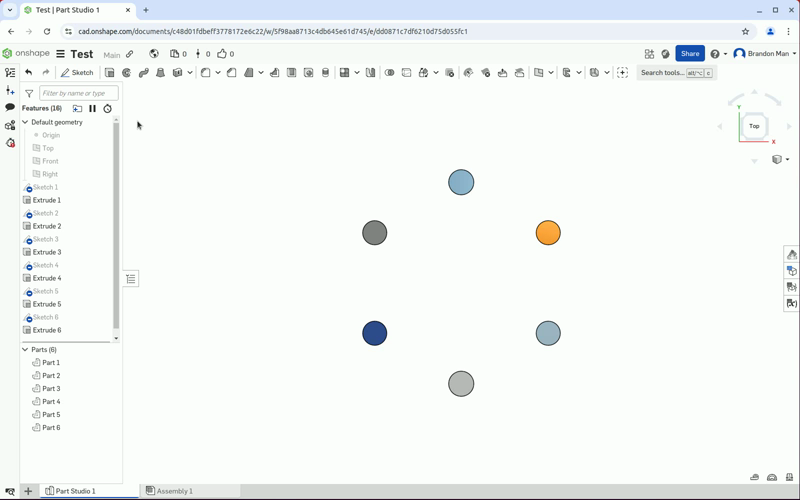
mouse_move(69, 189)
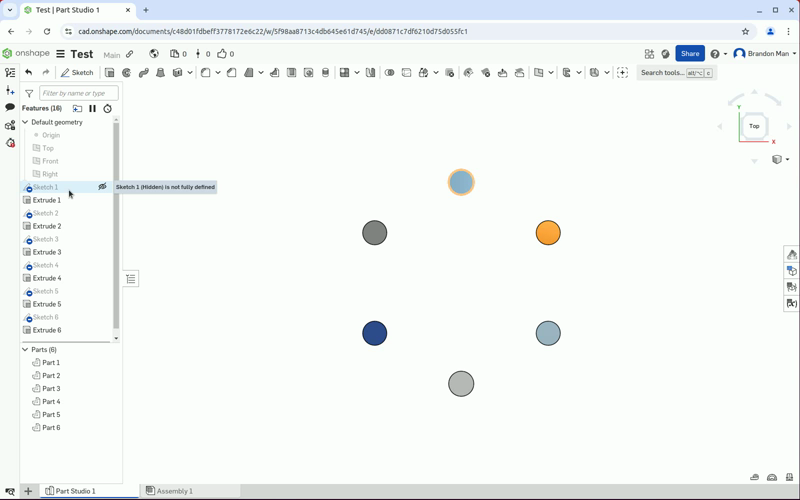
click(69, 189)
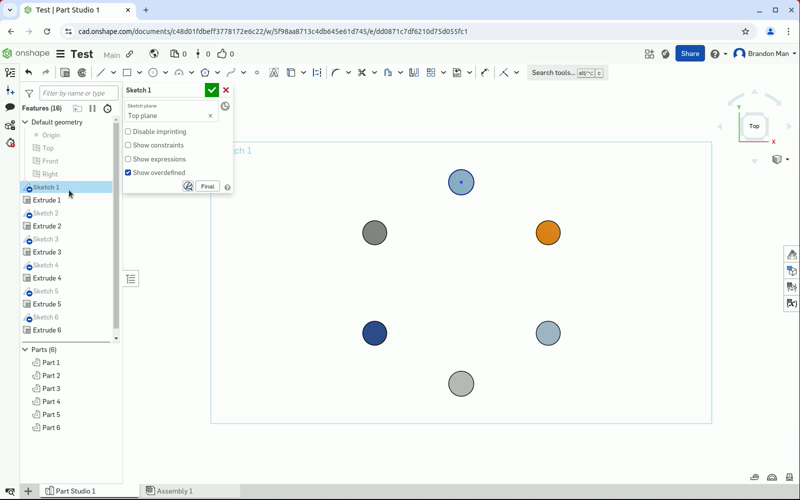
mouse_move(229, 92)
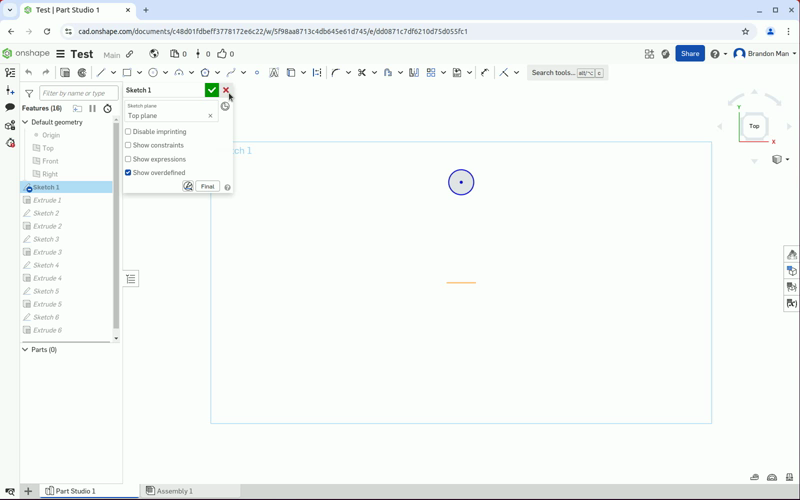
click(229, 92)
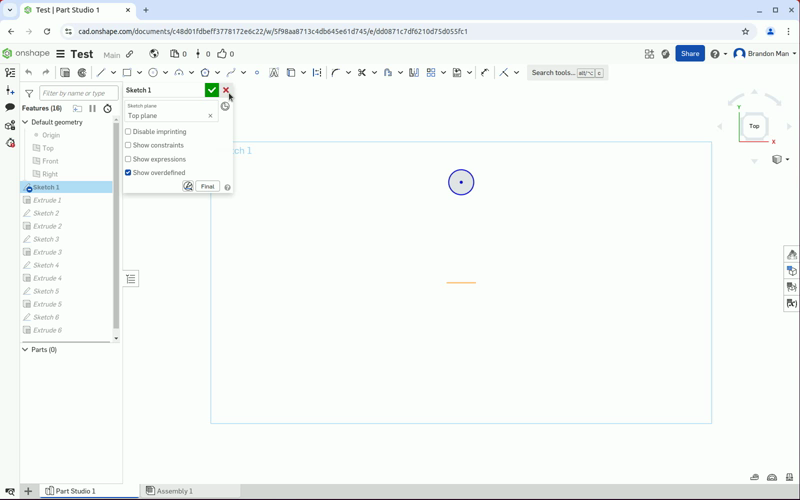
key(shift+s)
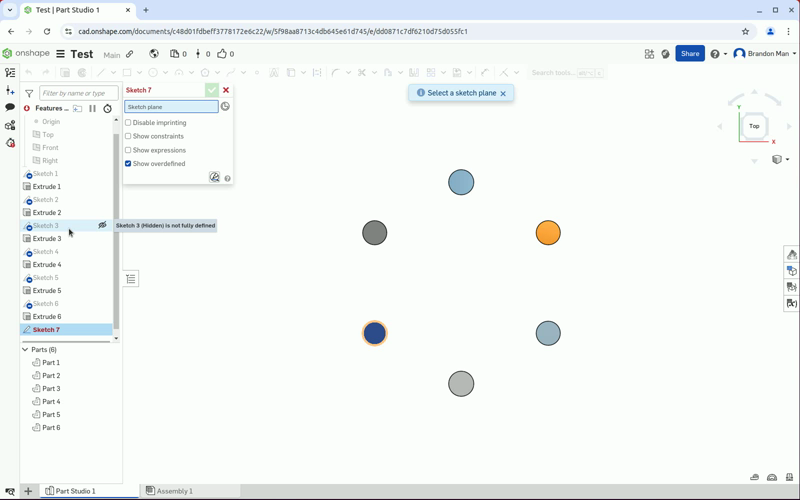
scroll(3)
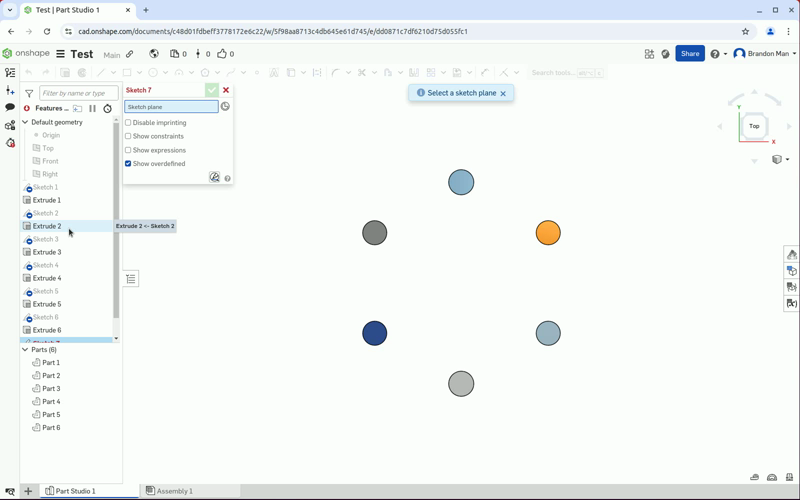
mouse_move(69, 150)
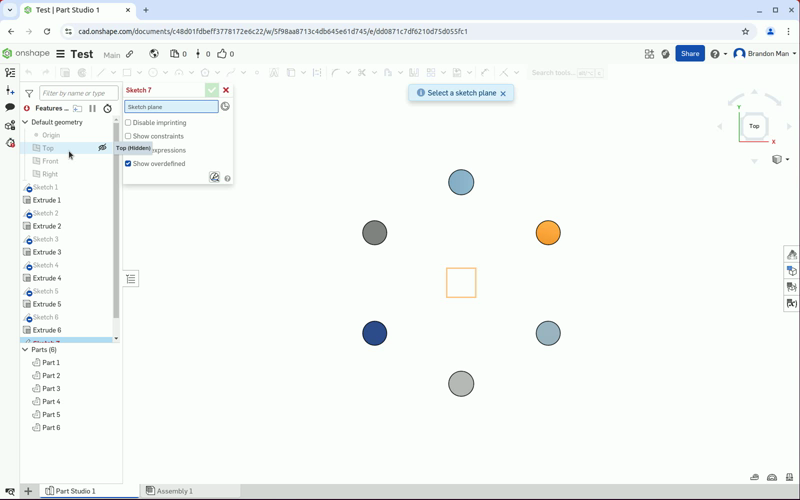
click(69, 150)
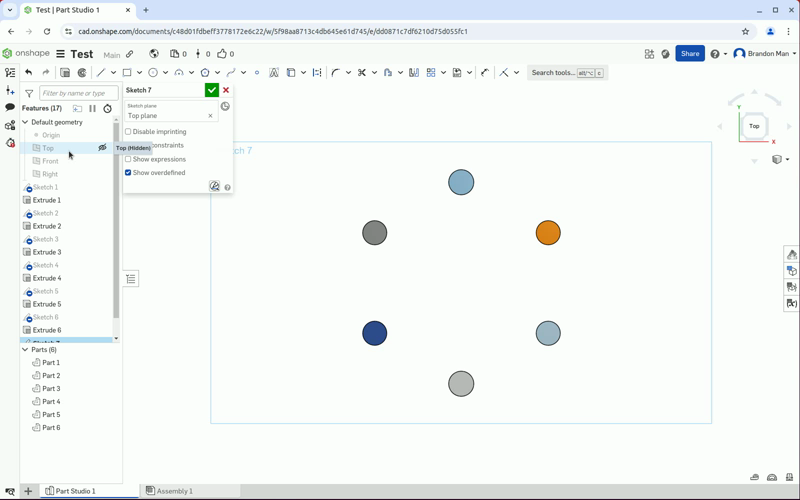
mouse_move(73, 352)
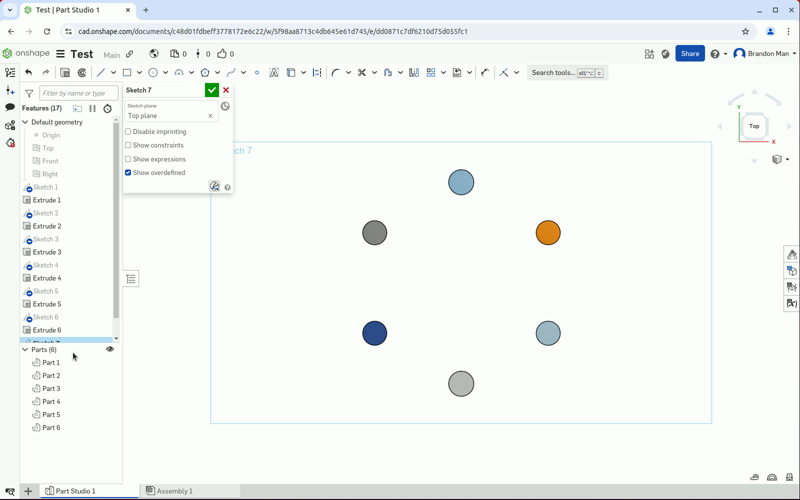
key(y)
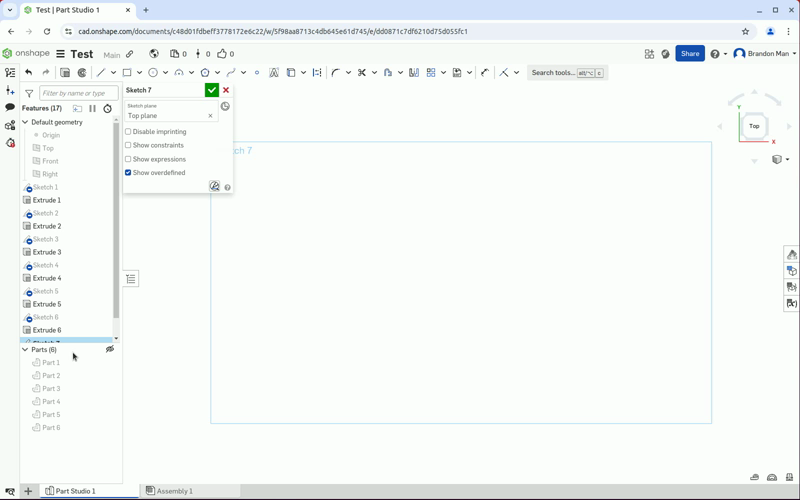
key(c)
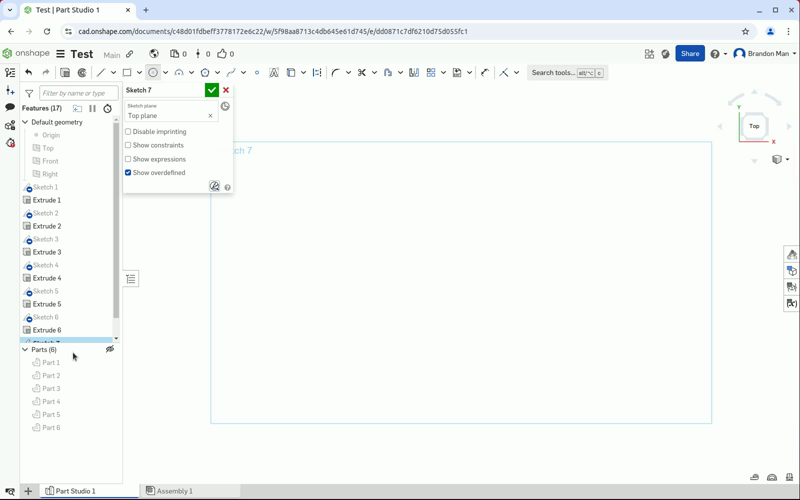
key_down(shift)
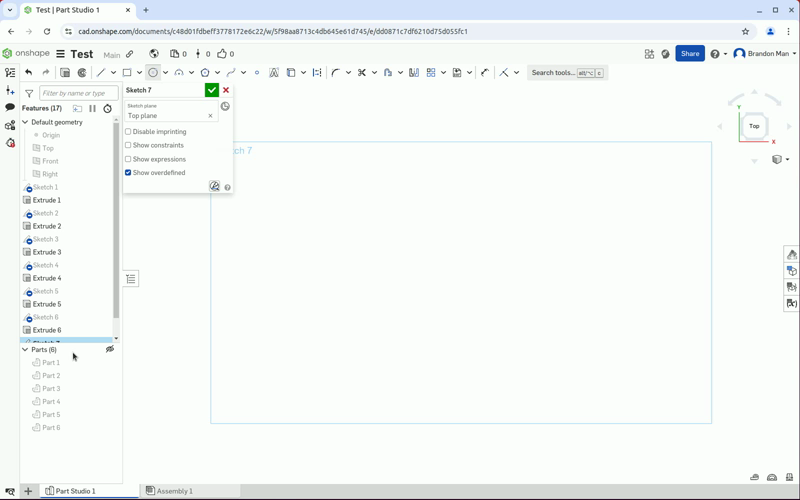
mouse_move(461, 282)
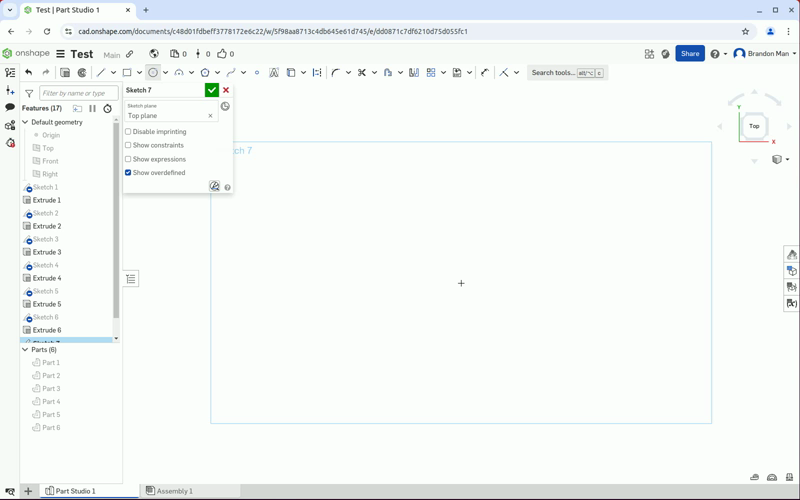
click(461, 282)
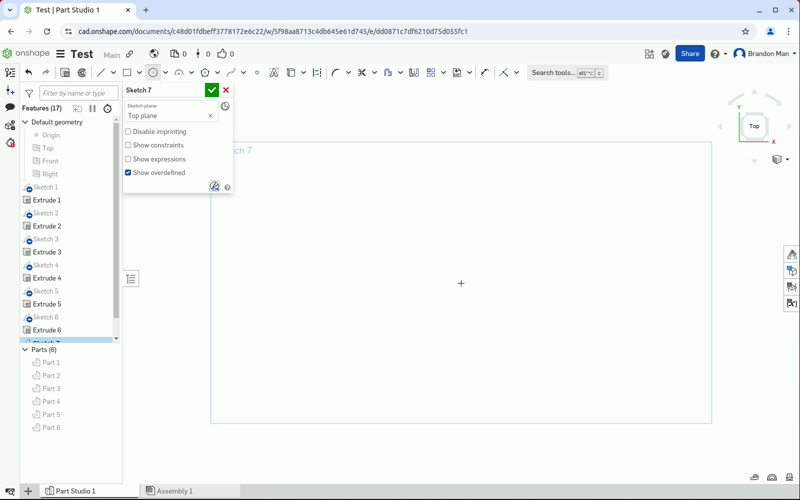
key_up(shift)
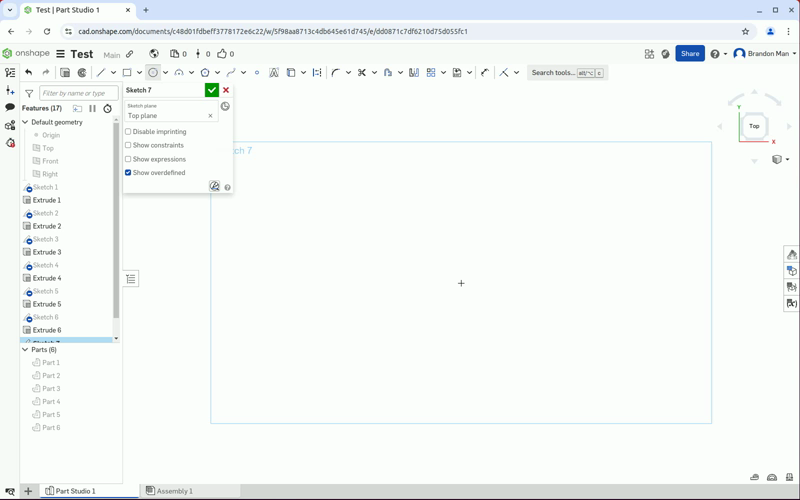
mouse_move(473, 282)
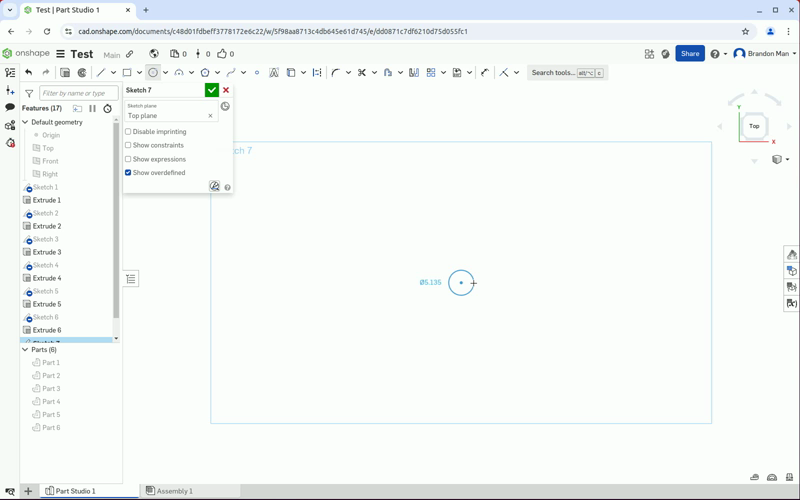
click(473, 282)
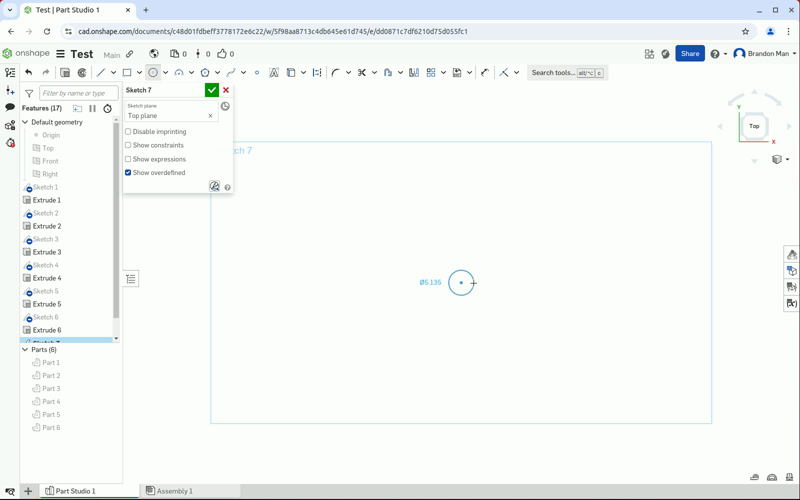
key(esc)
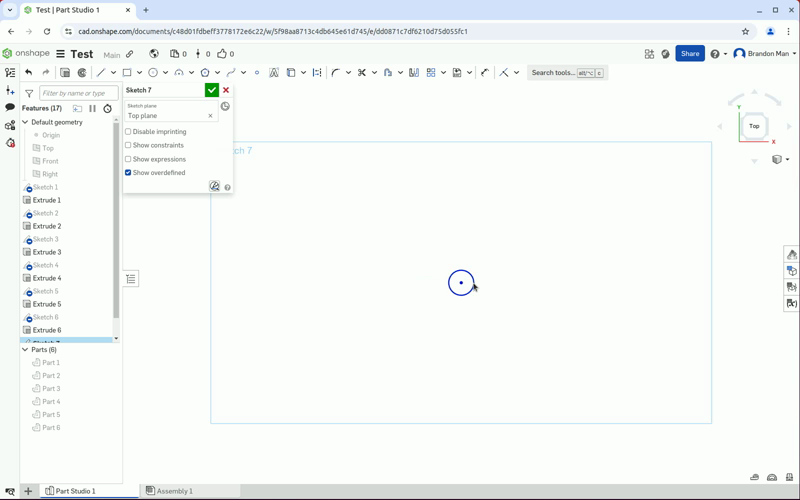
mouse_move(471, 287)
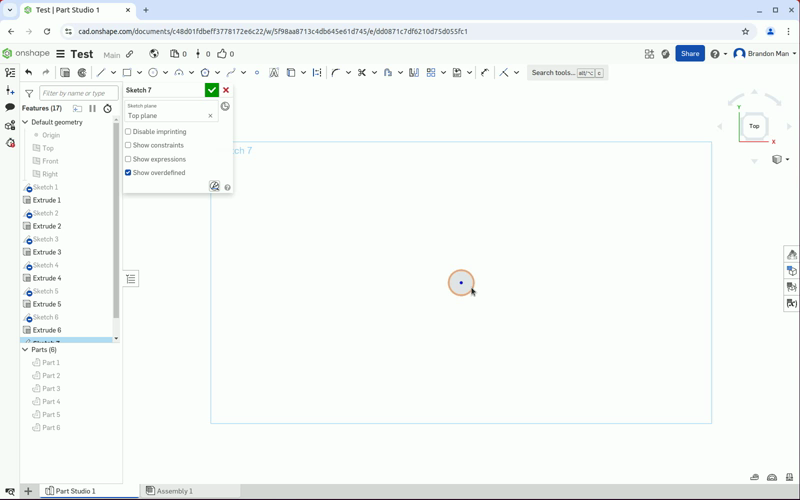
scroll(6)
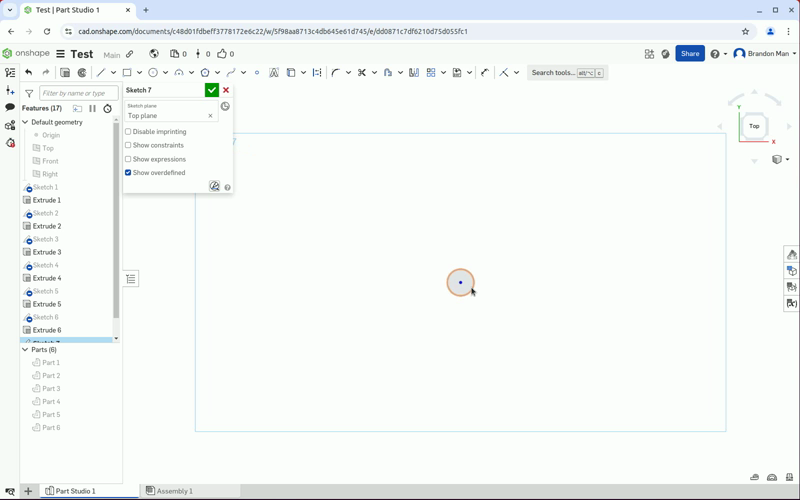
scroll(6)
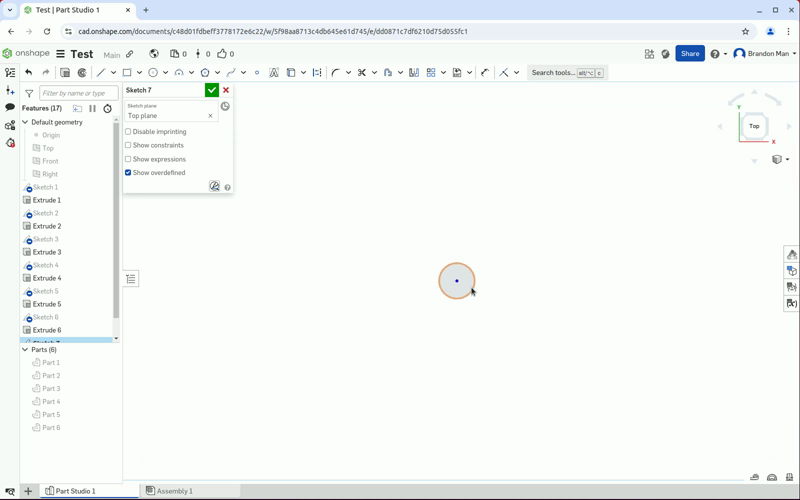
scroll(6)
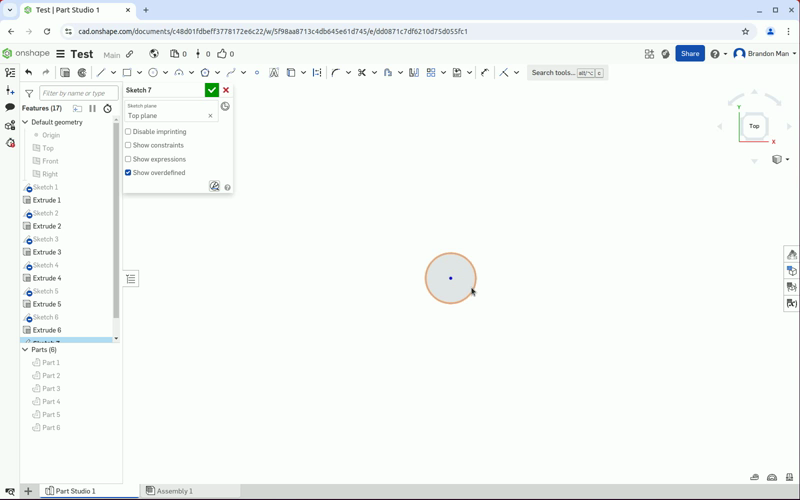
scroll(6)
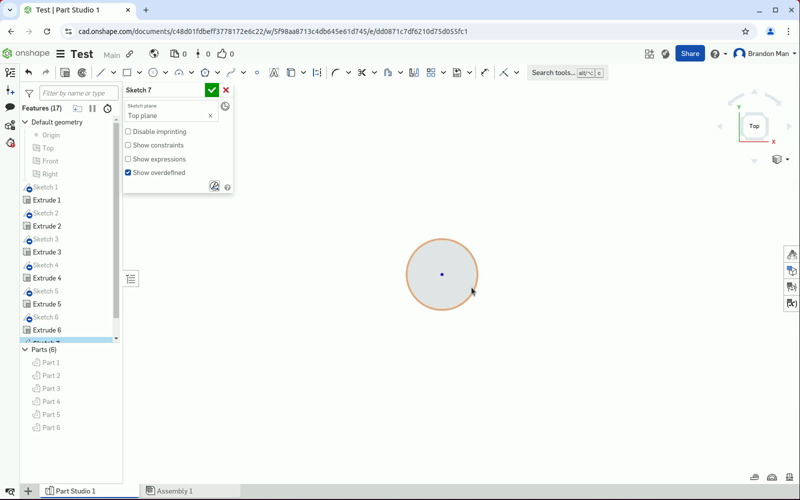
scroll(6)
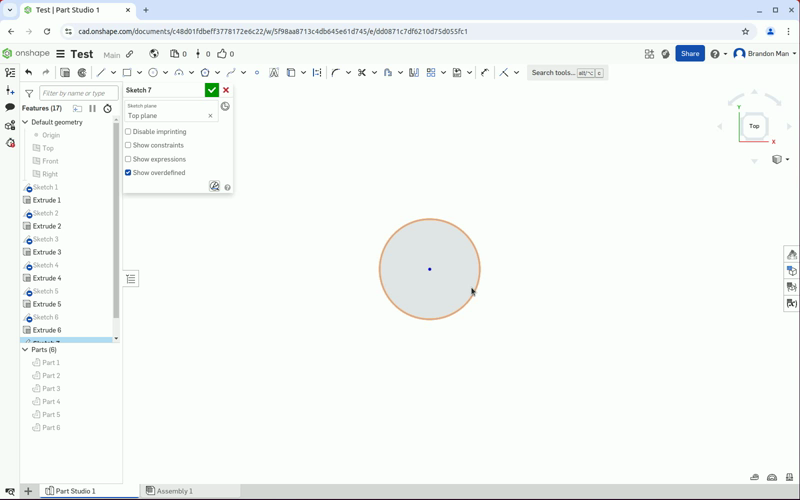
scroll(6)
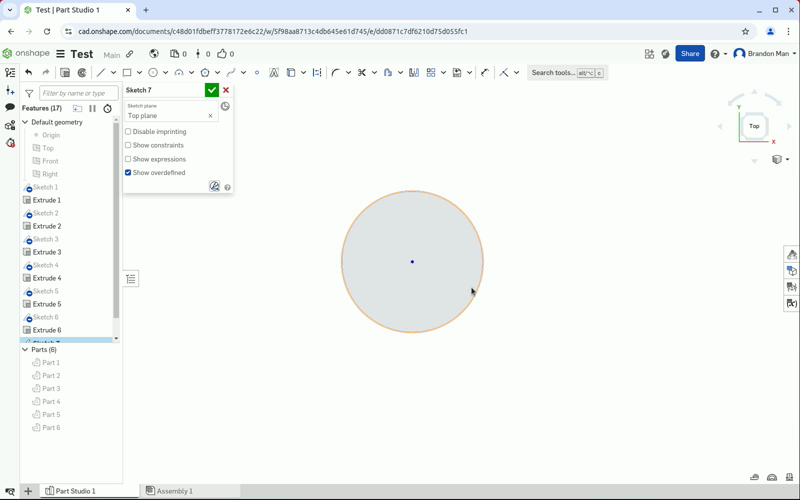
scroll(6)
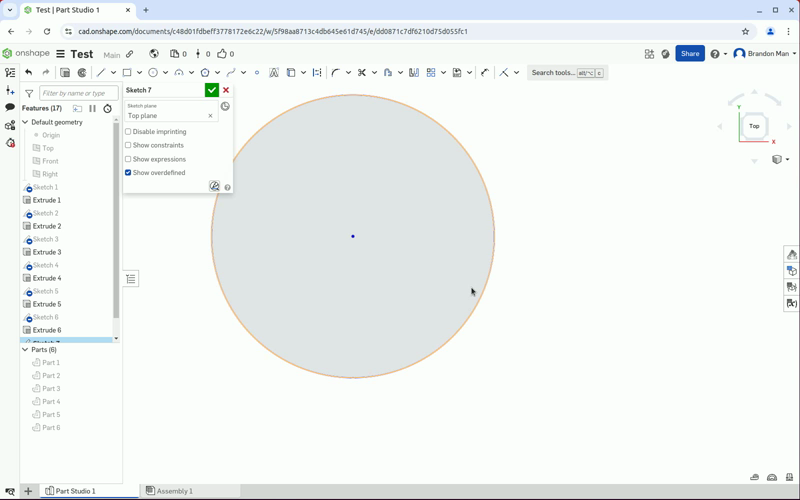
click(471, 287)
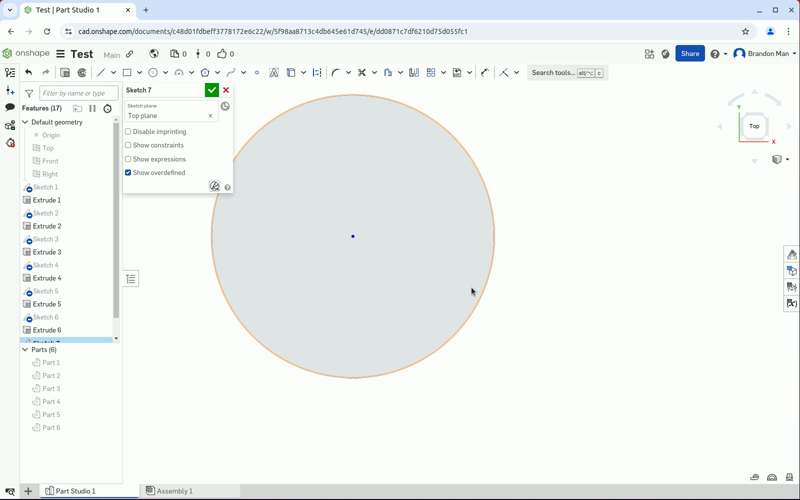
scroll(-6)
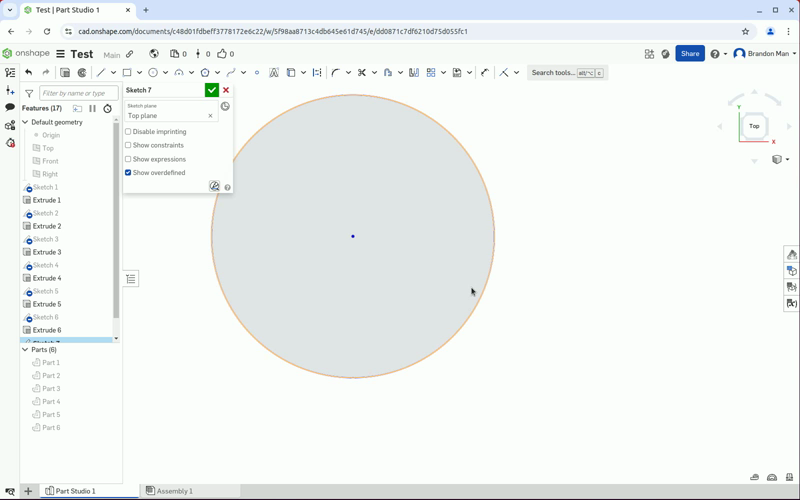
scroll(-6)
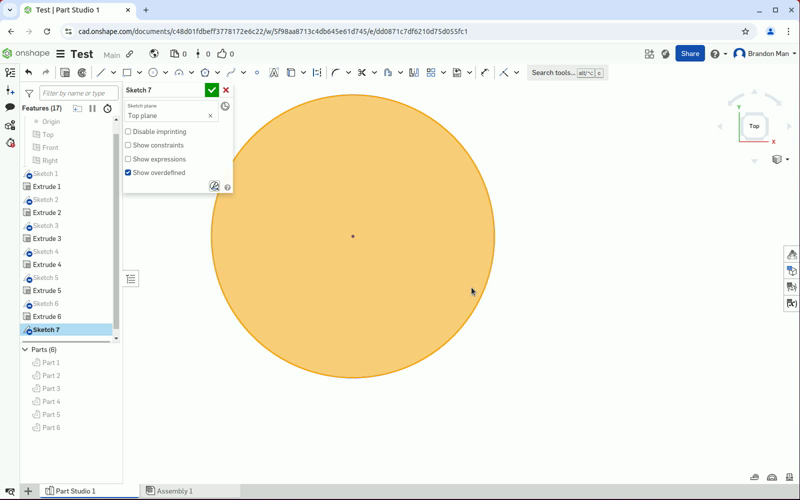
scroll(-6)
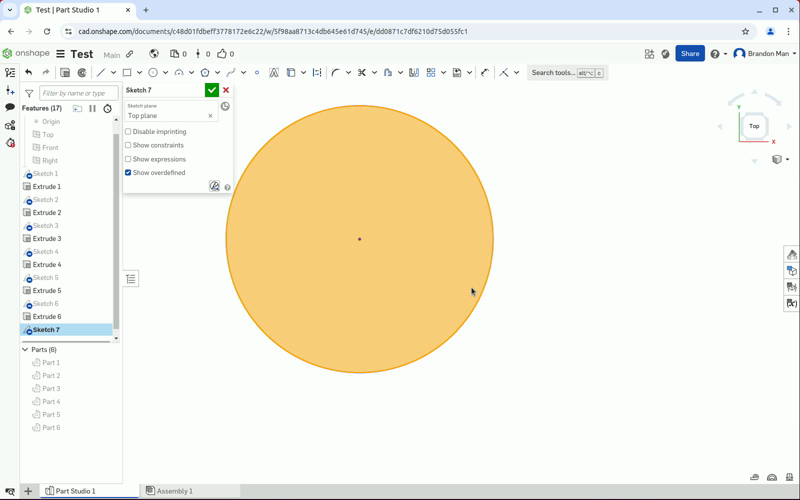
scroll(-6)
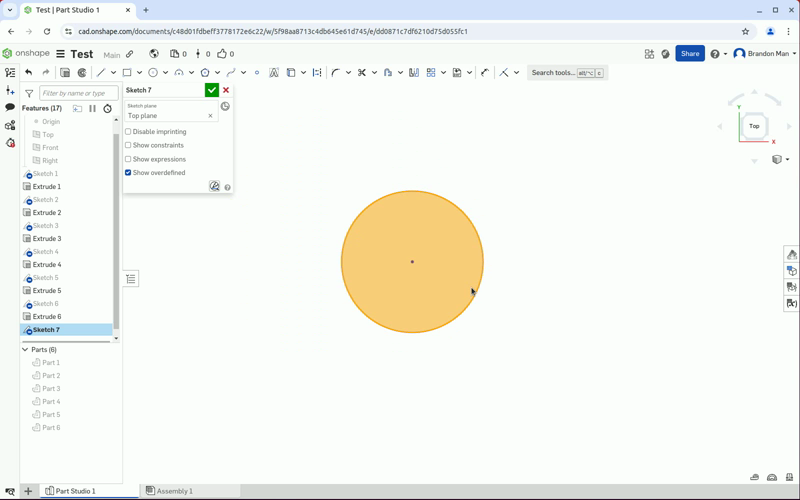
scroll(-6)
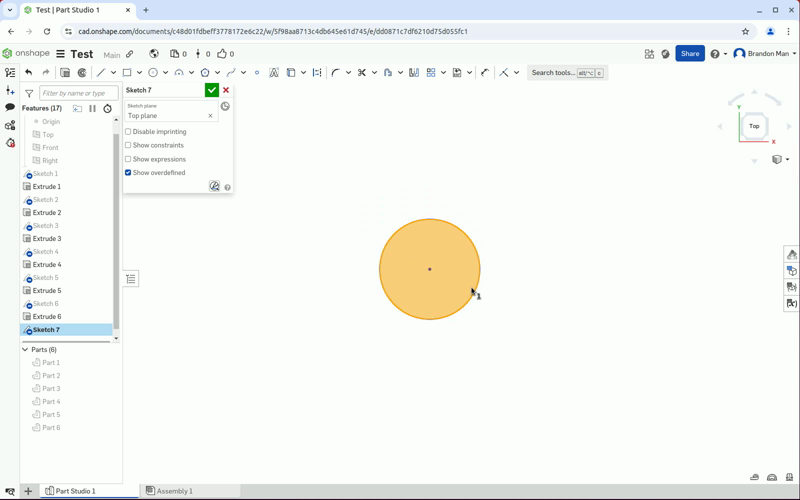
scroll(-6)
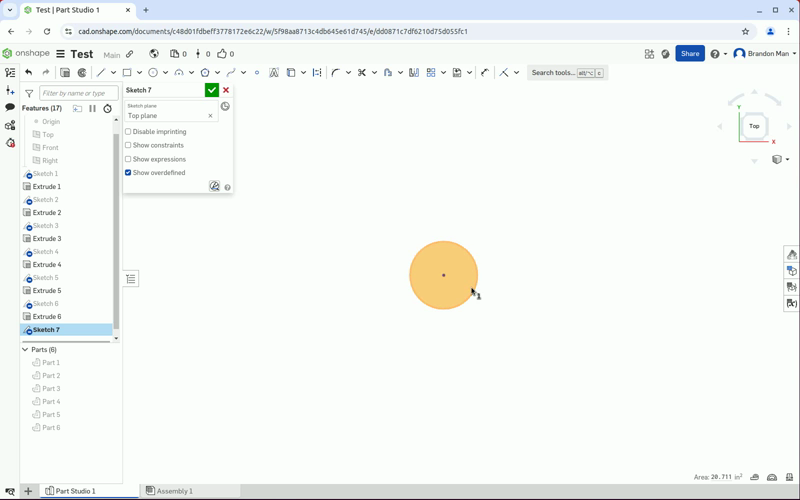
scroll(-6)
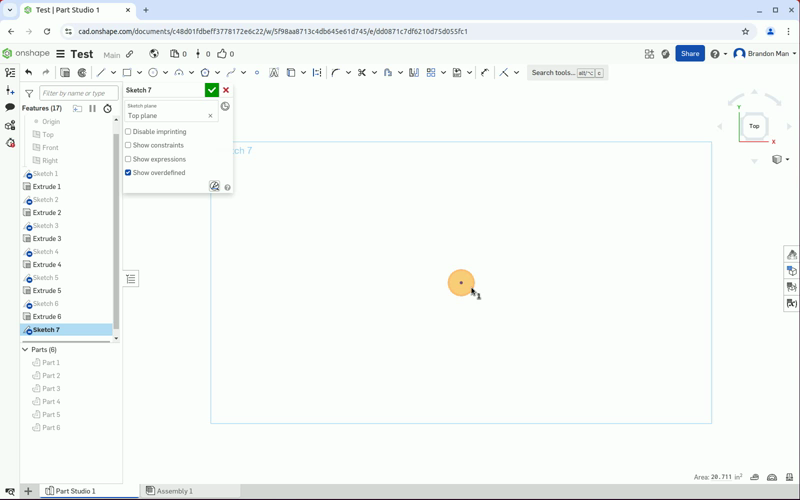
mouse_move(73, 352)
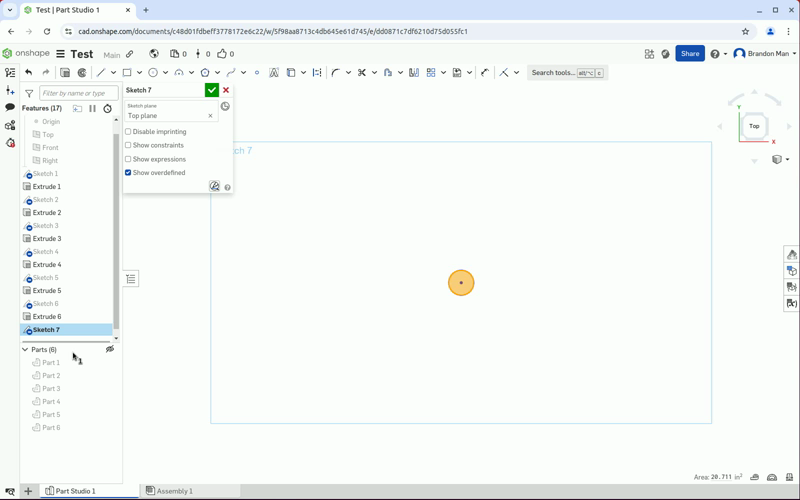
key(shift+y)
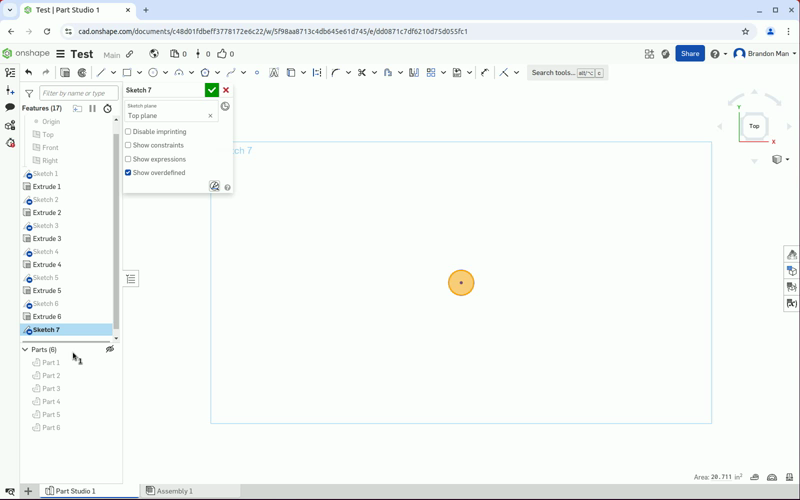
key(shift+e)
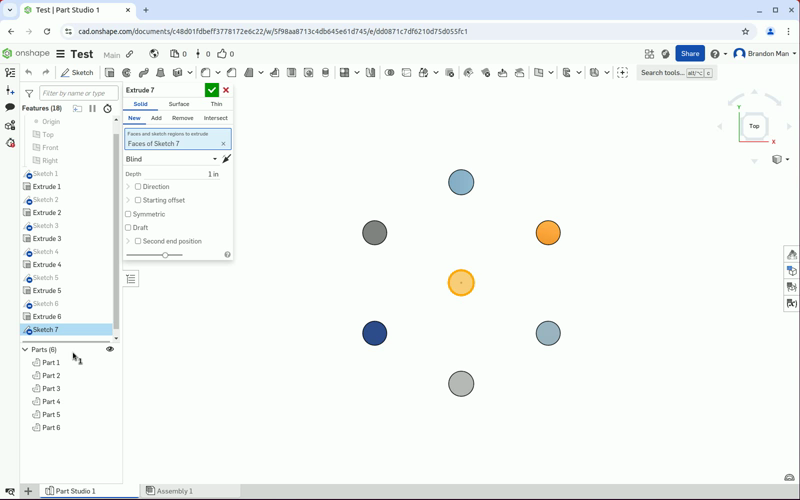
mouse_move(143, 106)
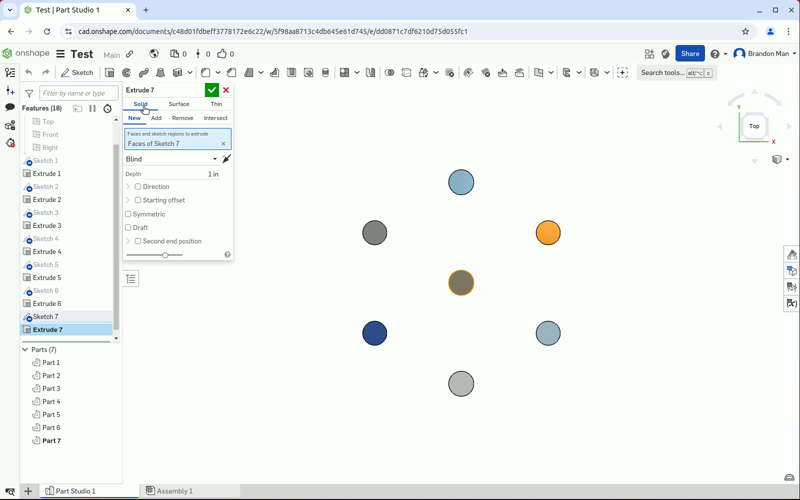
click(143, 106)
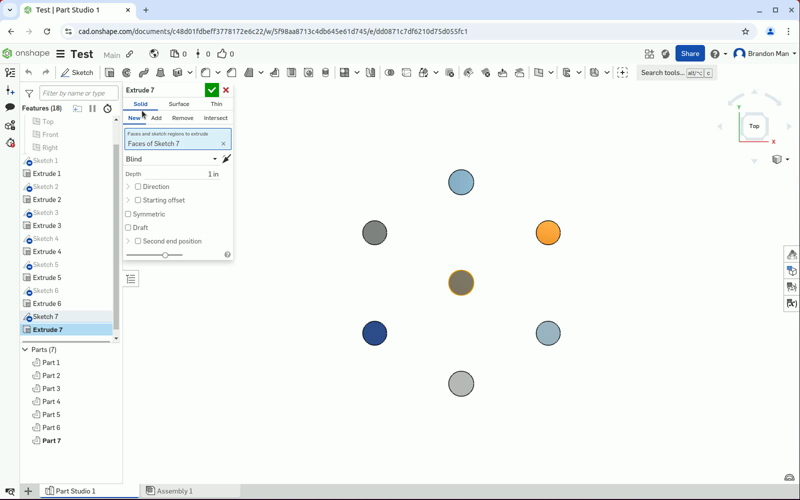
mouse_move(137, 120)
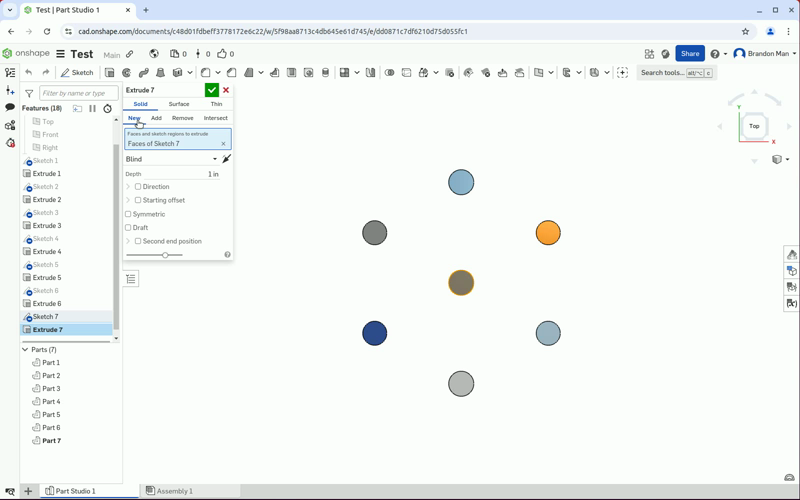
click(137, 120)
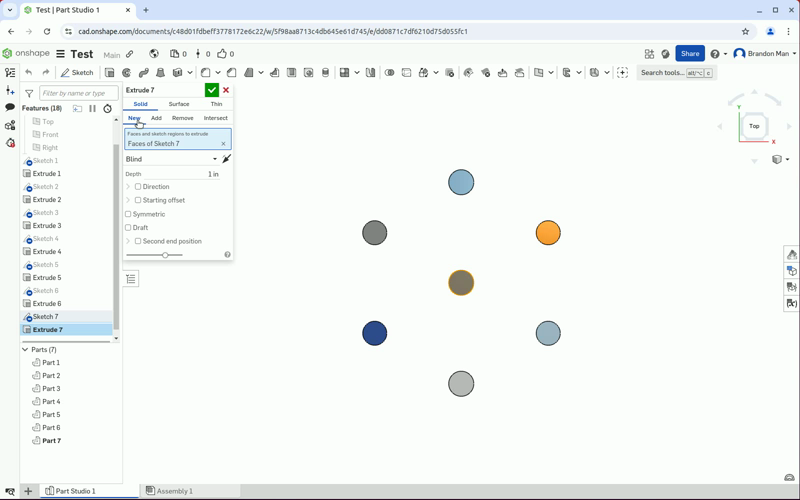
key(tab, 4)
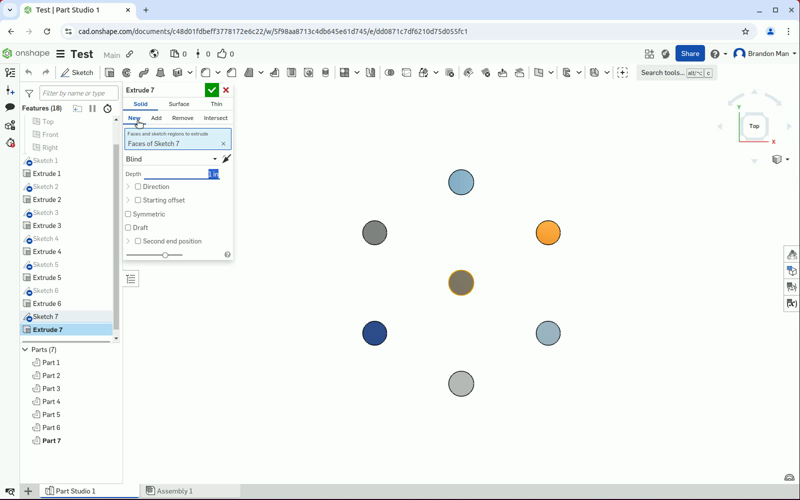
text(0.241)
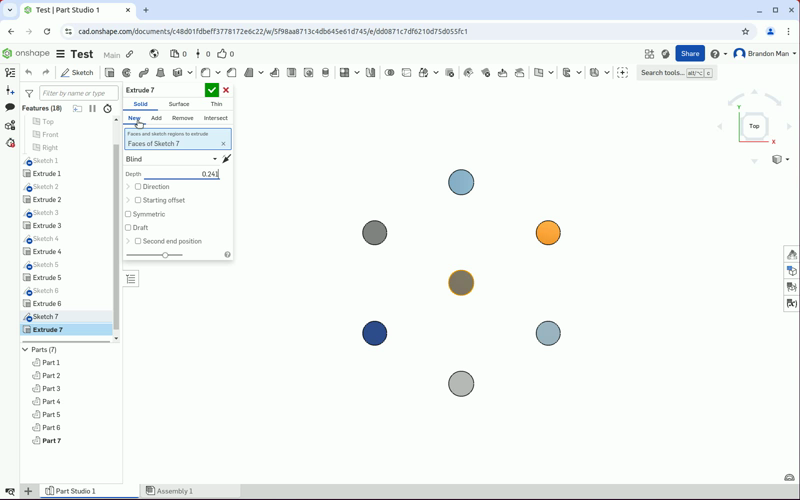
key(enter)
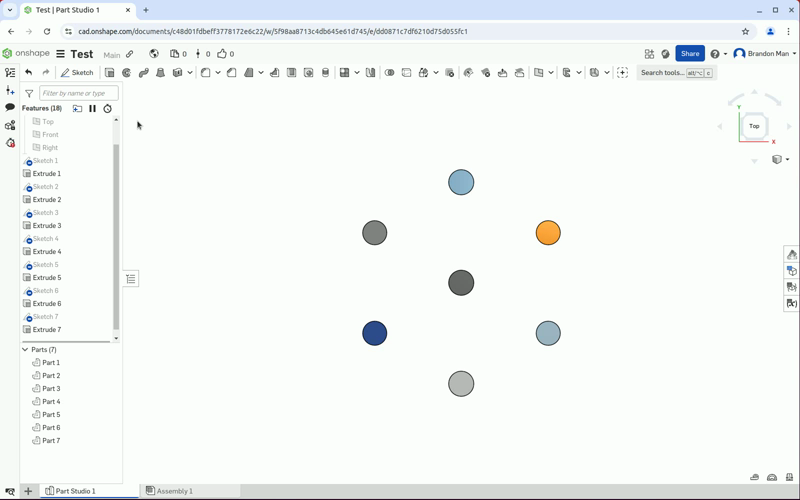
key(shift+h)
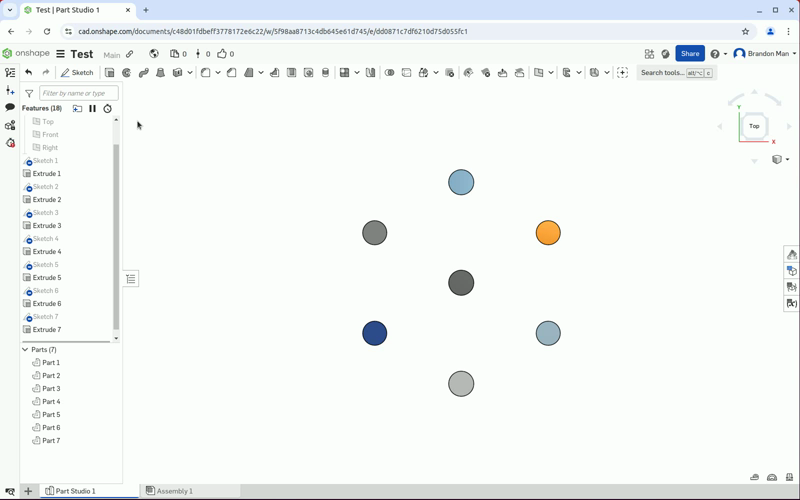
key(shift+h)
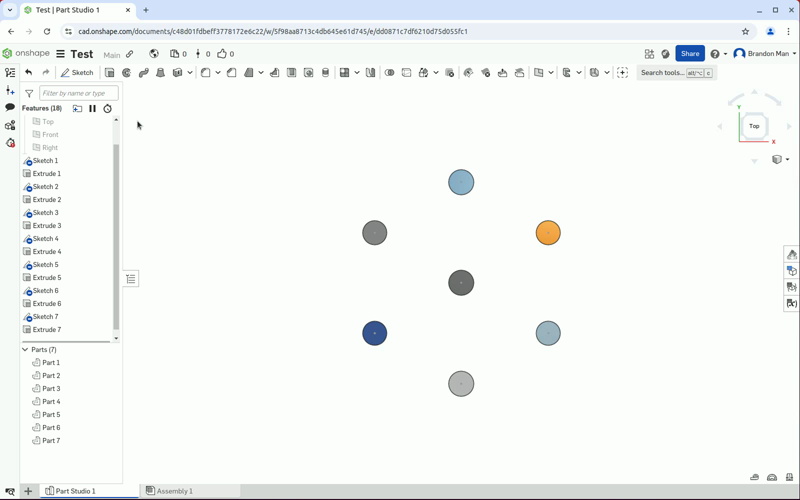
key(shift+7)
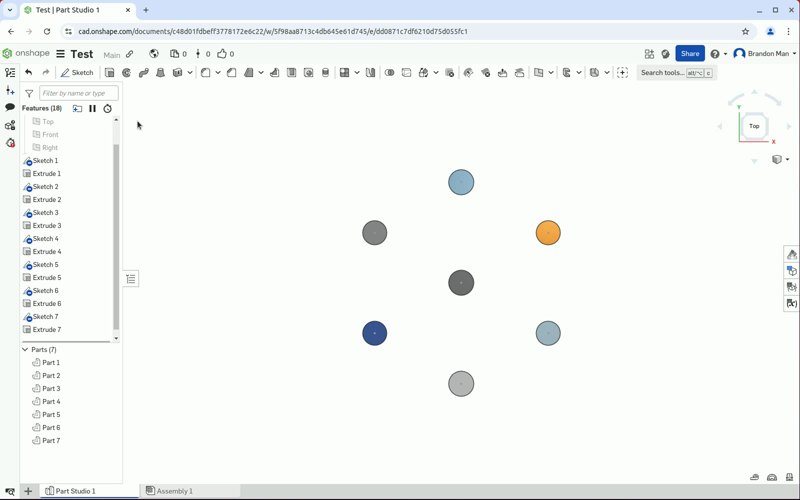
key(up, 3)
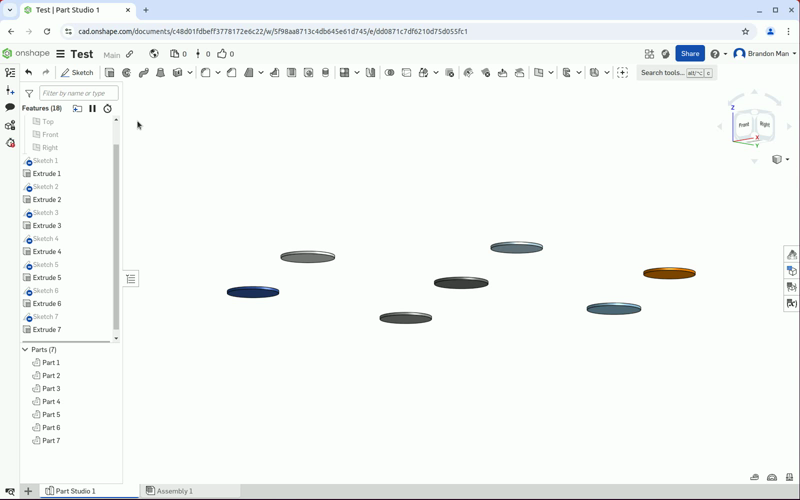
key(left, 3)
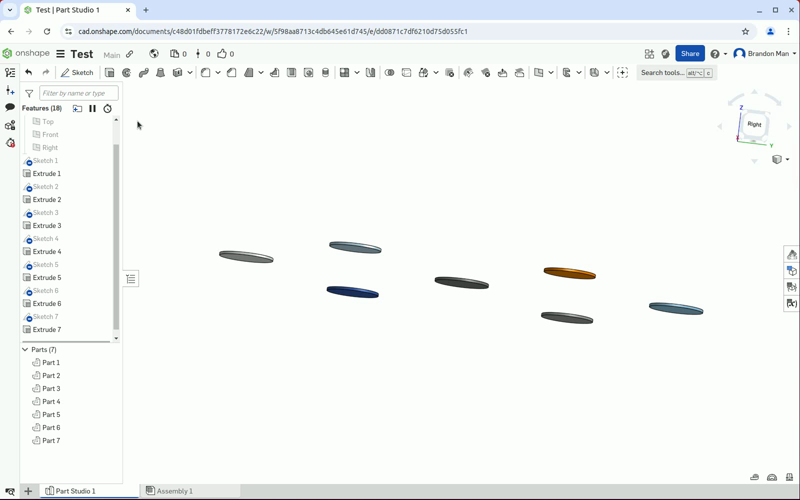
key(right, 3)
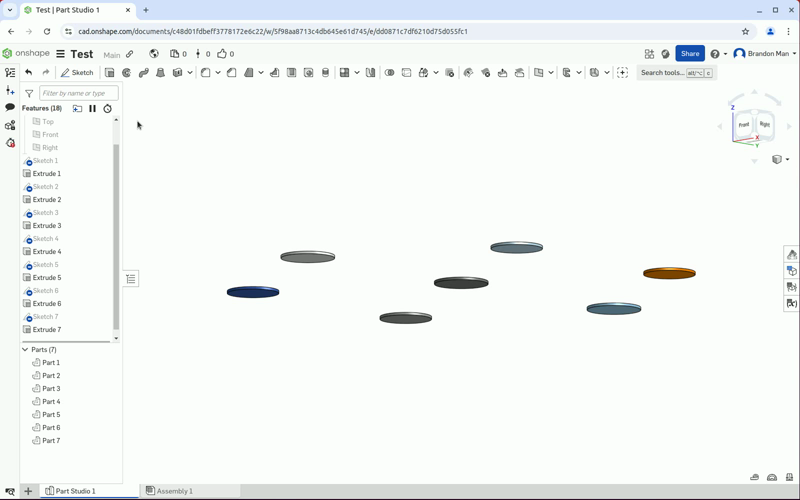
key(down, 3)
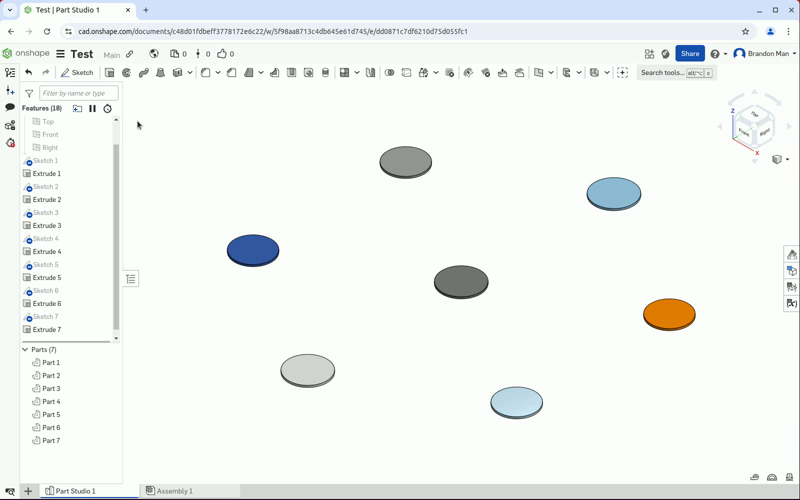
mouse_move(69, 163)
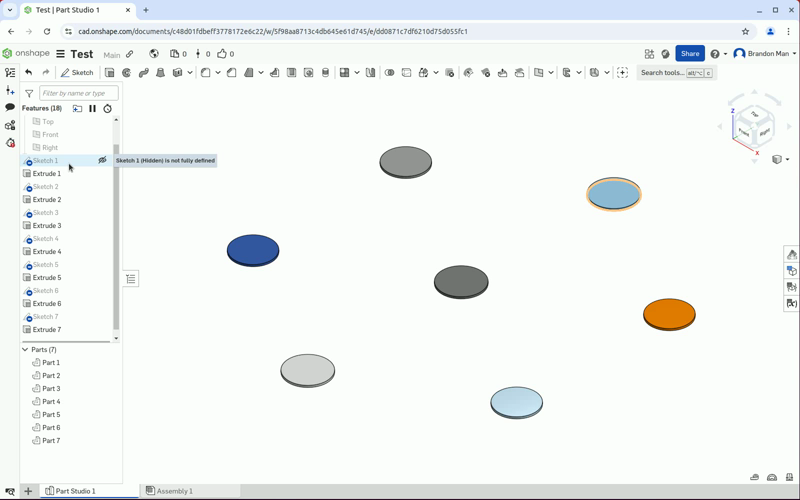
click(69, 163)